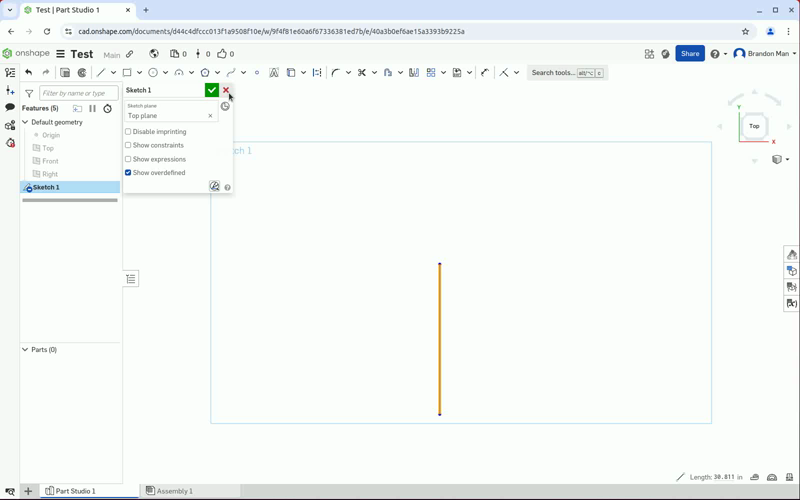
key(shift+h)
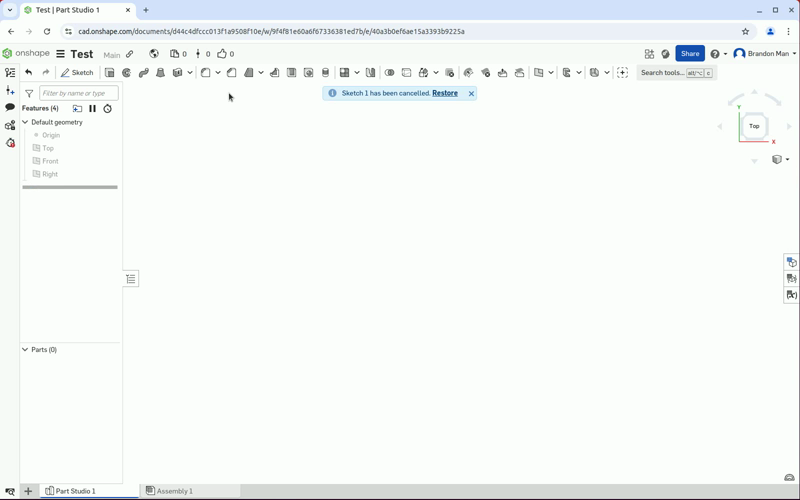
mouse_move(73, 352)
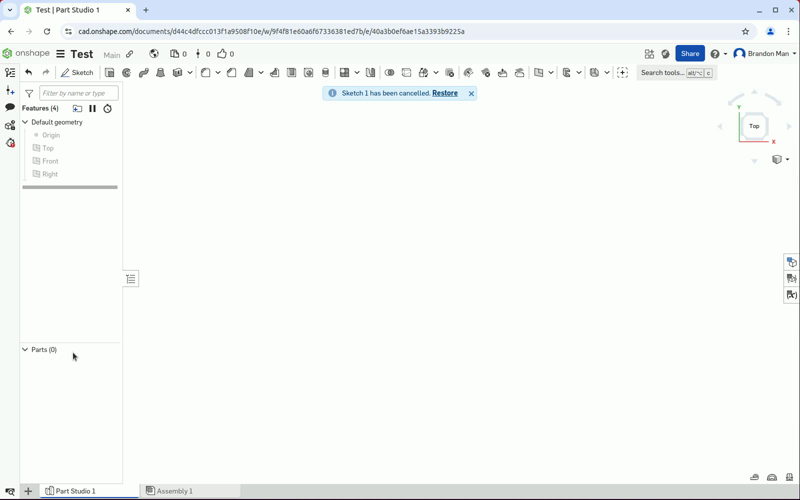
key(y)
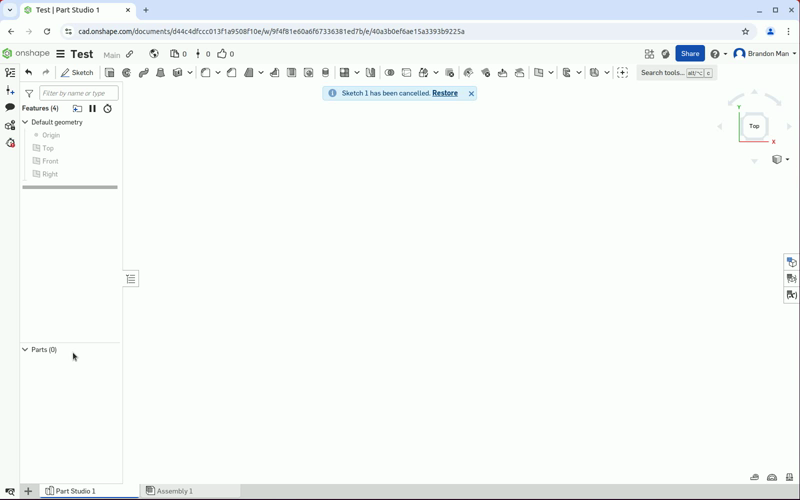
key(shift+p)
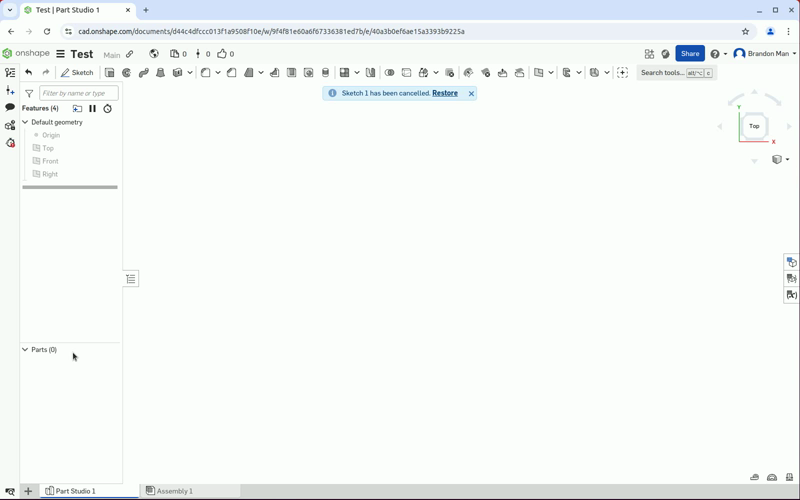
key(space)
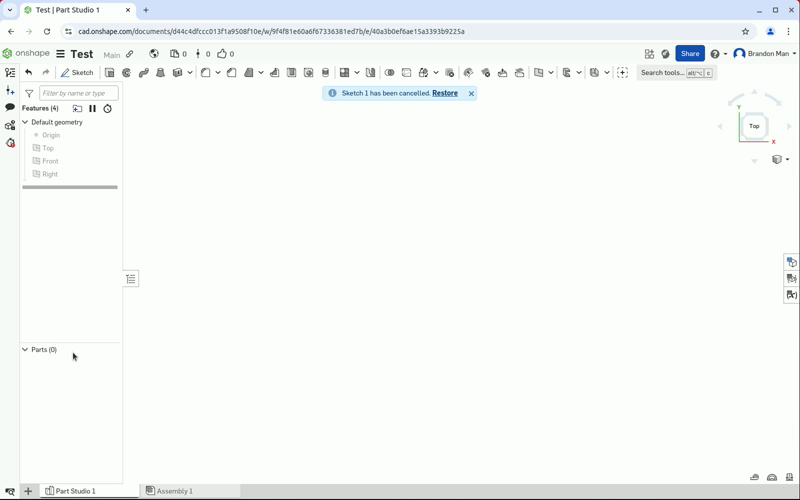
key_down(shift)
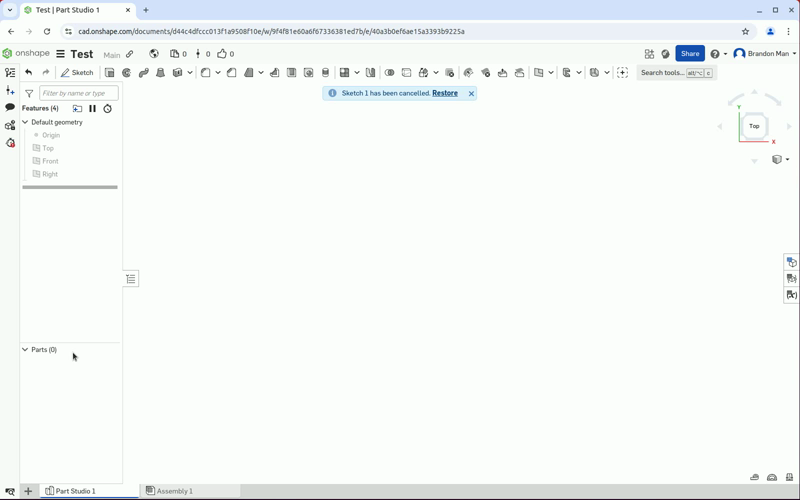
key(up)
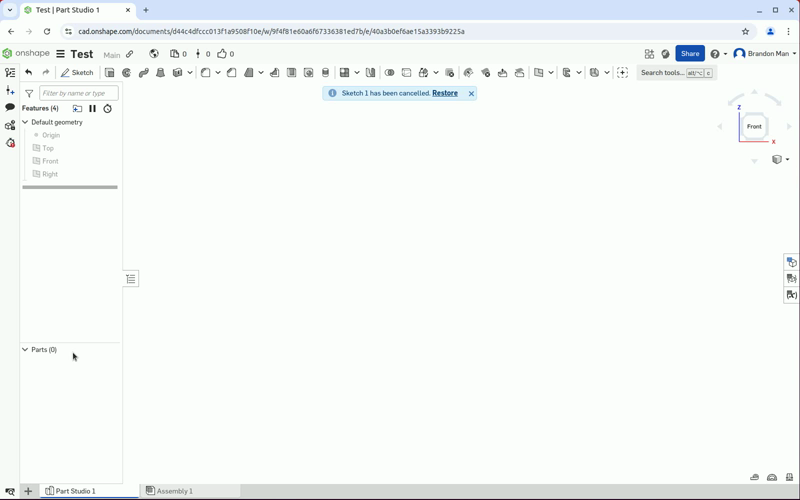
key_up(shift)
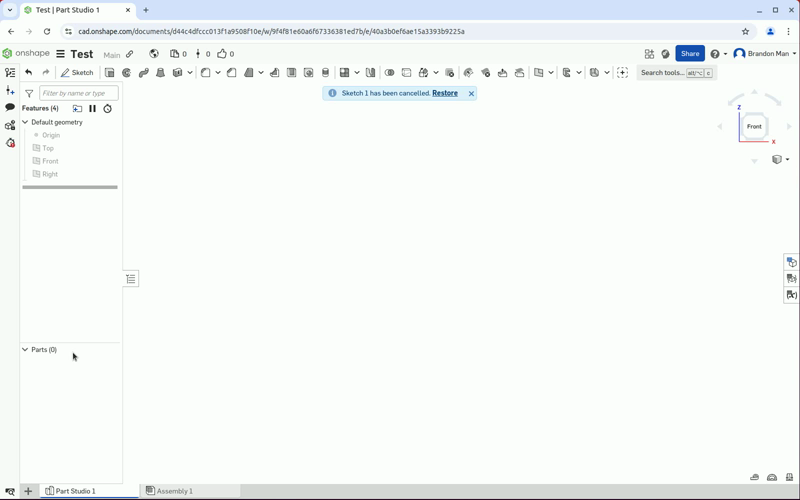
mouse_move(73, 352)
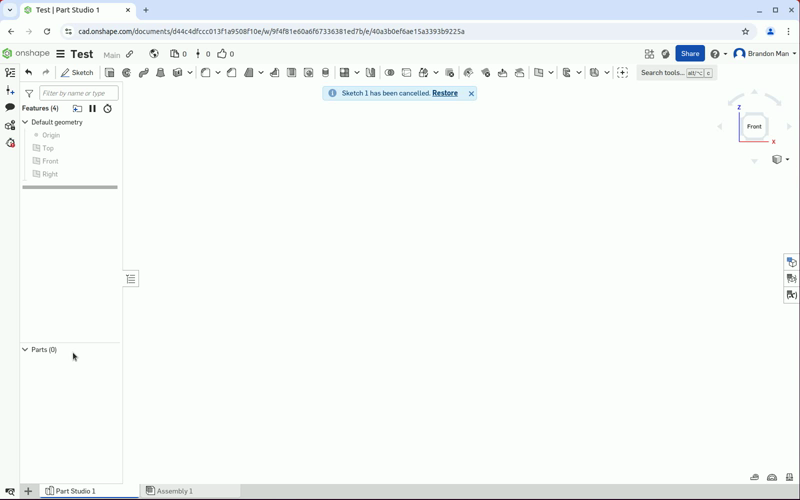
key(shift+y)
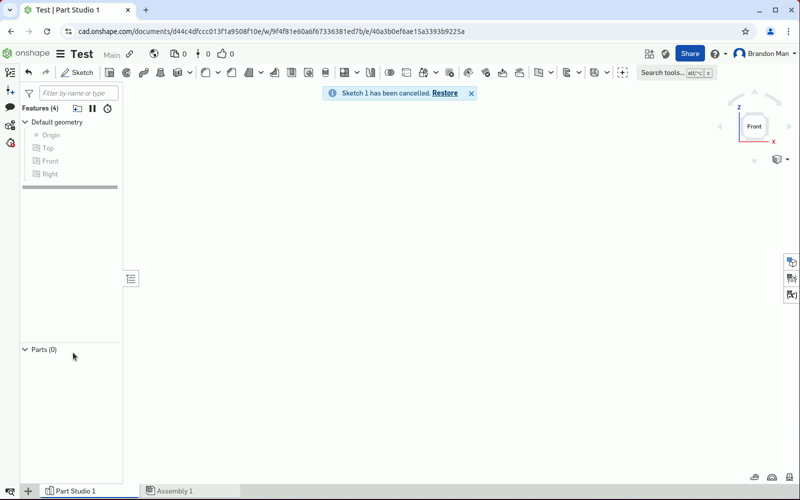
key(shift+s)
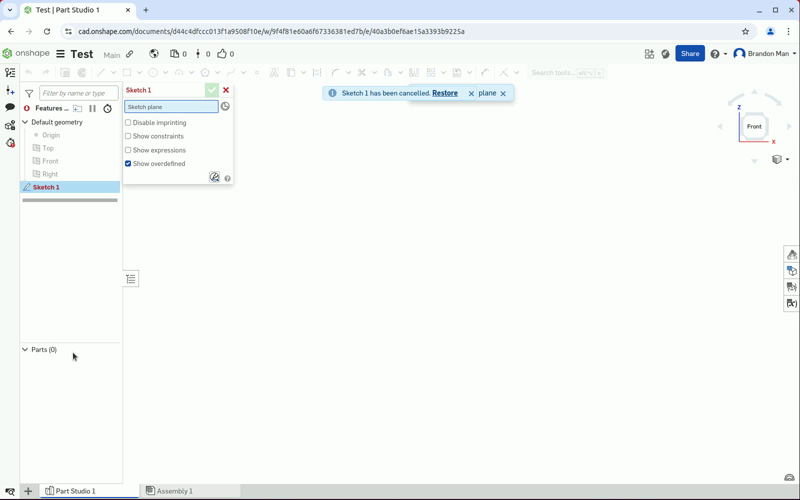
mouse_move(73, 163)
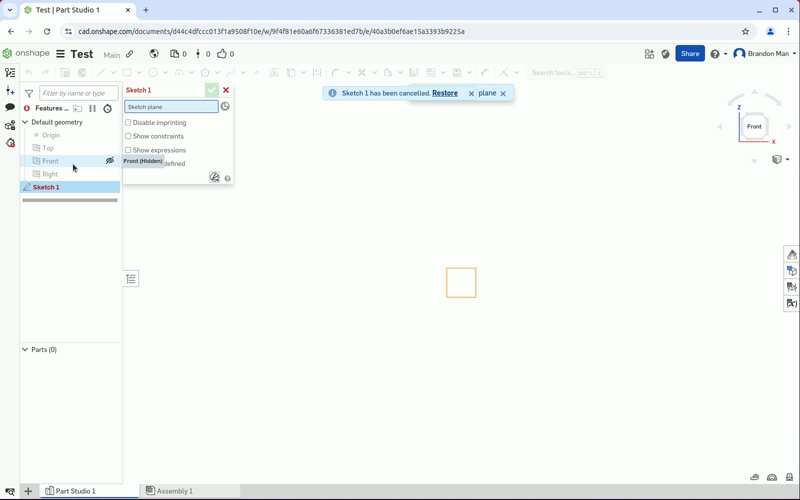
click(73, 163)
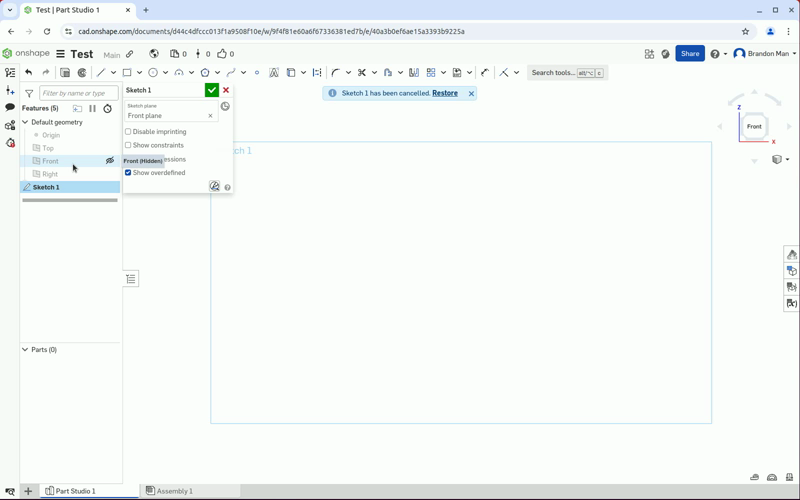
mouse_move(73, 352)
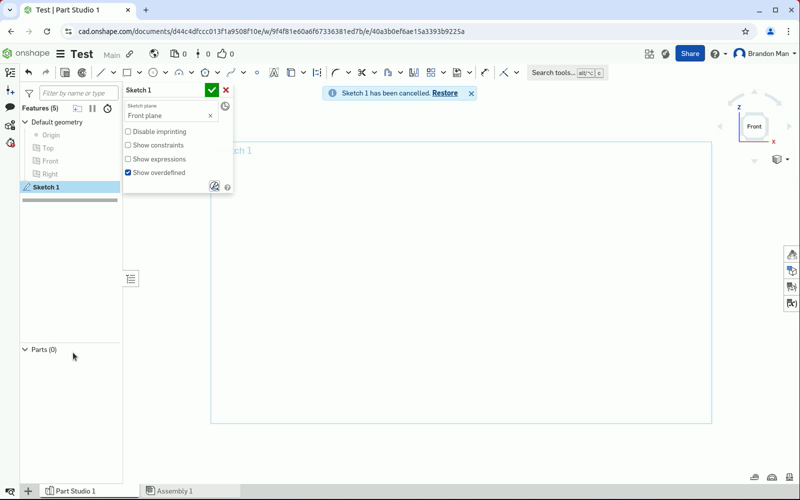
key(y)
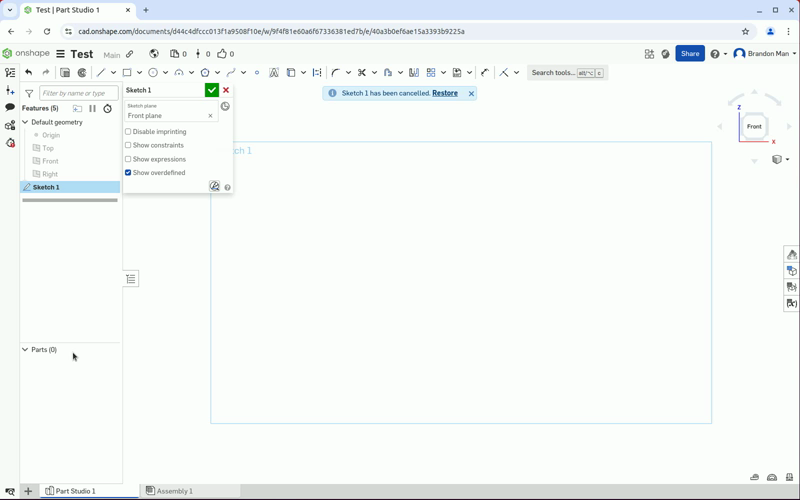
key(l)
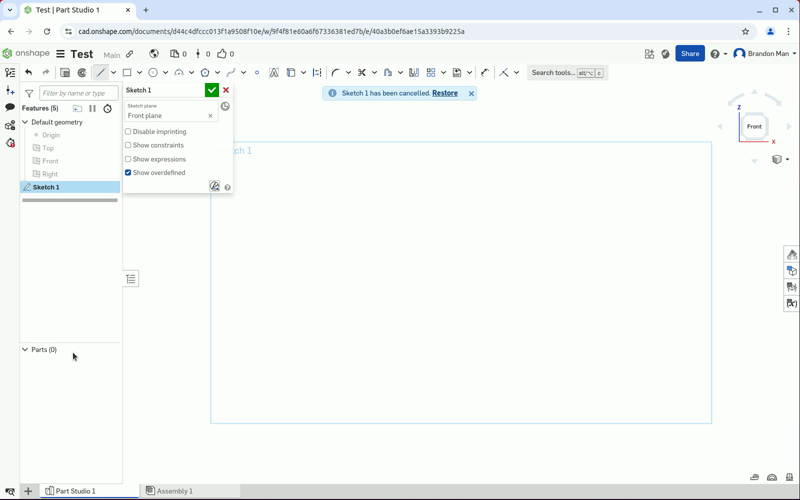
key_down(shift)
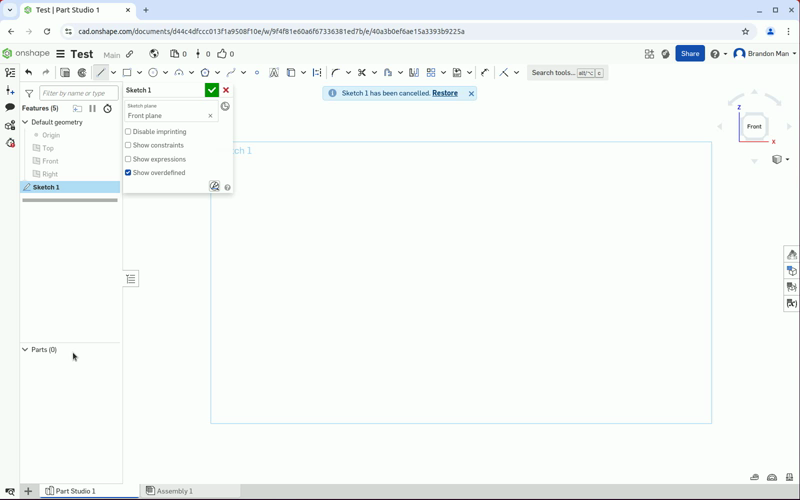
mouse_move(362, 294)
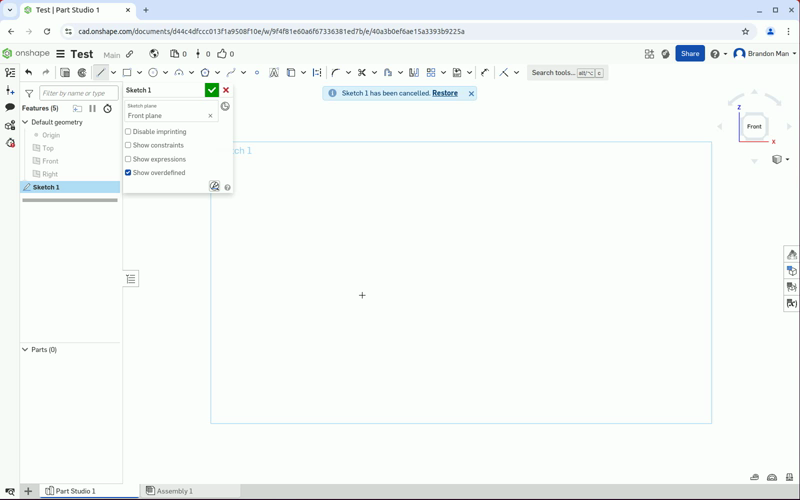
click(362, 294)
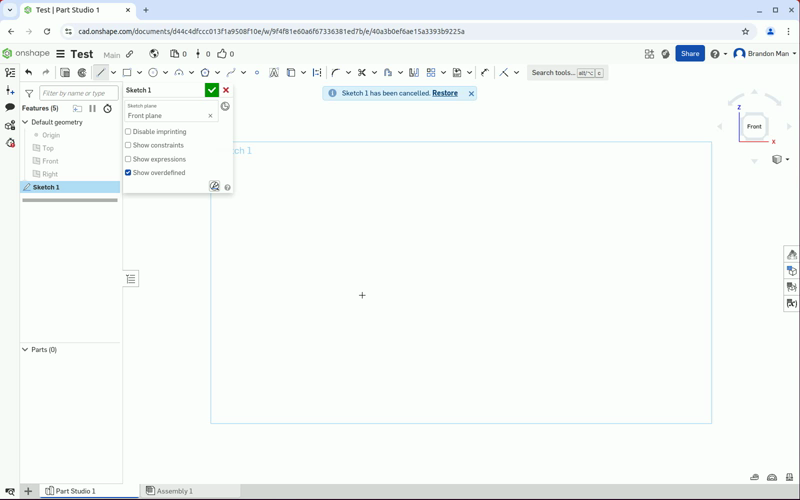
key_up(shift)
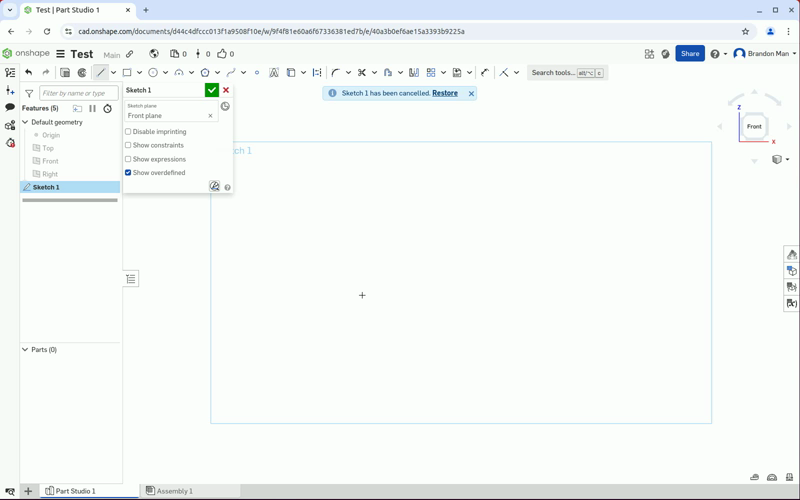
key_down(shift)
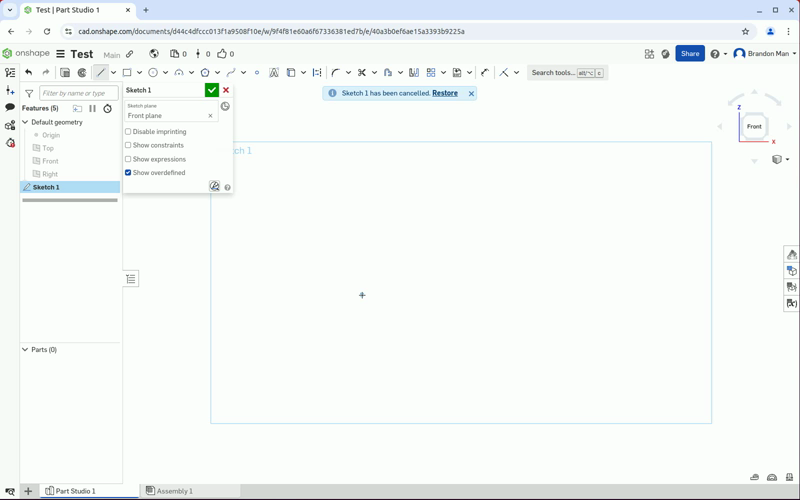
mouse_move(535, 294)
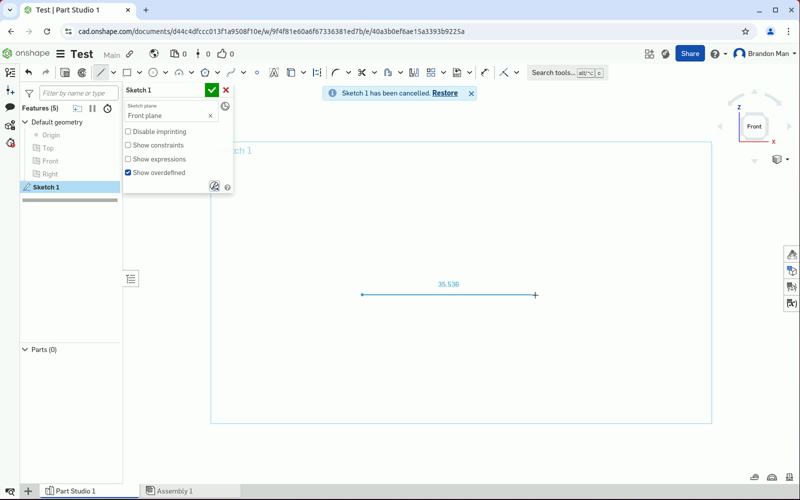
click(535, 294)
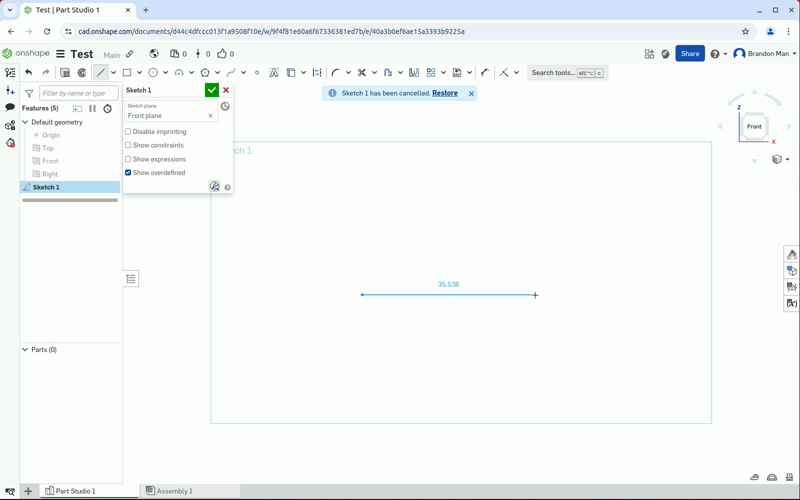
key_up(shift)
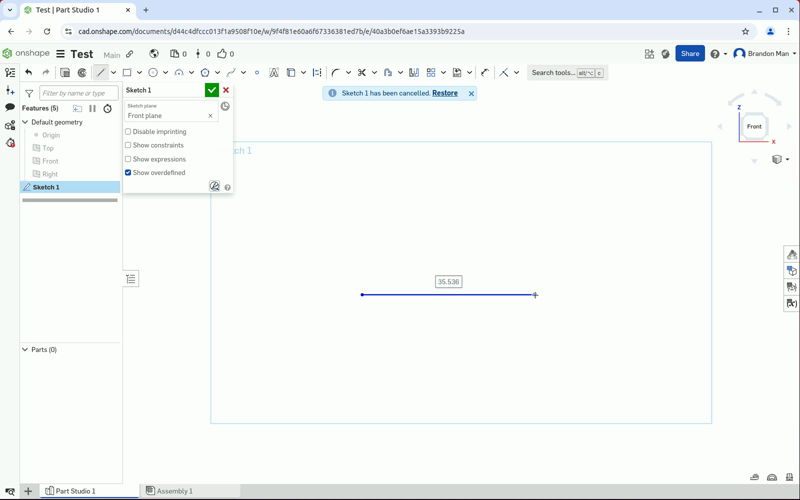
key_down(shift)
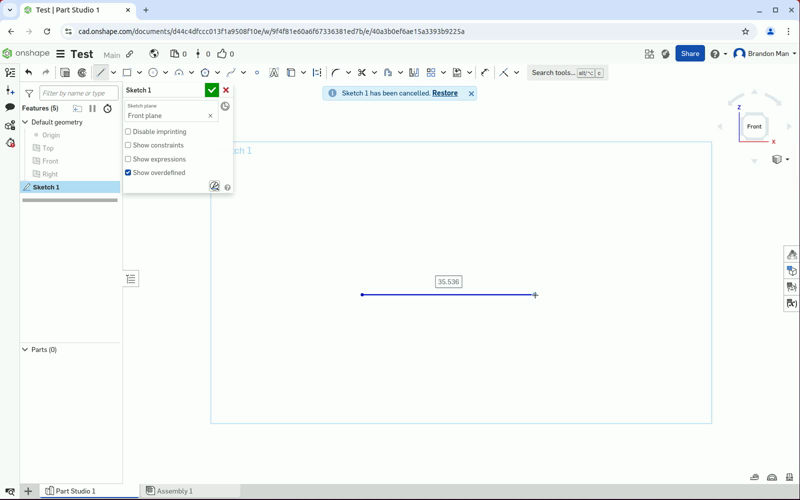
mouse_move(565, 294)
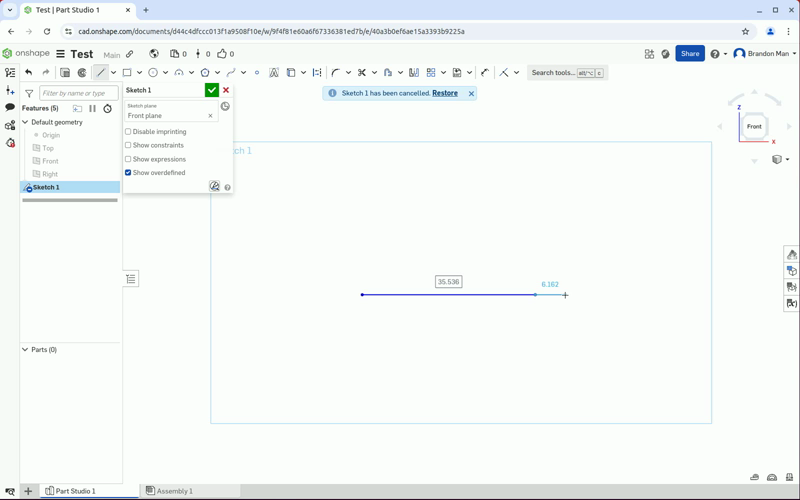
mouse_move(535, 272)
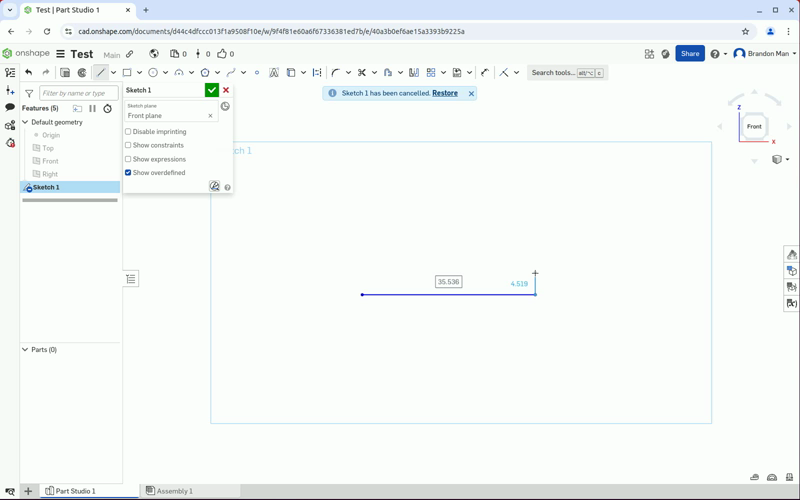
click(535, 272)
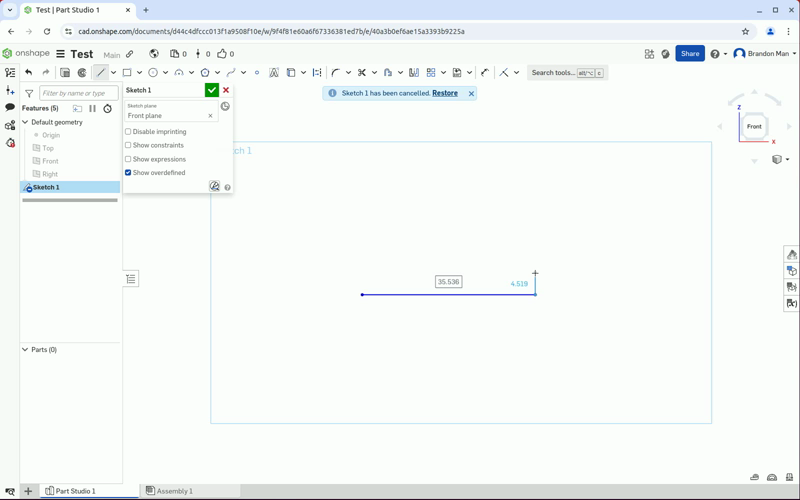
key_up(shift)
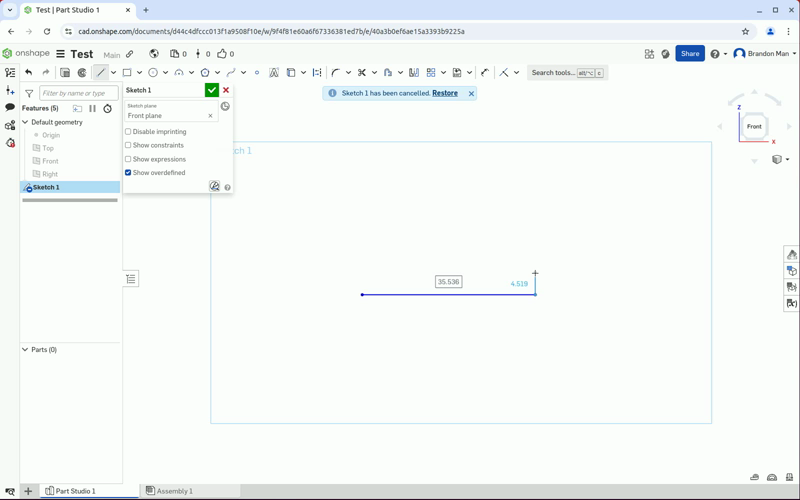
key_down(shift)
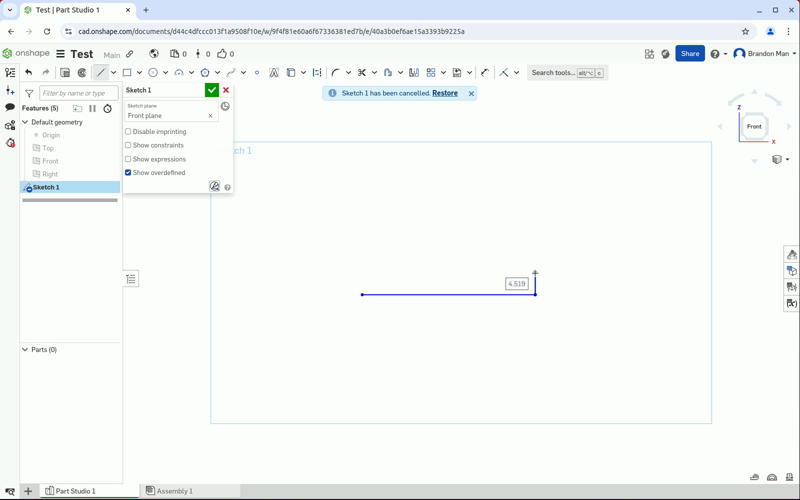
mouse_move(404, 272)
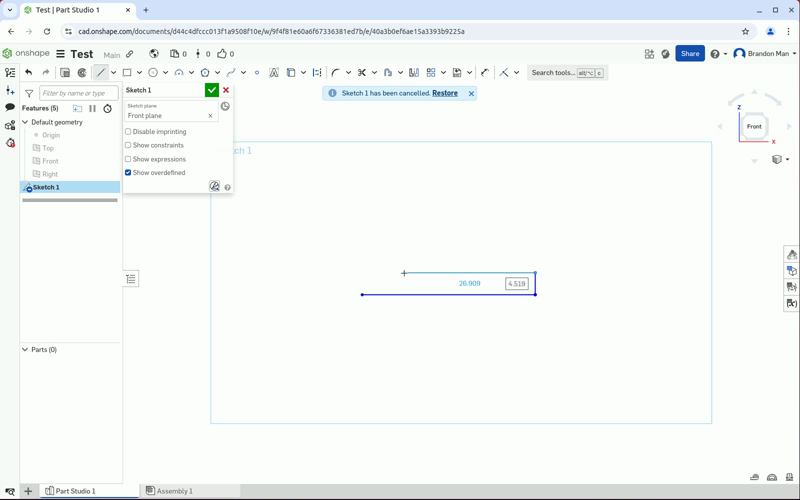
click(404, 272)
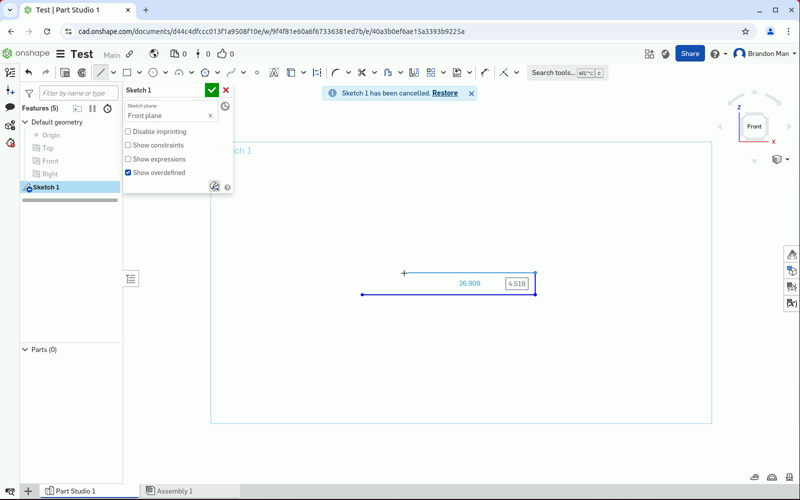
key_up(shift)
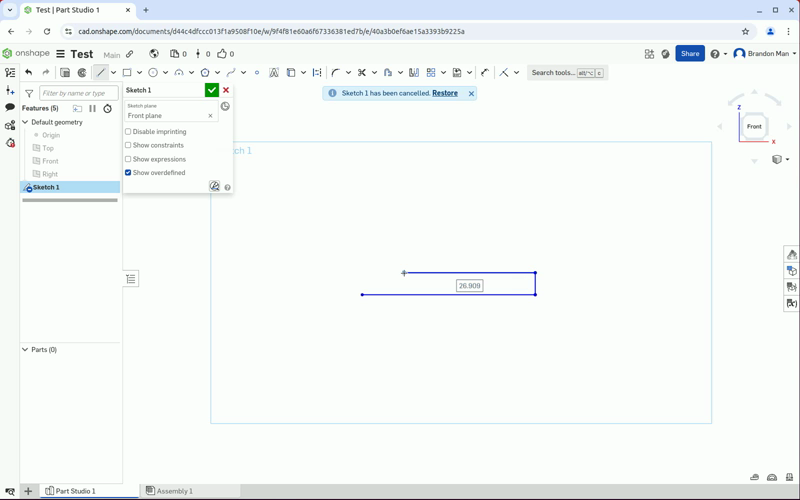
mouse_move(434, 272)
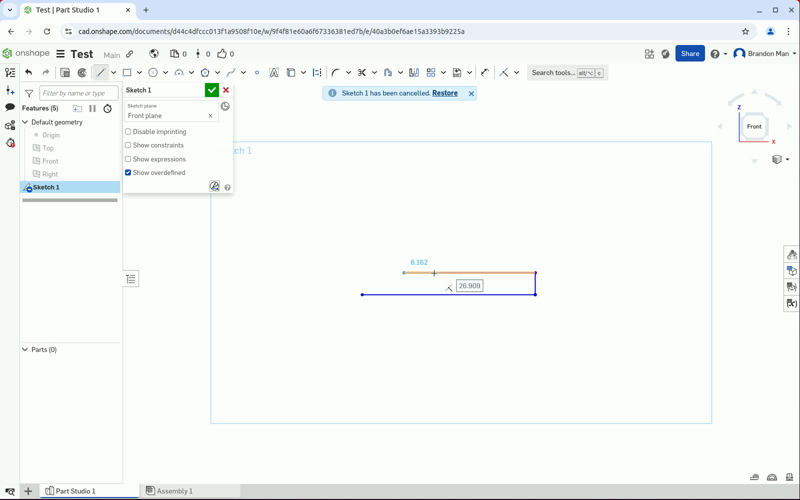
key_down(shift)
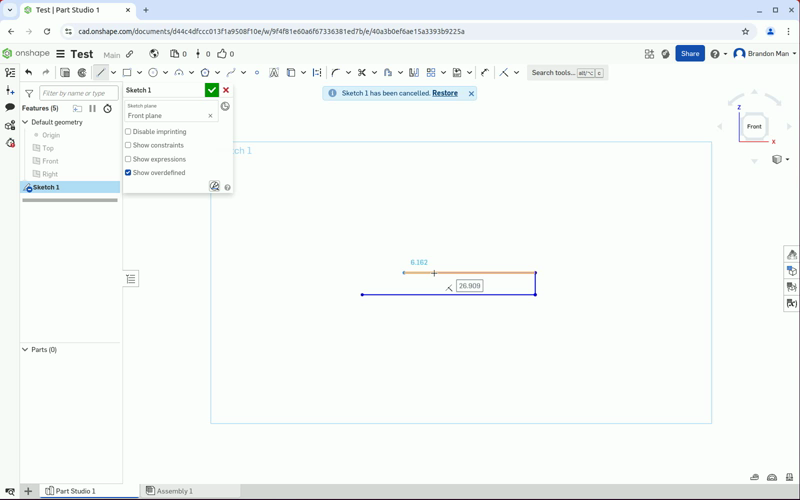
mouse_move(362, 294)
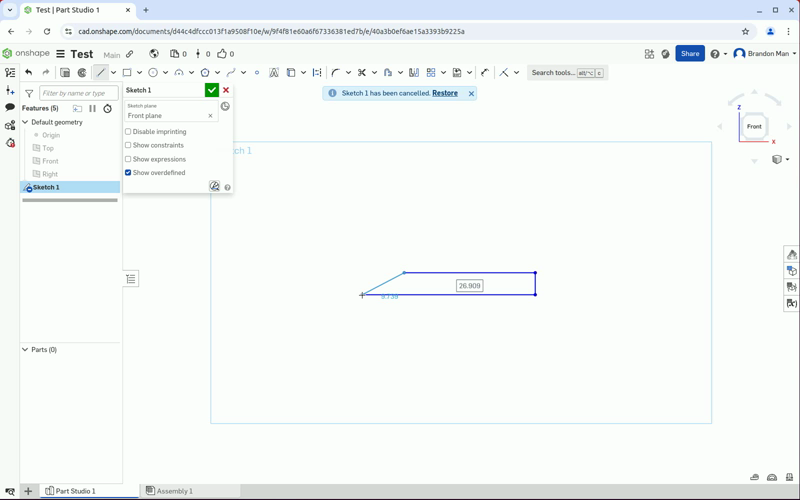
key_up(shift)
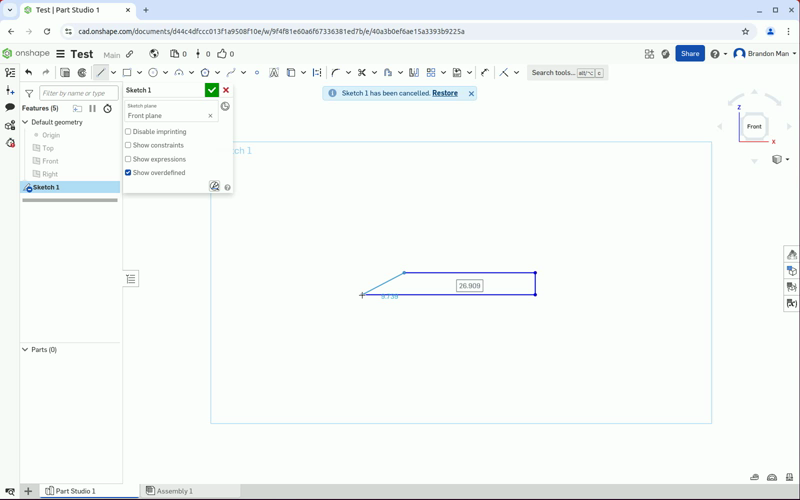
click(362, 294)
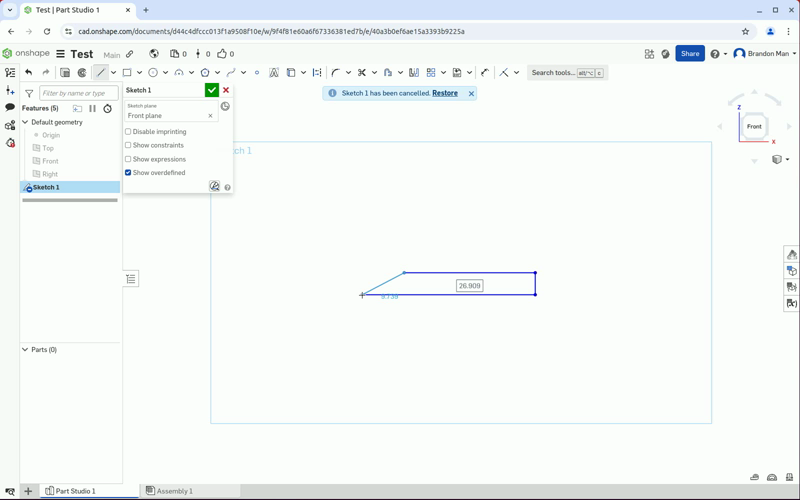
key(esc)
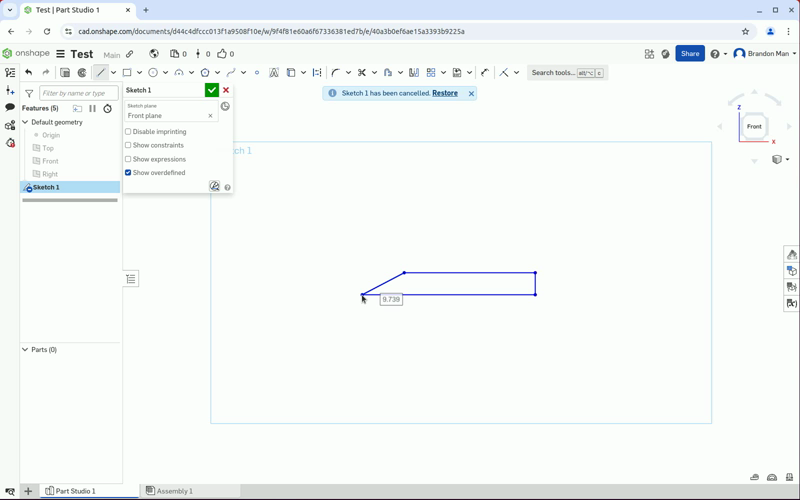
mouse_move(510, 284)
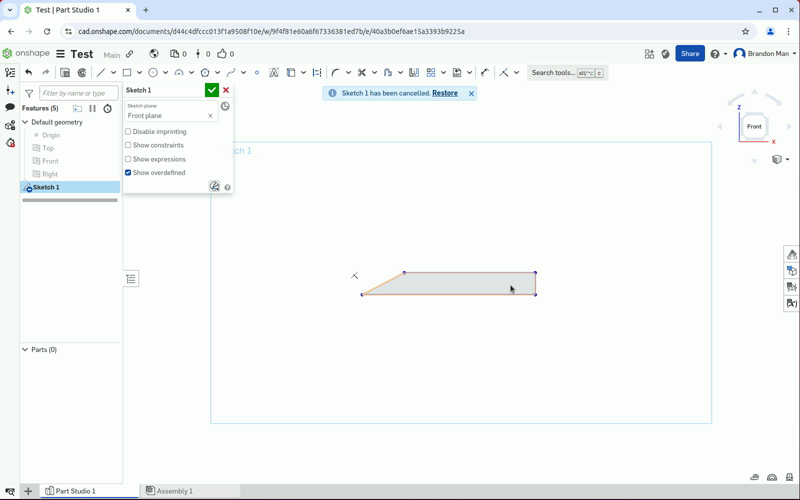
click(510, 284)
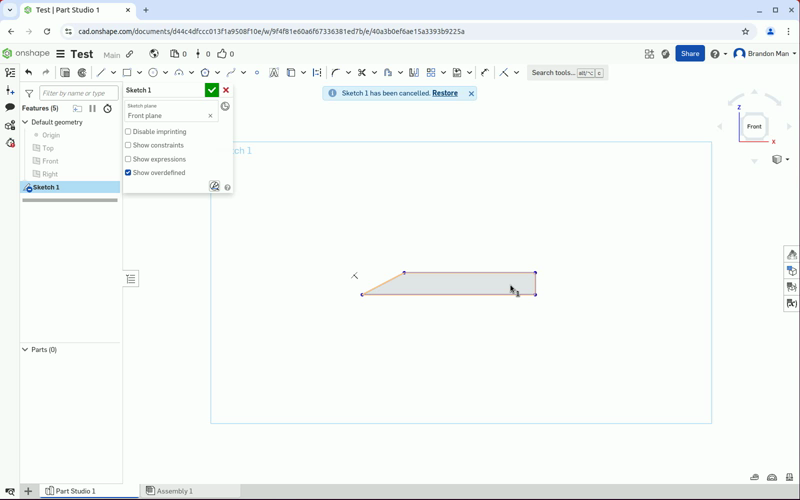
mouse_move(73, 352)
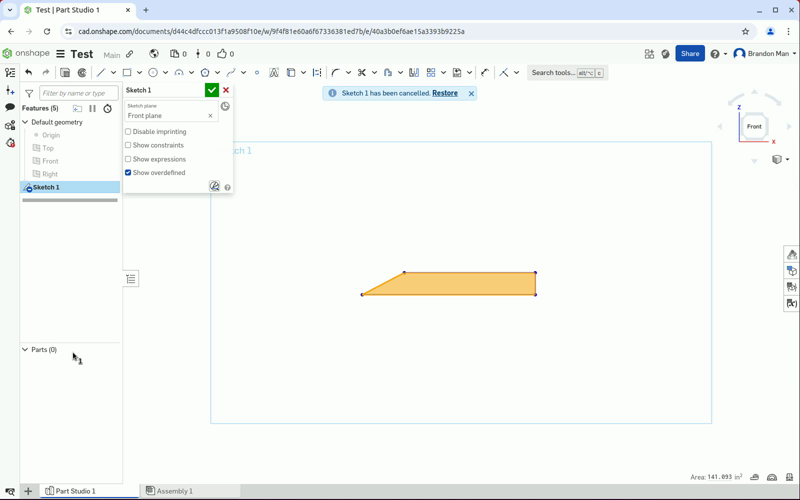
key(shift+y)
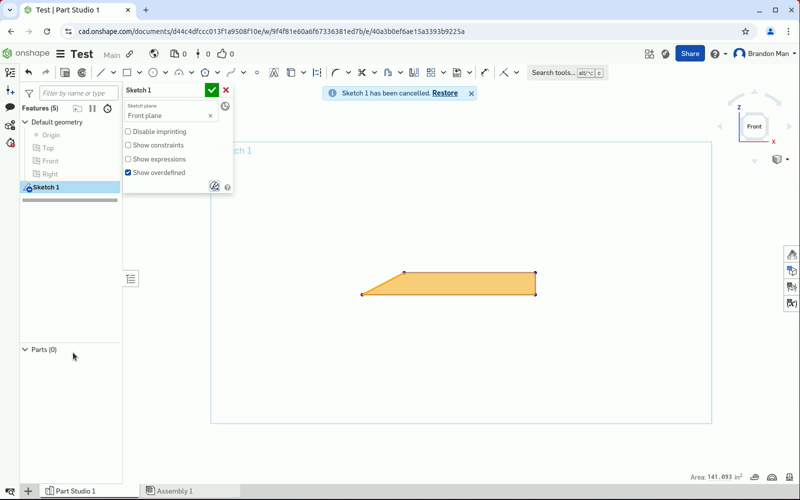
key(shift+e)
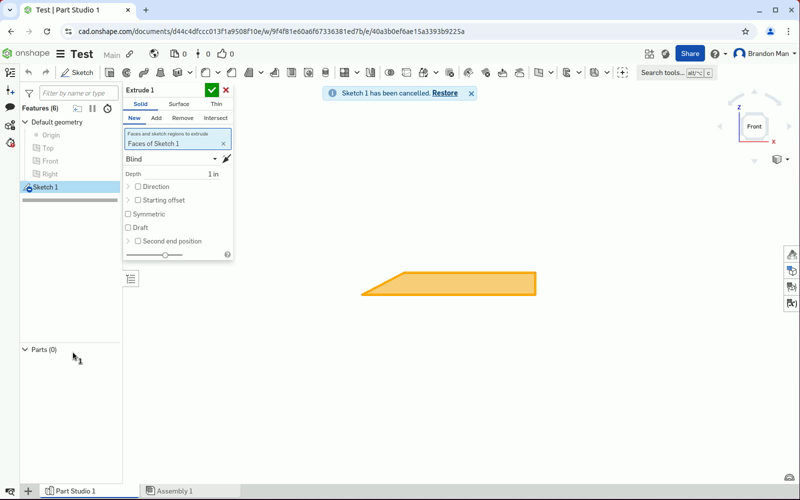
mouse_move(143, 106)
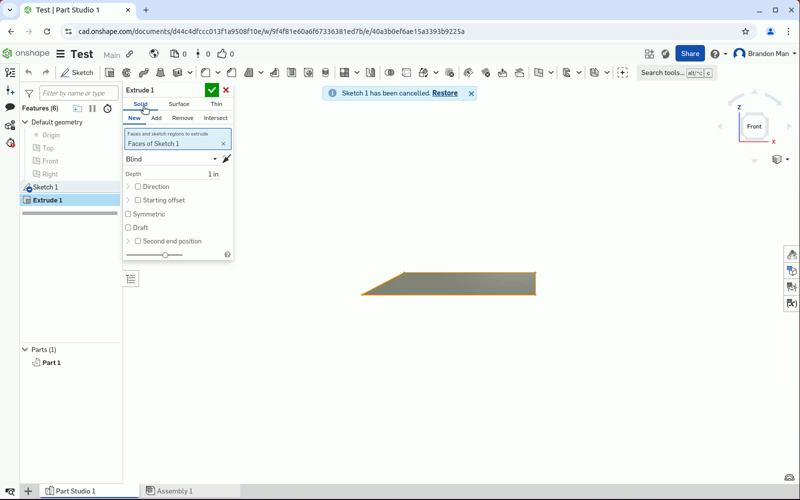
click(143, 106)
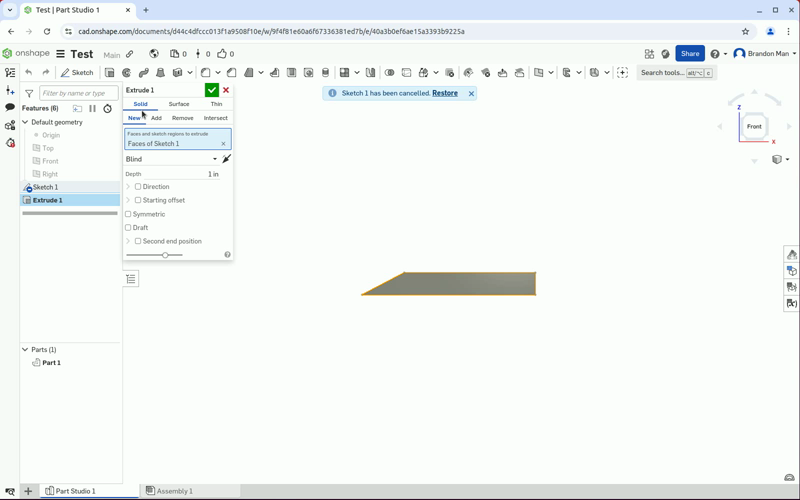
mouse_move(137, 120)
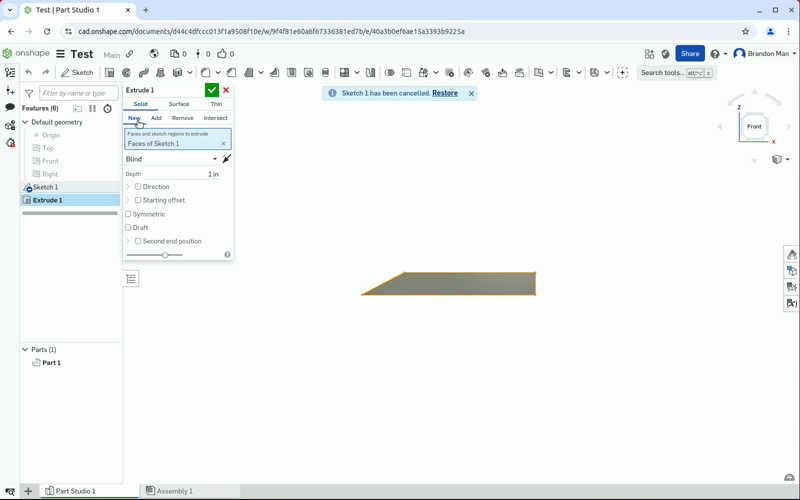
click(137, 120)
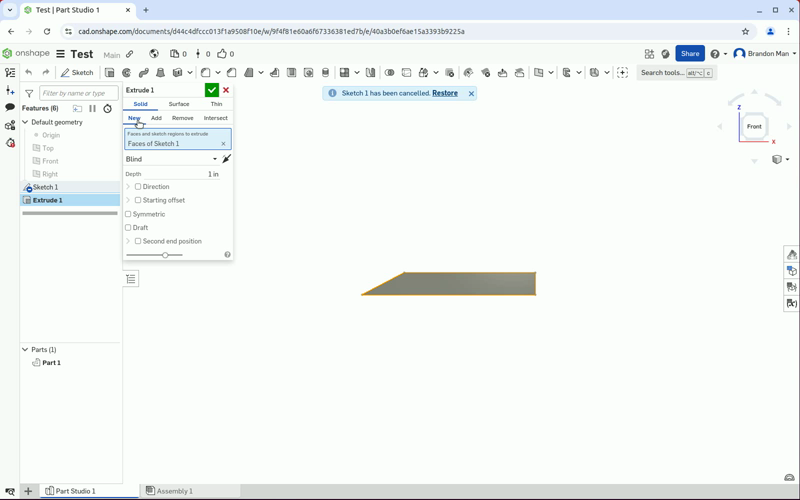
key(tab, 4)
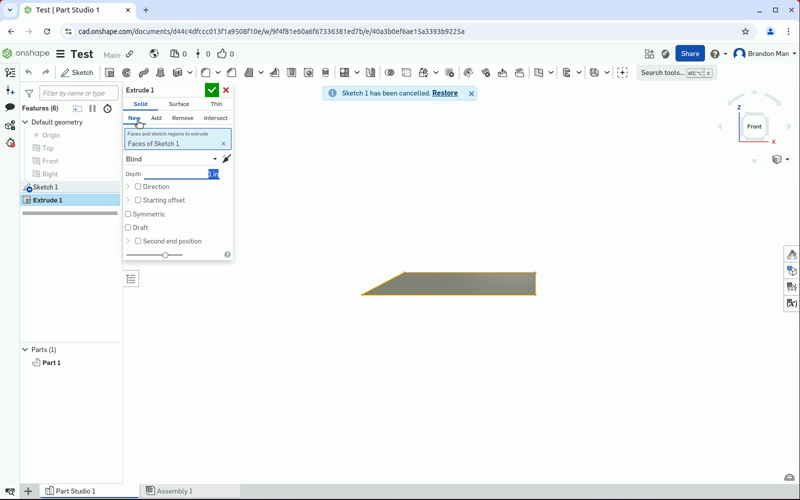
text(4.574)
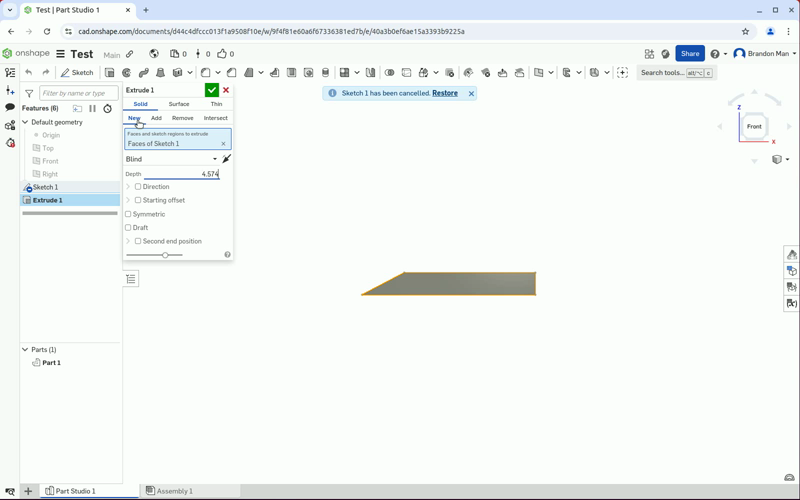
key(enter)
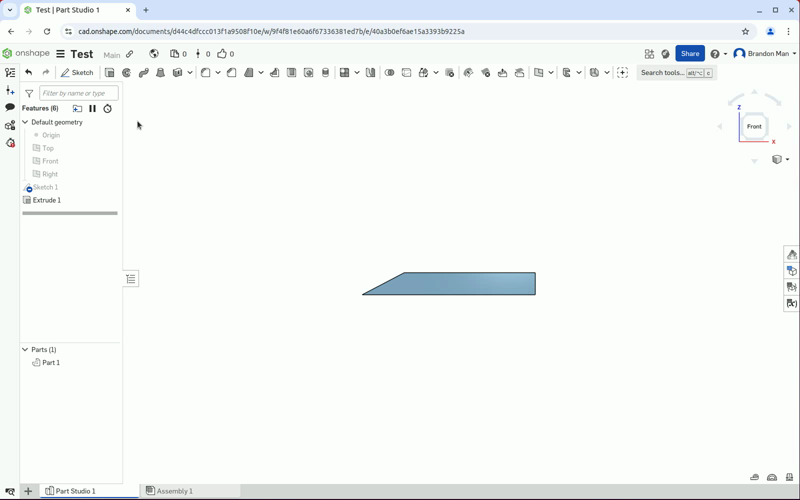
key(shift+h)
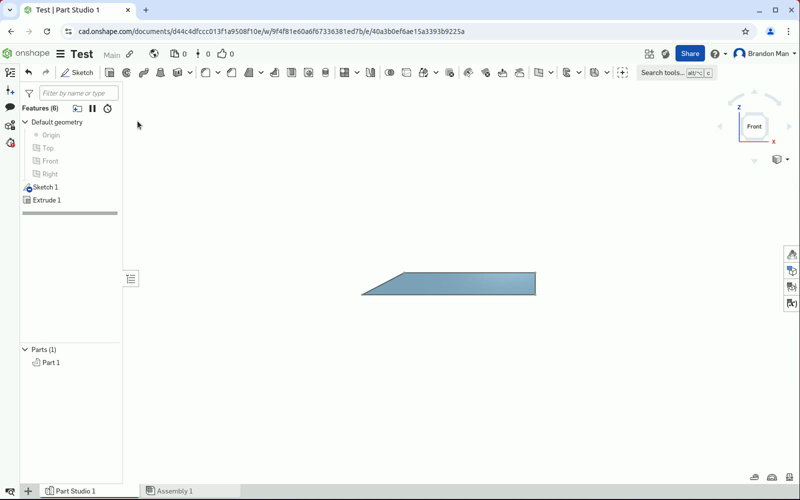
key(shift+h)
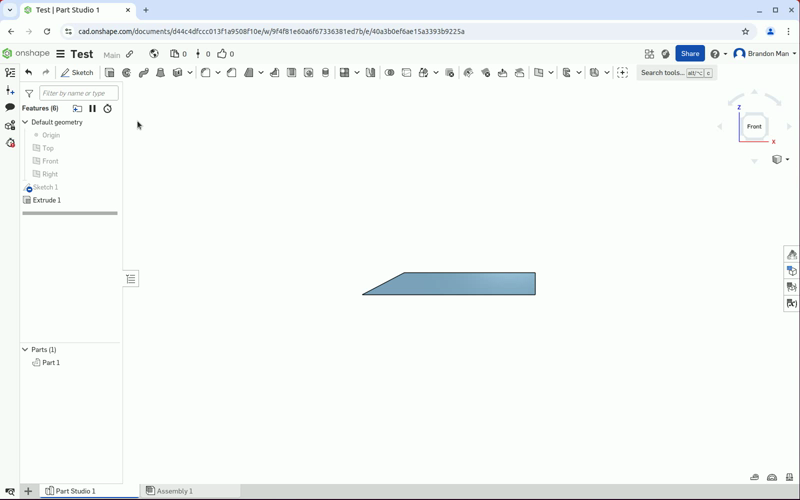
mouse_move(73, 189)
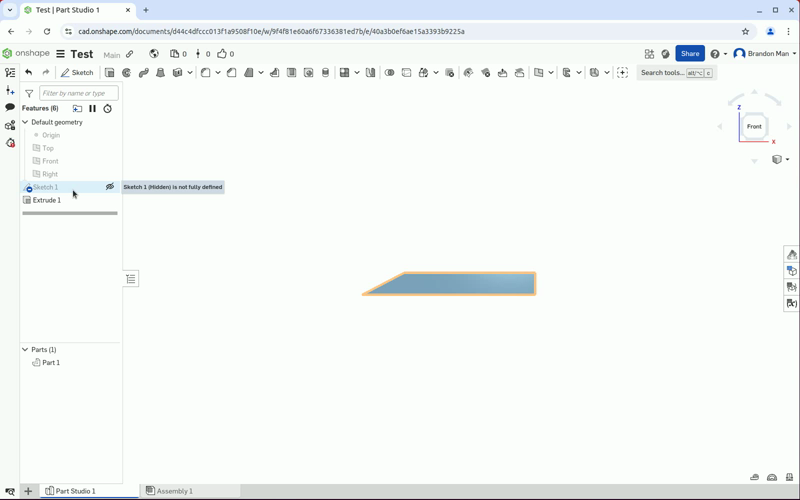
click(73, 189)
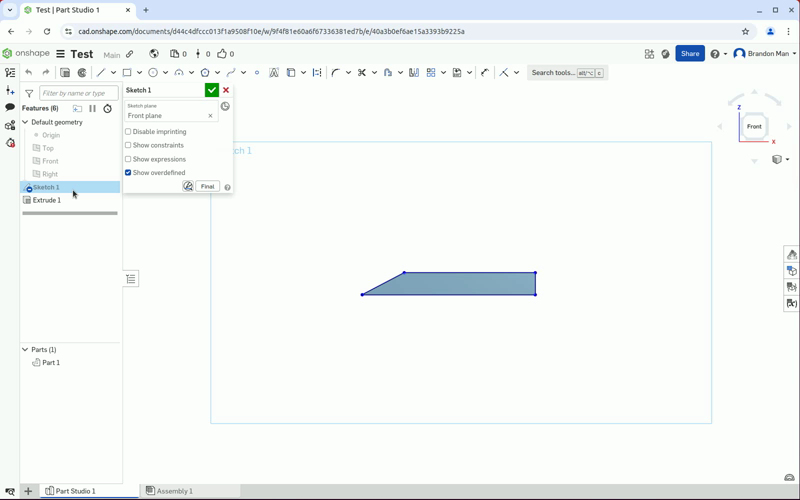
mouse_move(229, 92)
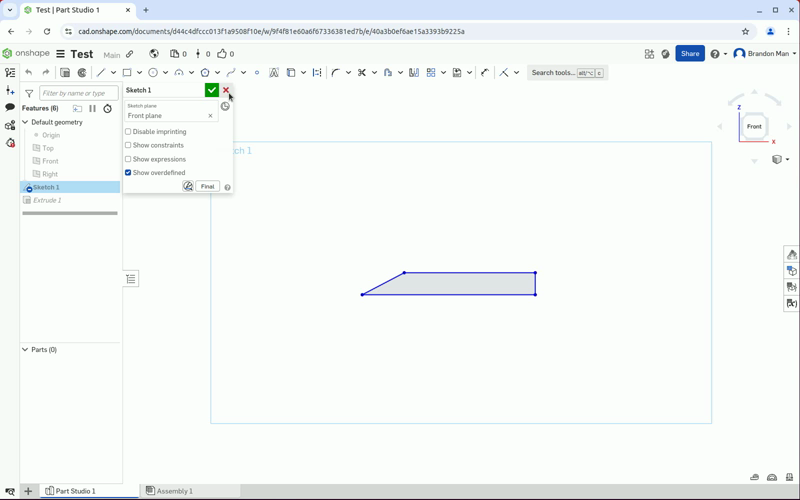
click(229, 92)
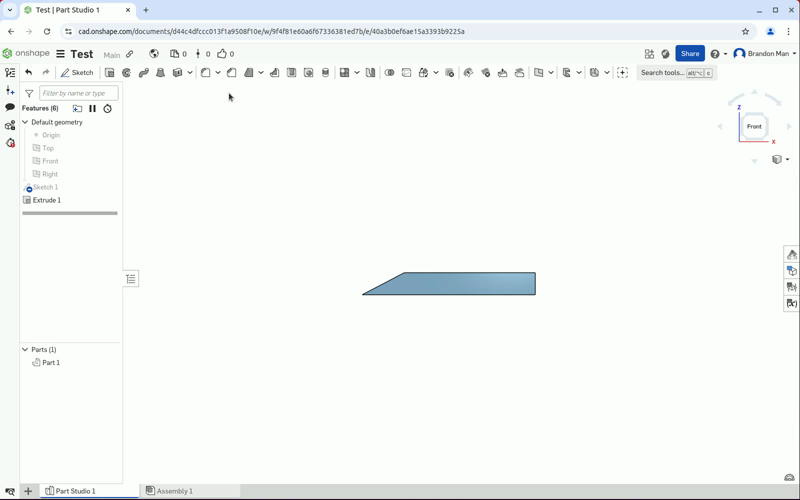
mouse_move(73, 352)
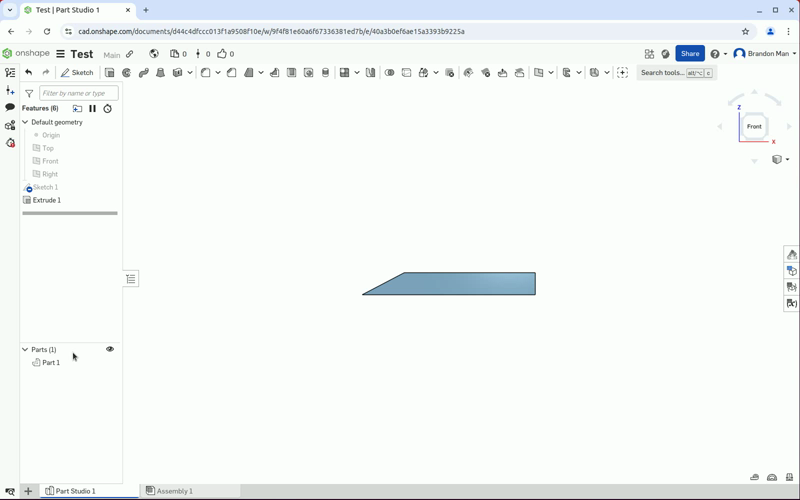
key(y)
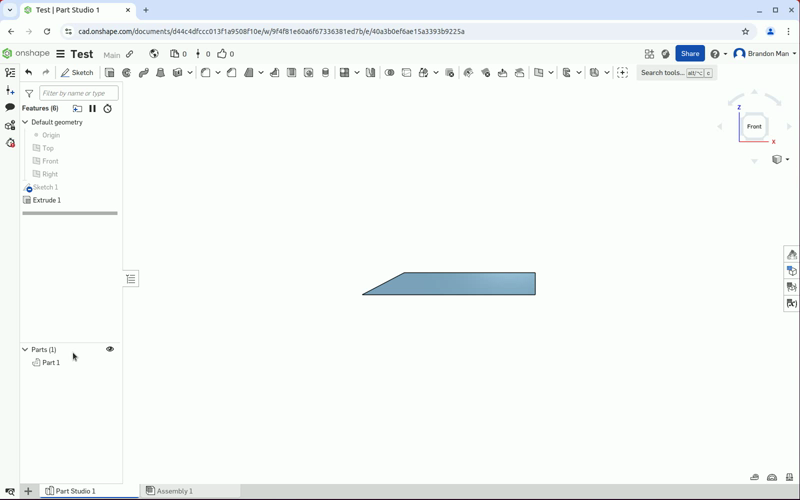
key(shift+p)
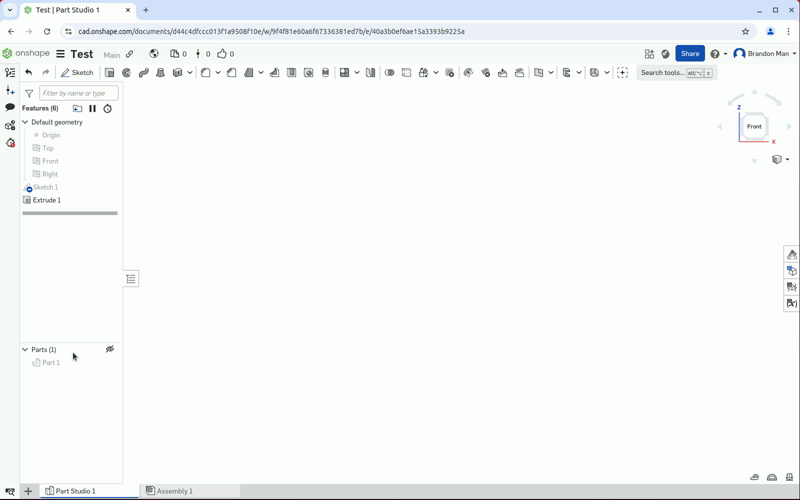
key(space)
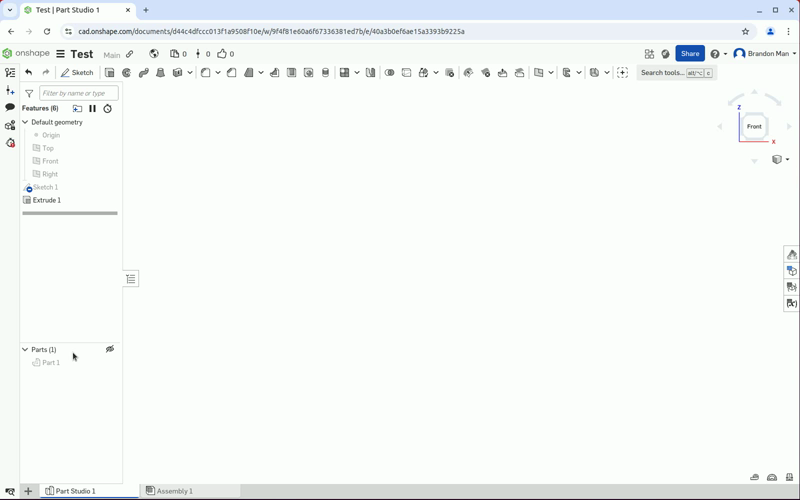
key_down(shift)
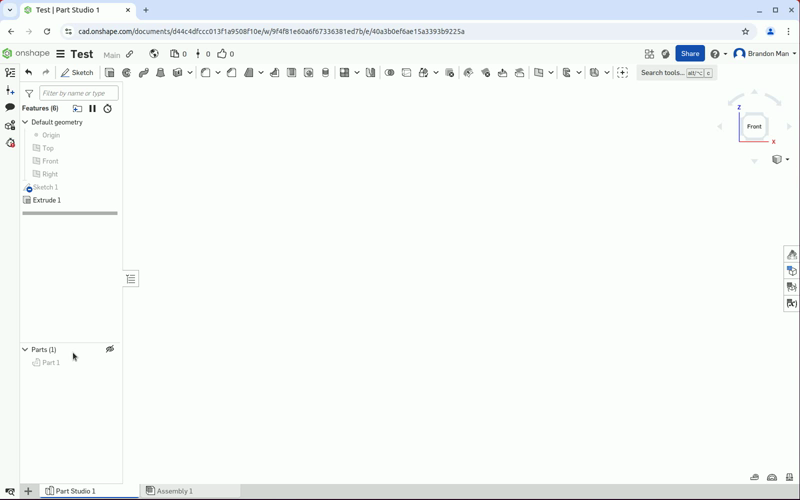
key(left)
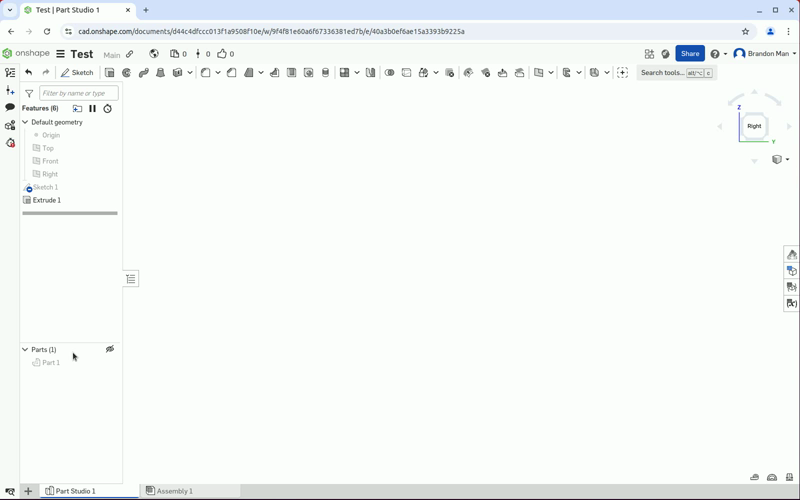
key_up(shift)
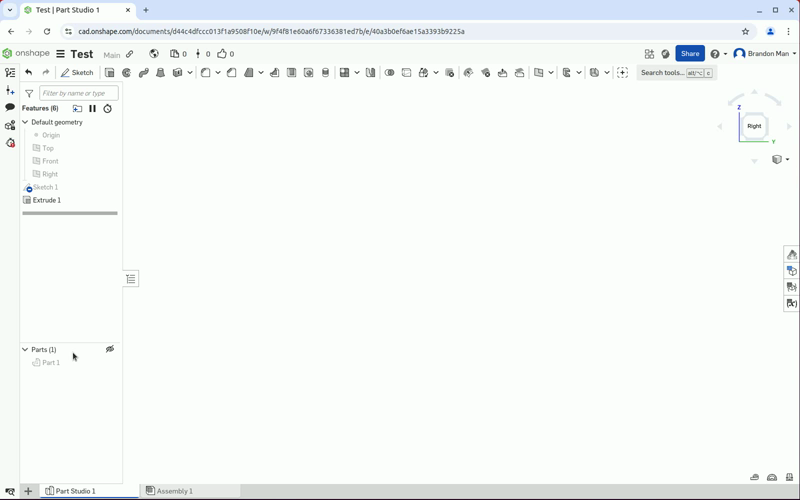
mouse_move(73, 352)
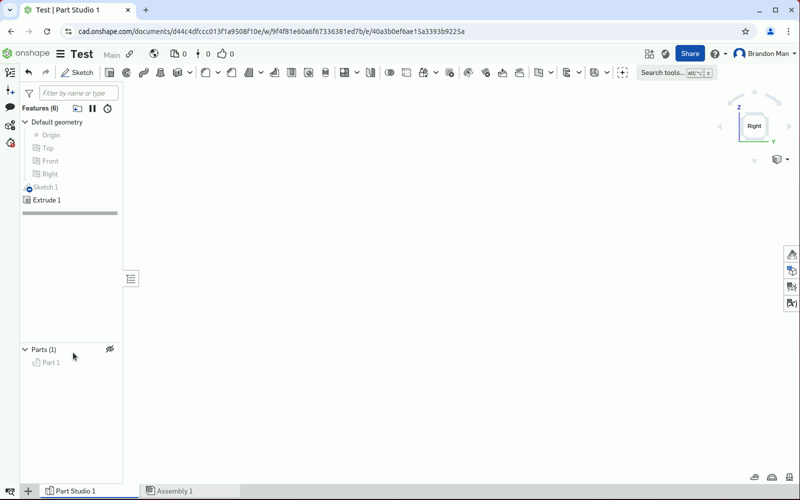
key(shift+y)
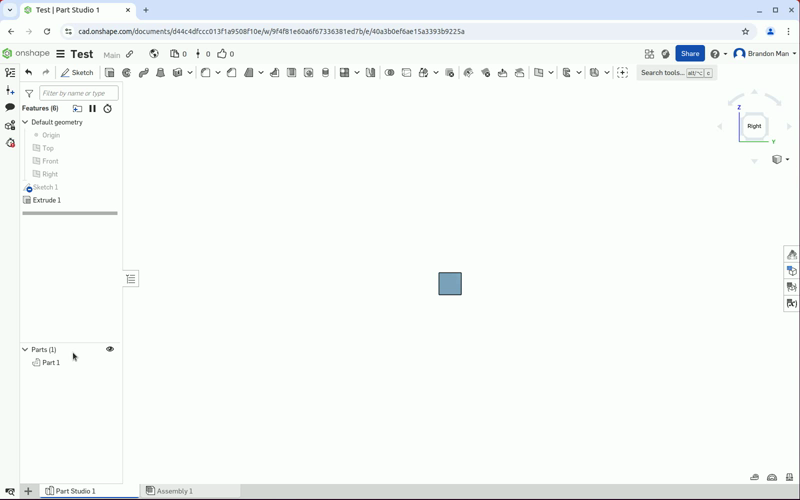
mouse_move(541, 75)
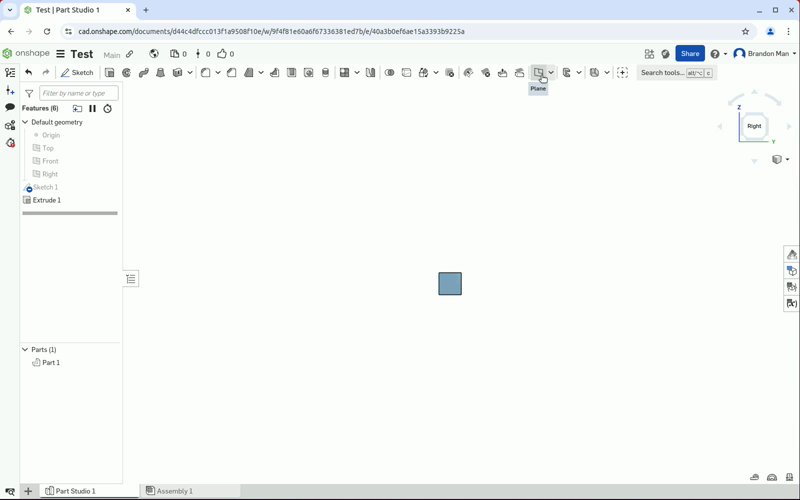
click(541, 75)
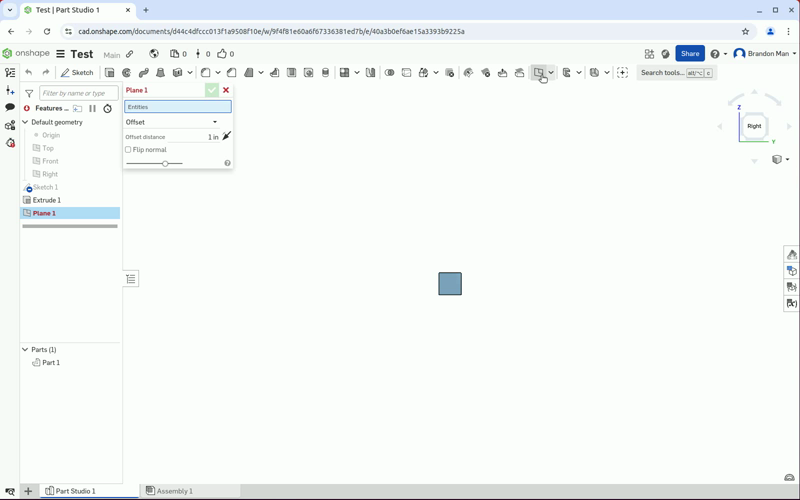
mouse_move(73, 176)
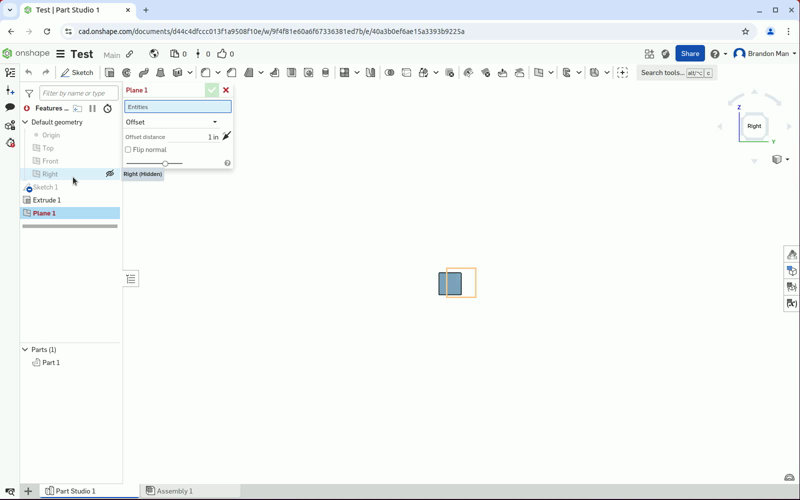
click(73, 176)
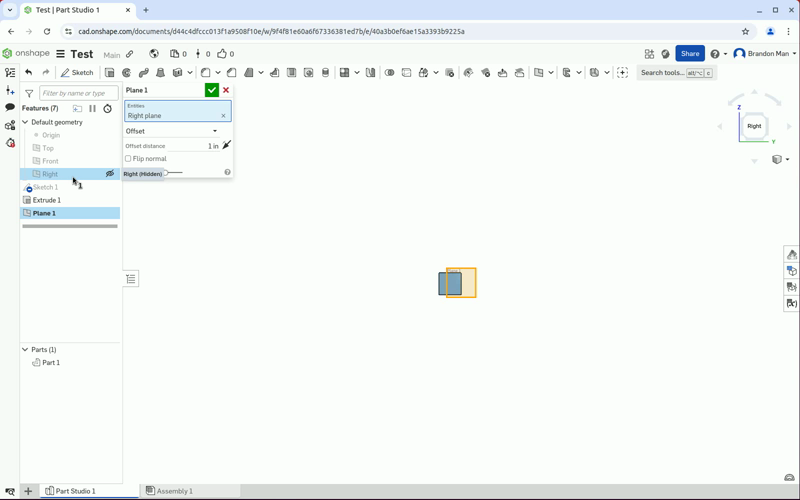
key(tab, 2)
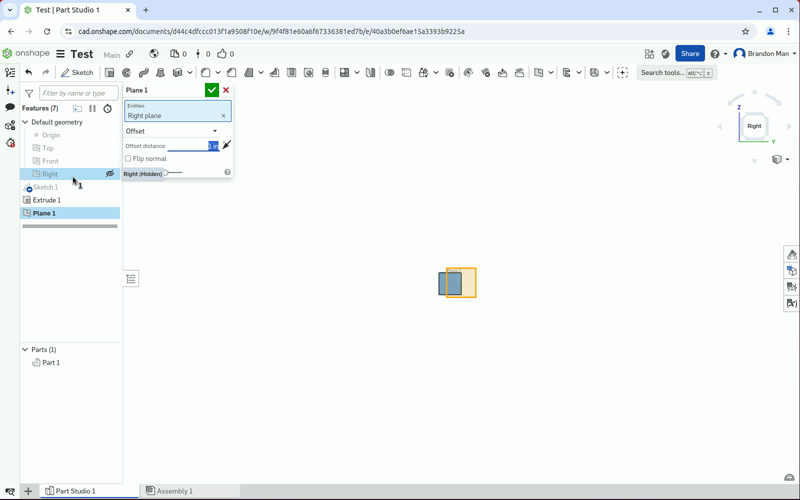
text(15.405)
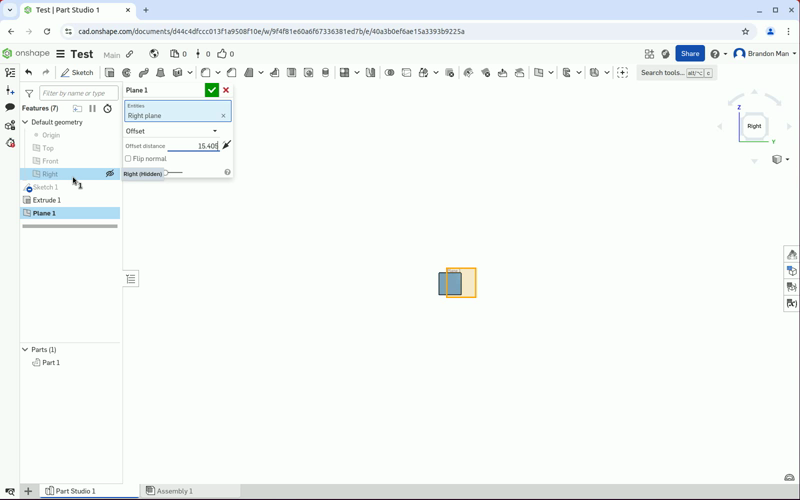
key(enter, 2)
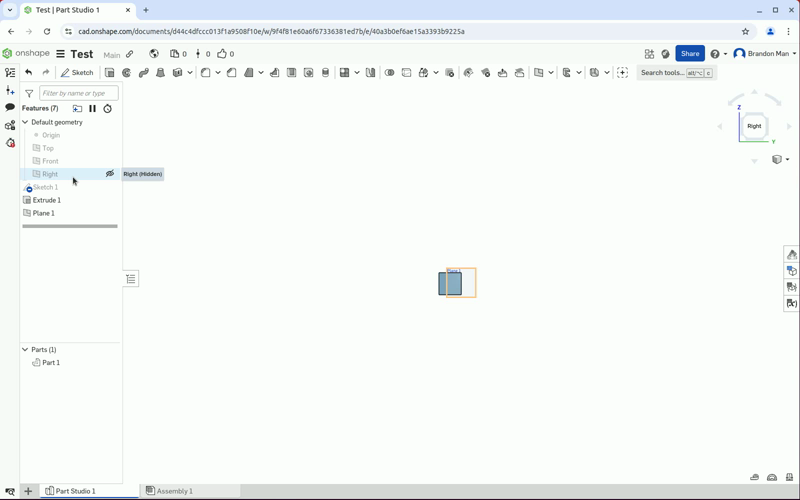
key(shift+s)
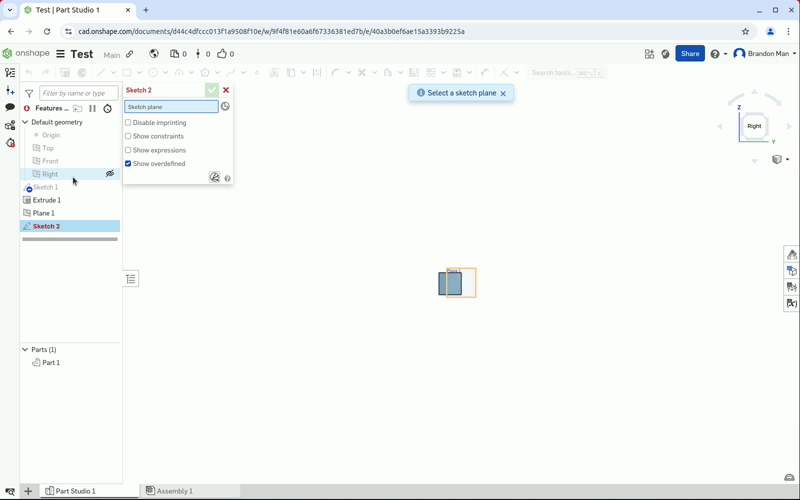
mouse_move(73, 215)
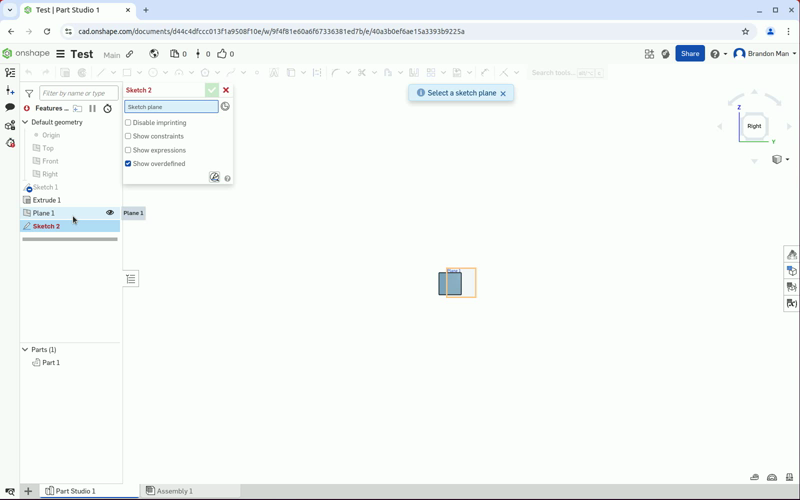
click(73, 215)
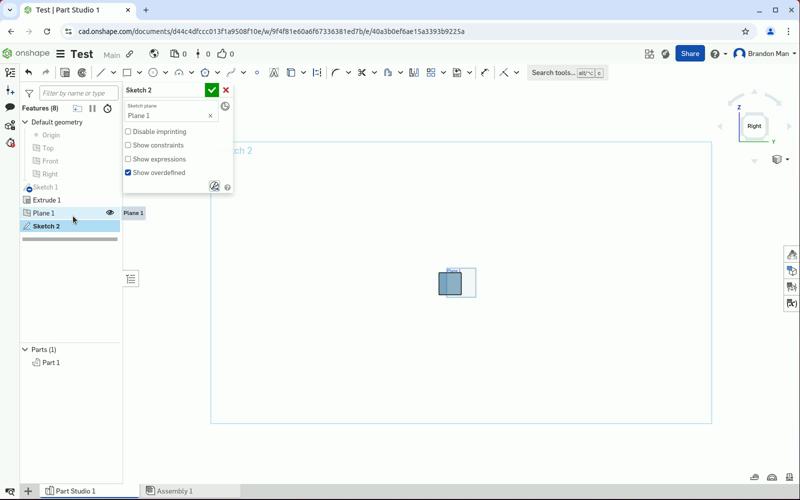
mouse_move(73, 352)
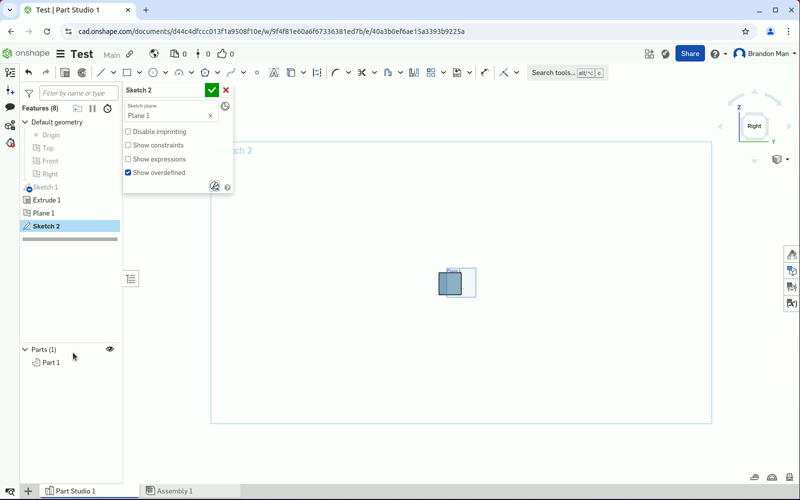
key(y)
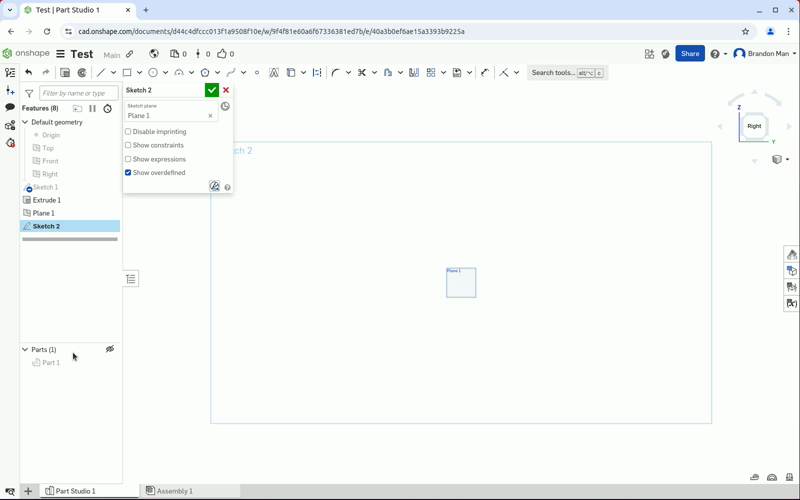
key(l)
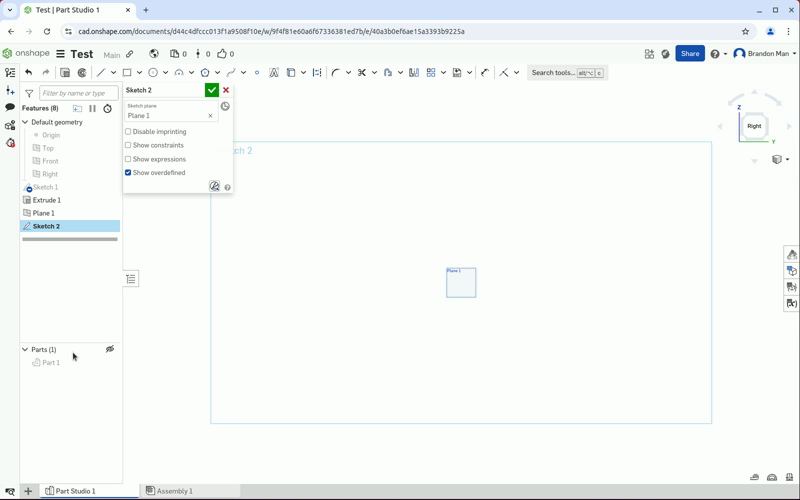
key_down(shift)
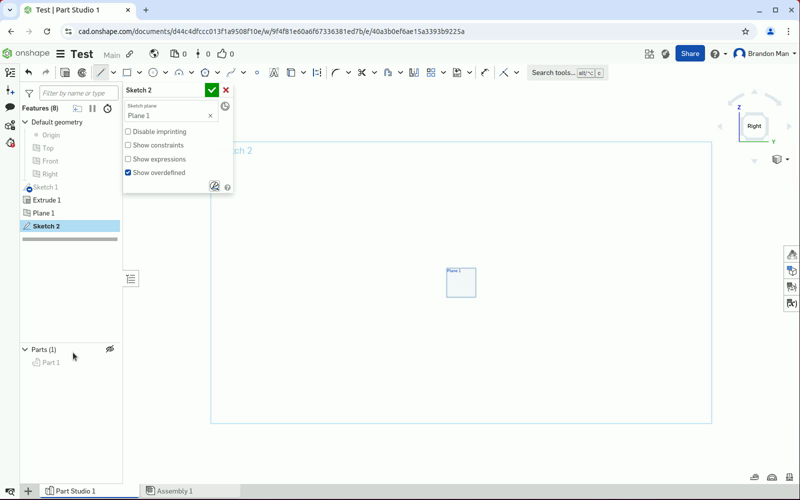
mouse_move(446, 294)
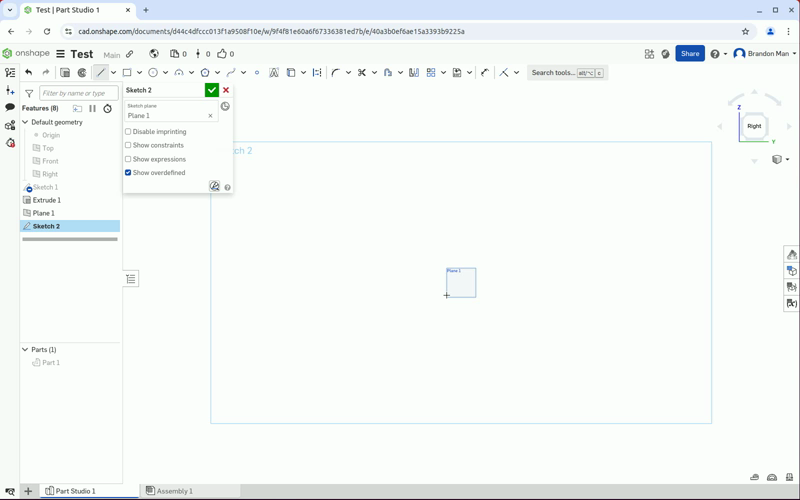
click(446, 294)
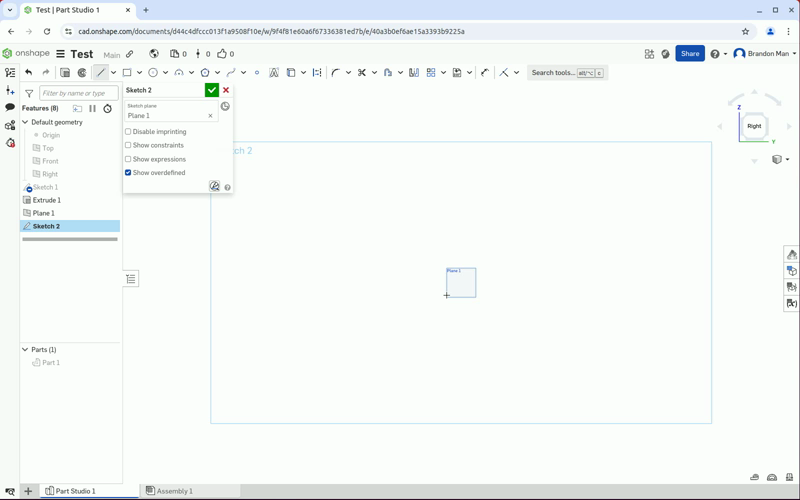
key_up(shift)
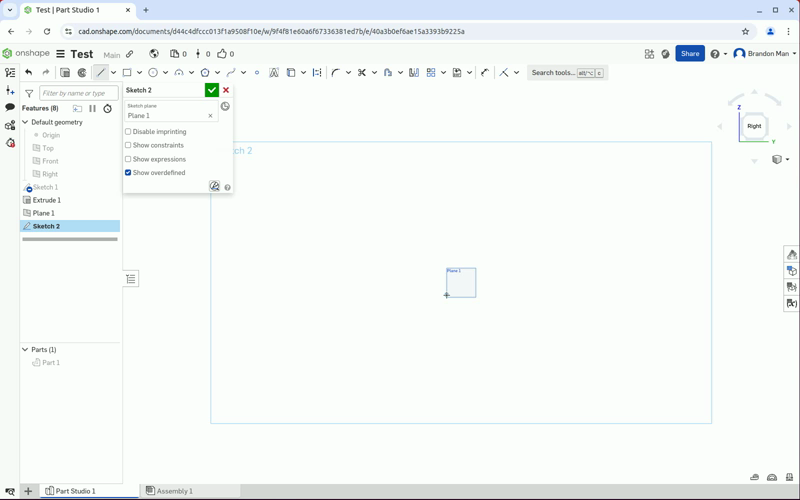
key_down(shift)
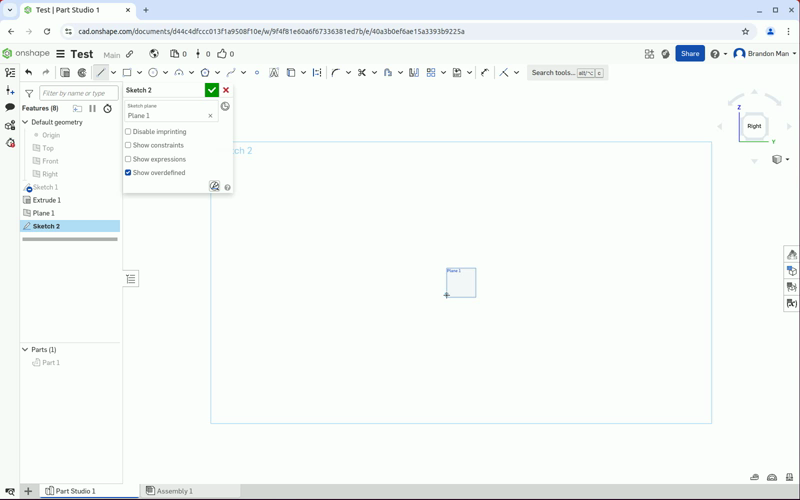
mouse_move(476, 294)
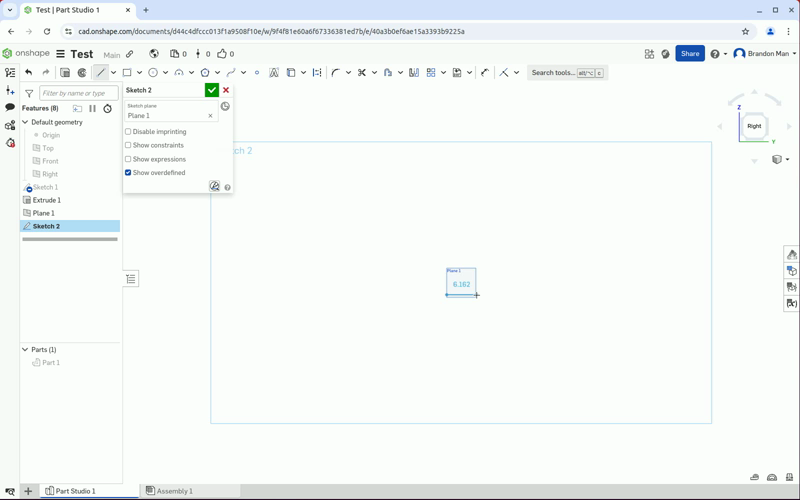
mouse_move(453, 294)
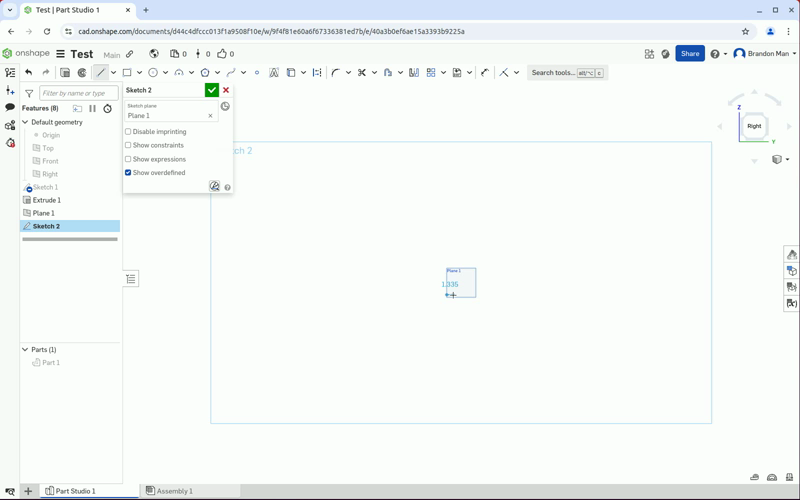
scroll(6)
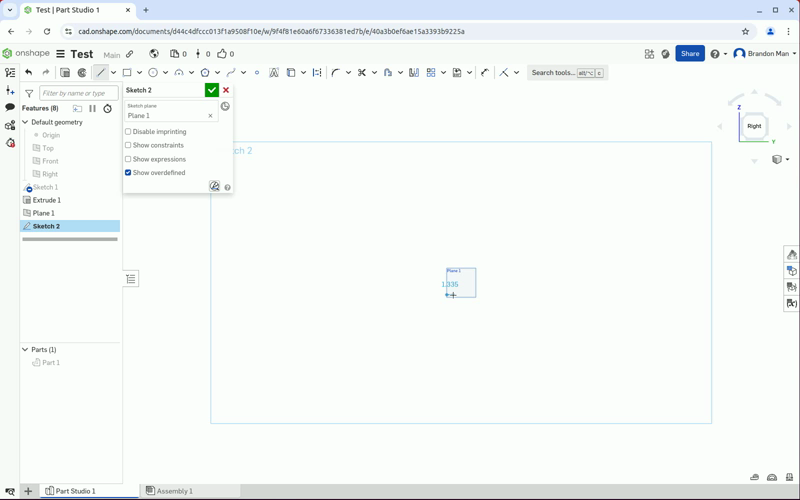
scroll(6)
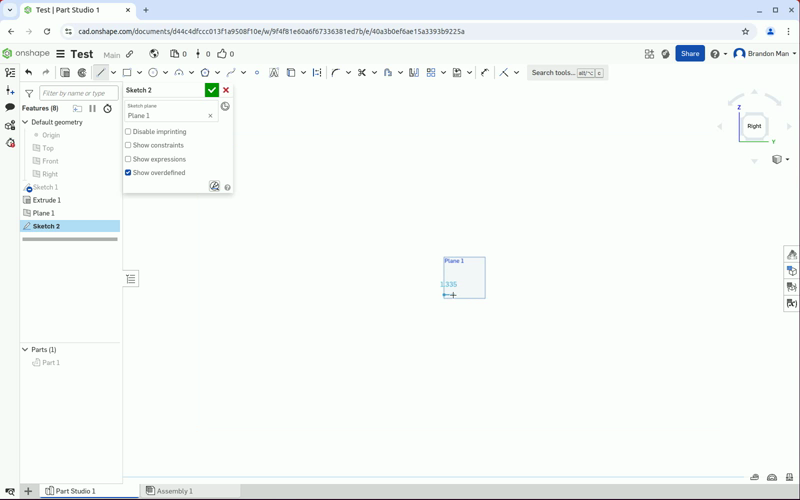
scroll(6)
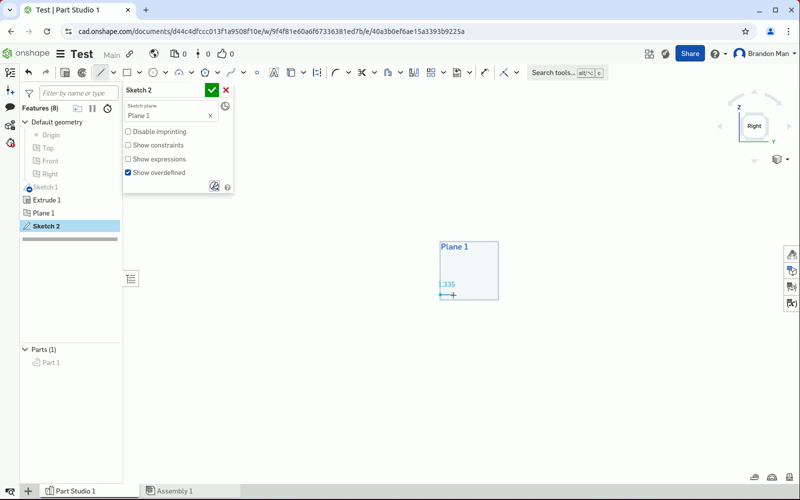
scroll(6)
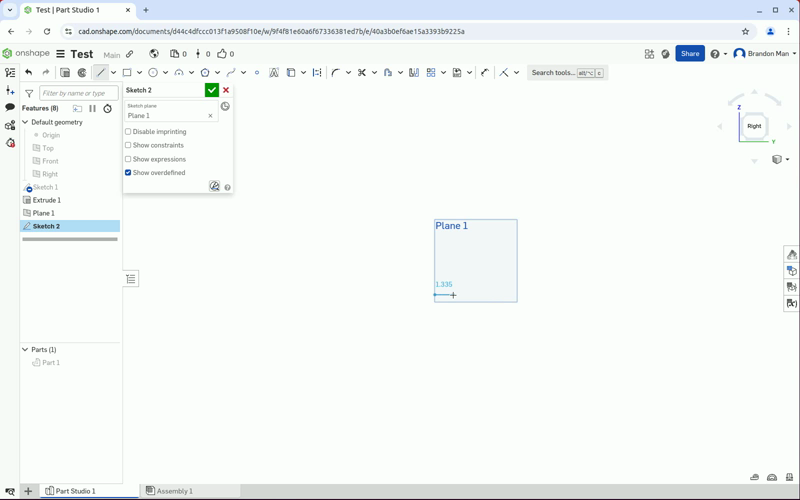
scroll(6)
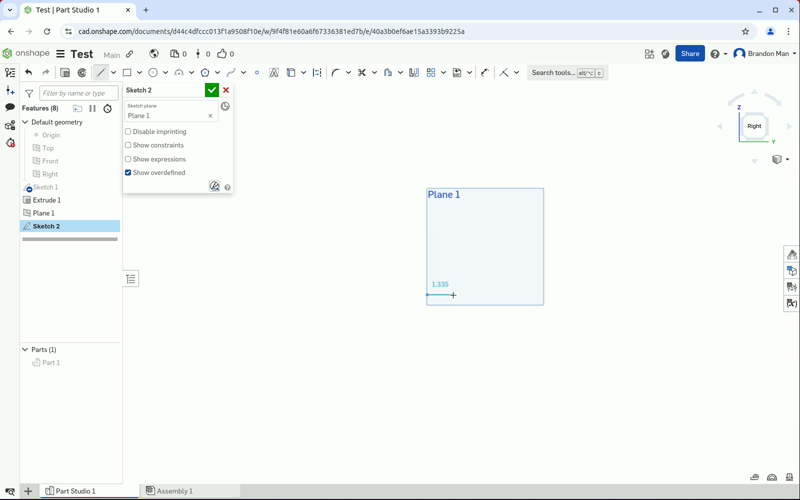
scroll(6)
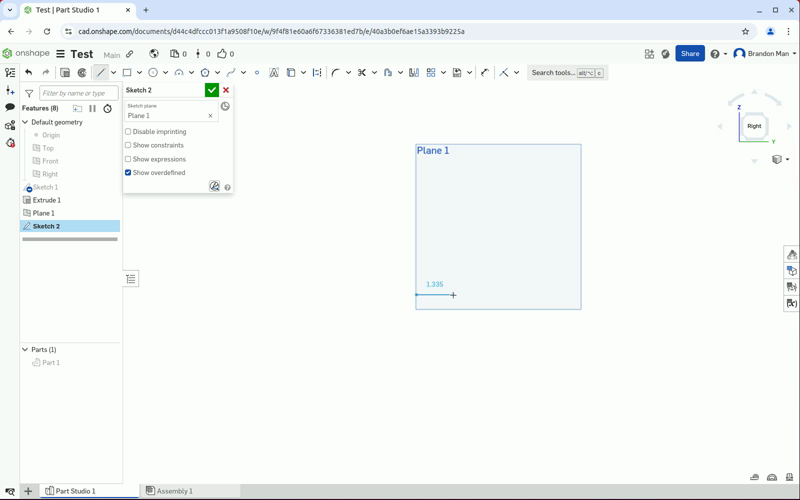
scroll(6)
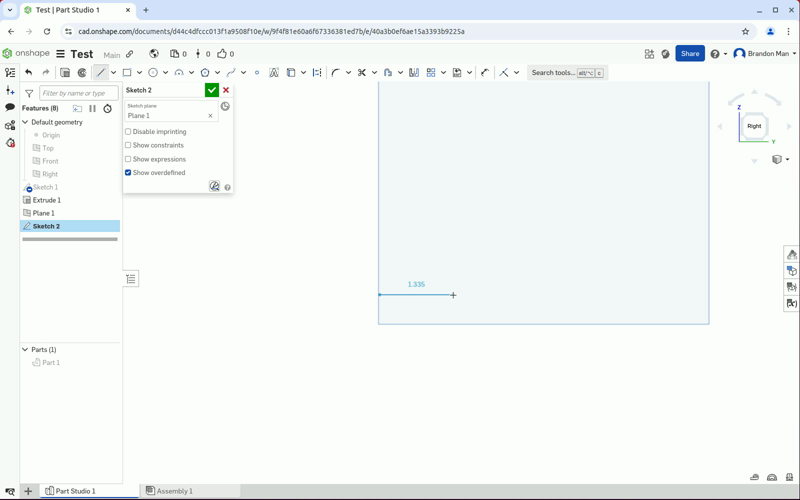
click(453, 294)
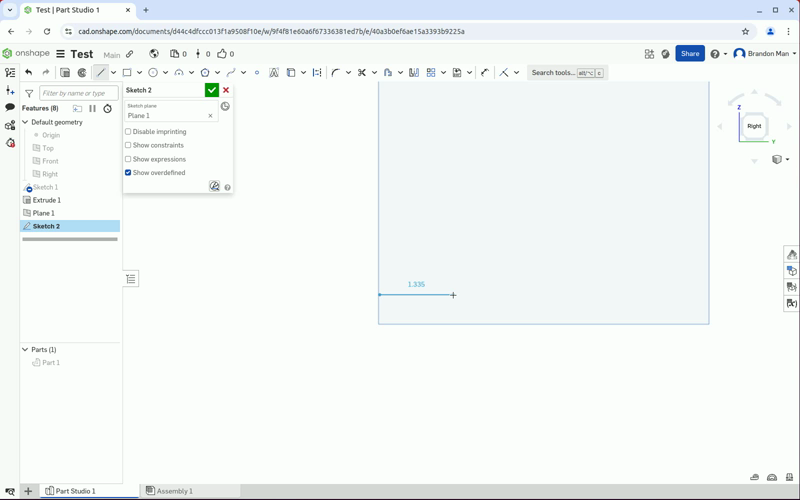
scroll(-6)
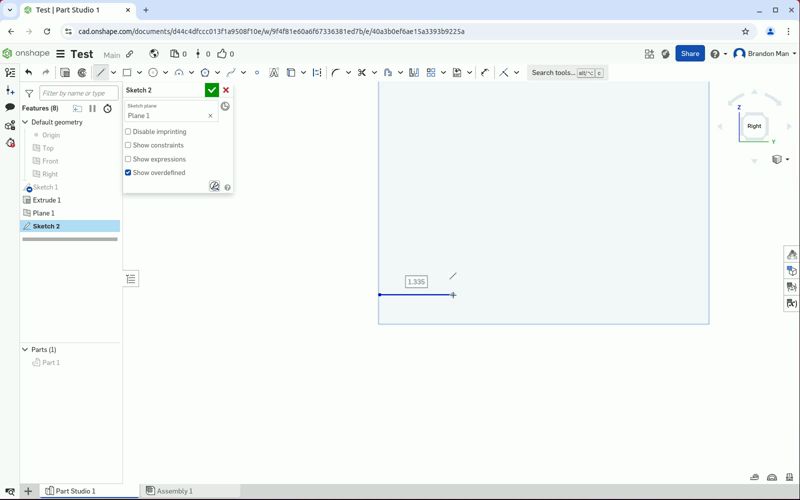
scroll(-6)
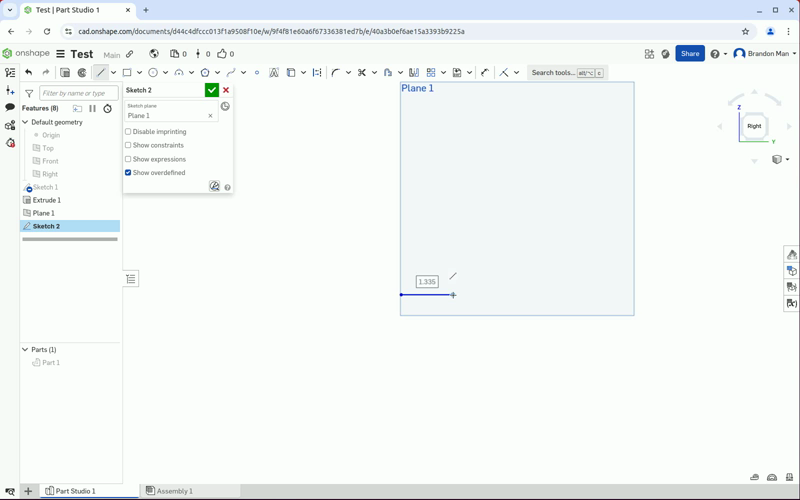
scroll(-6)
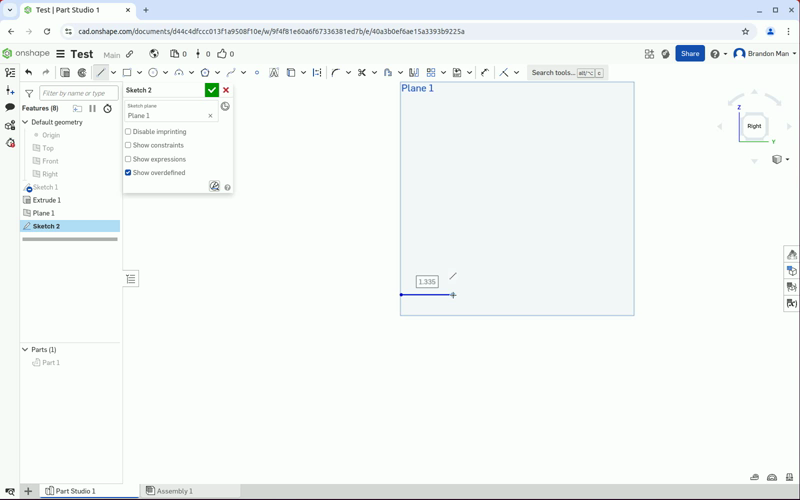
scroll(-6)
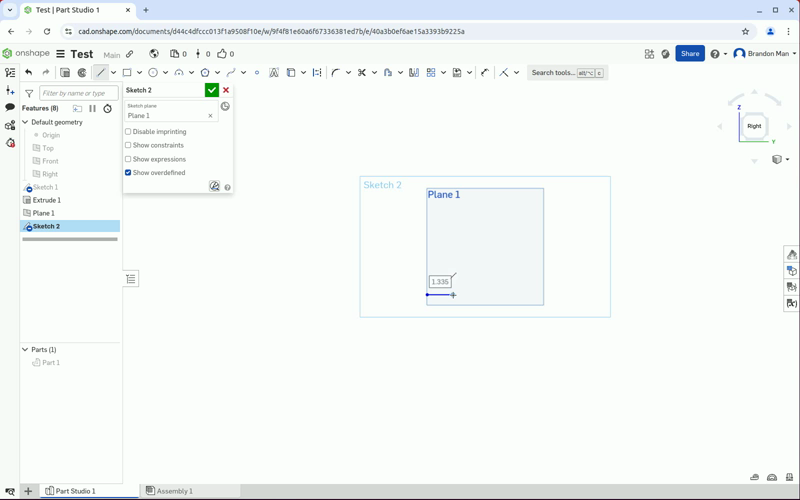
scroll(-6)
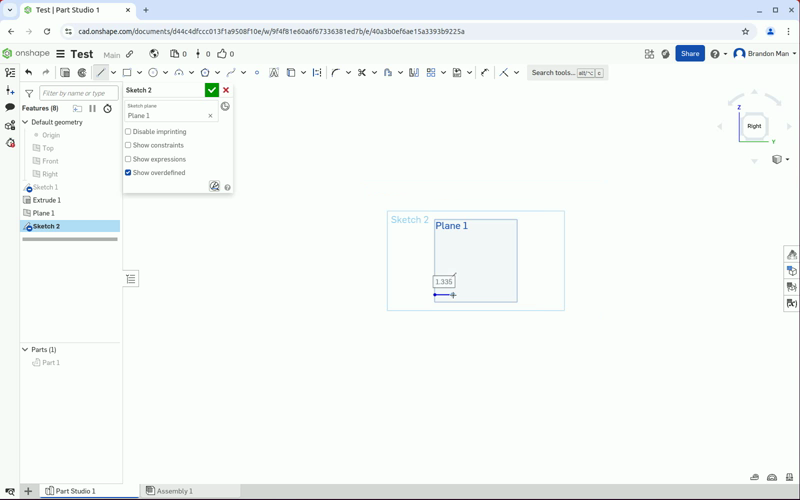
scroll(-6)
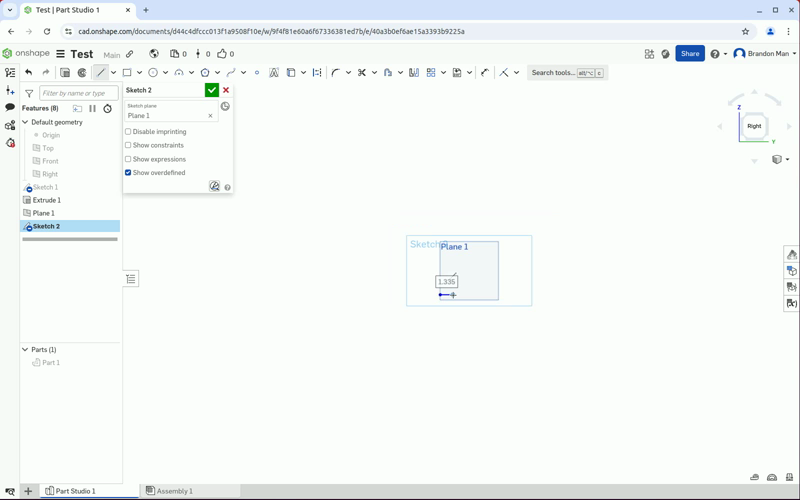
scroll(-6)
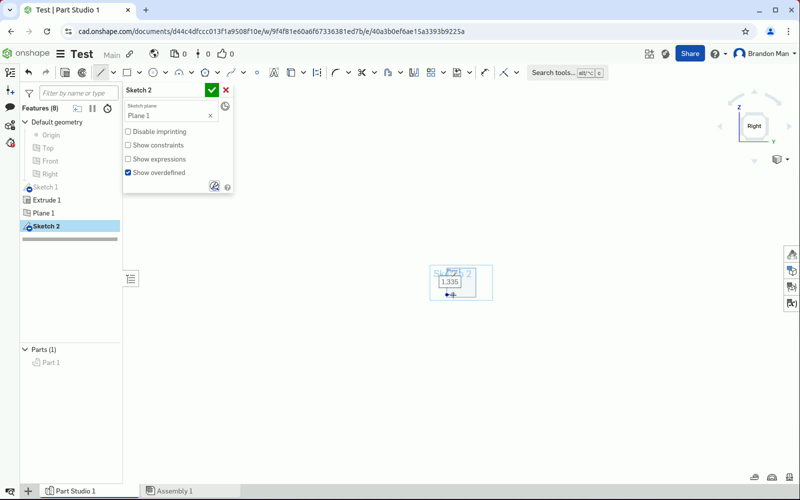
key_up(shift)
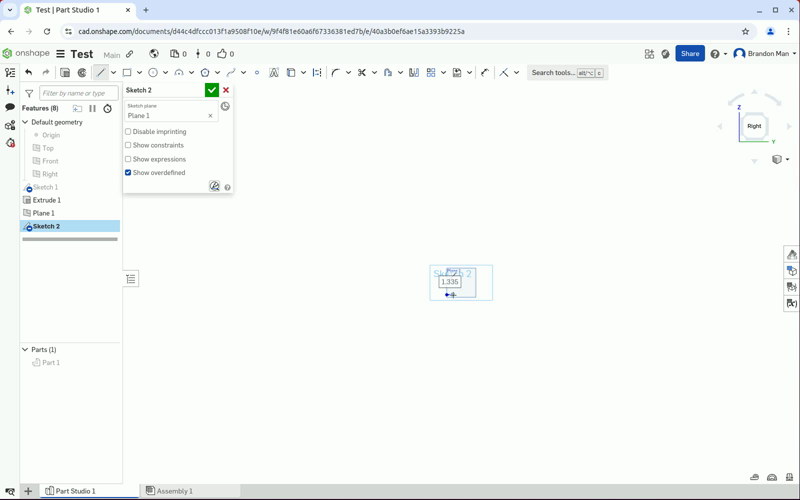
key_down(shift)
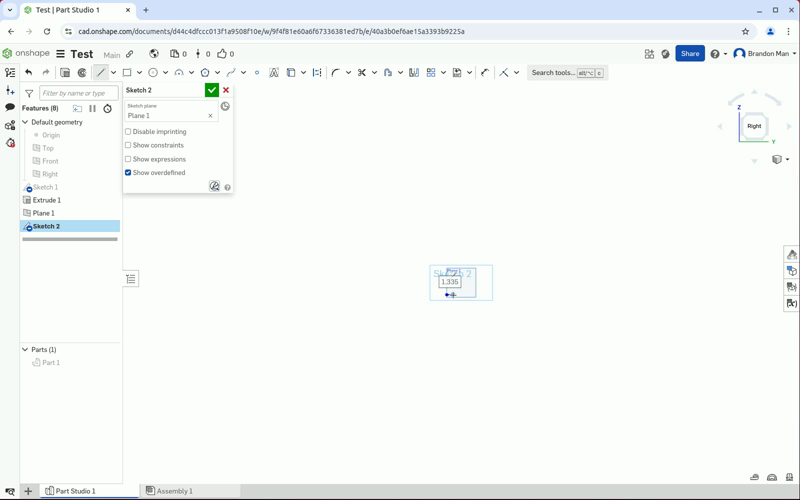
mouse_move(483, 294)
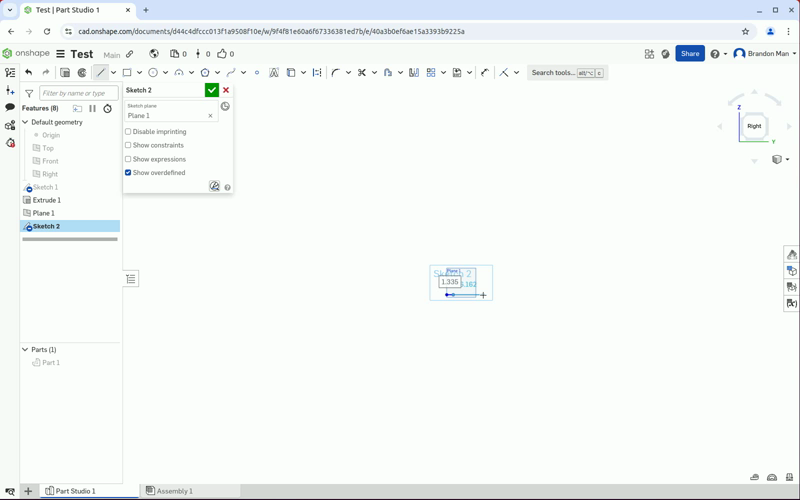
mouse_move(453, 271)
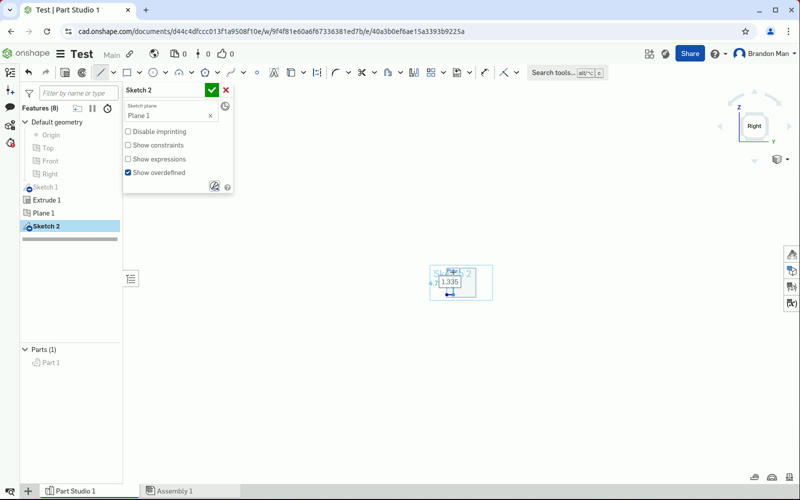
click(453, 271)
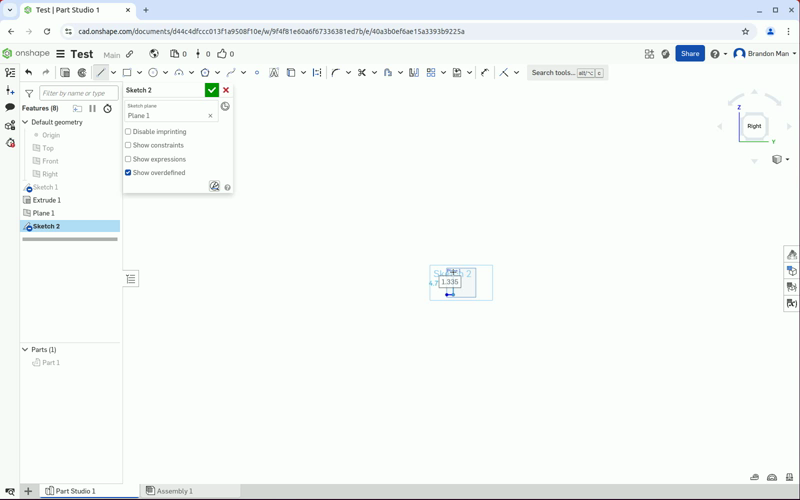
key_up(shift)
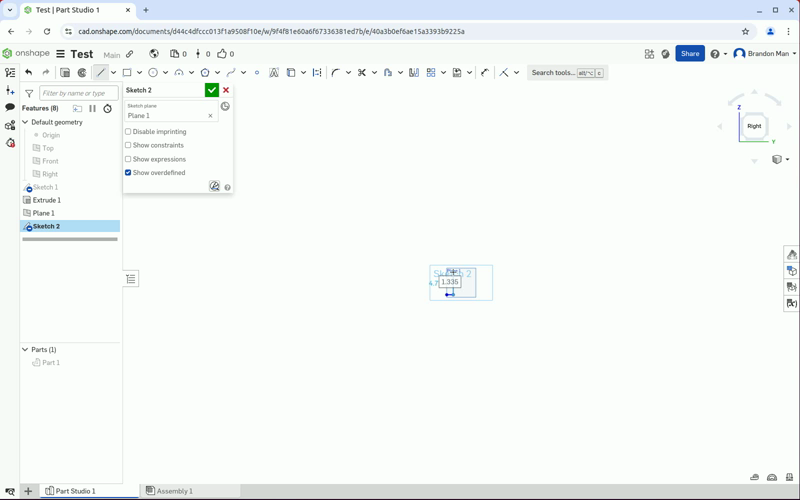
key_down(shift)
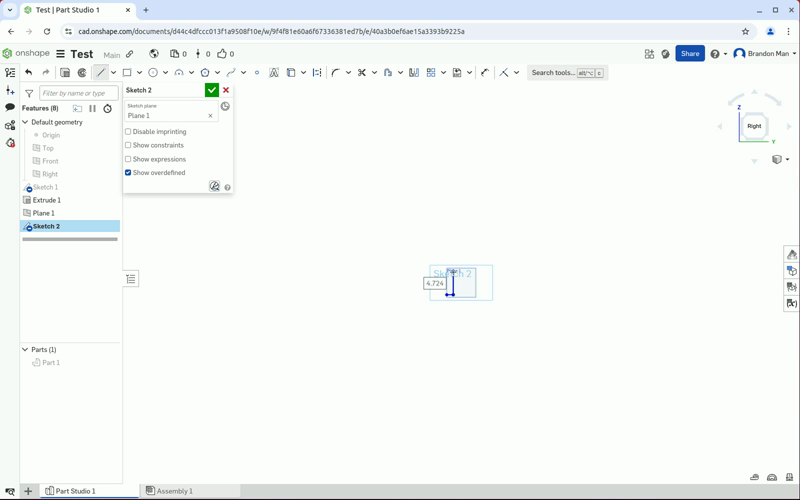
mouse_move(483, 271)
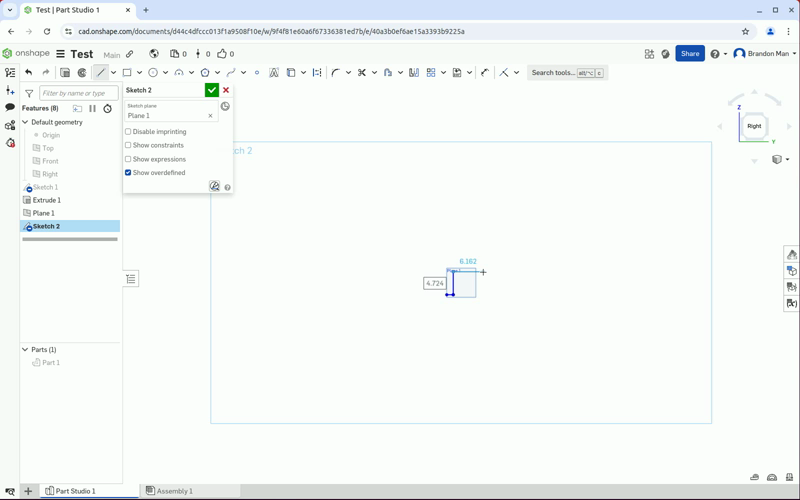
mouse_move(446, 271)
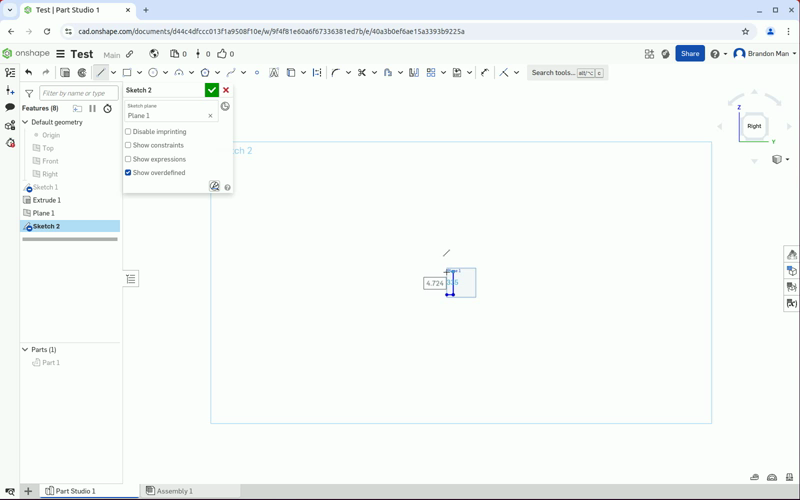
scroll(6)
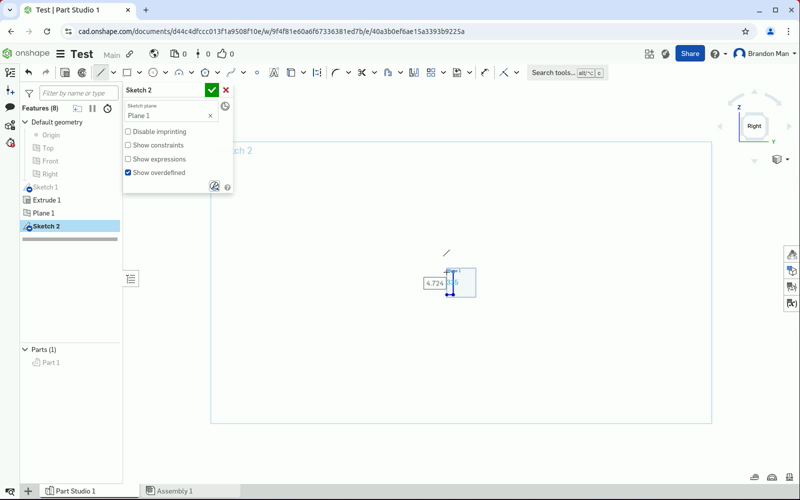
scroll(6)
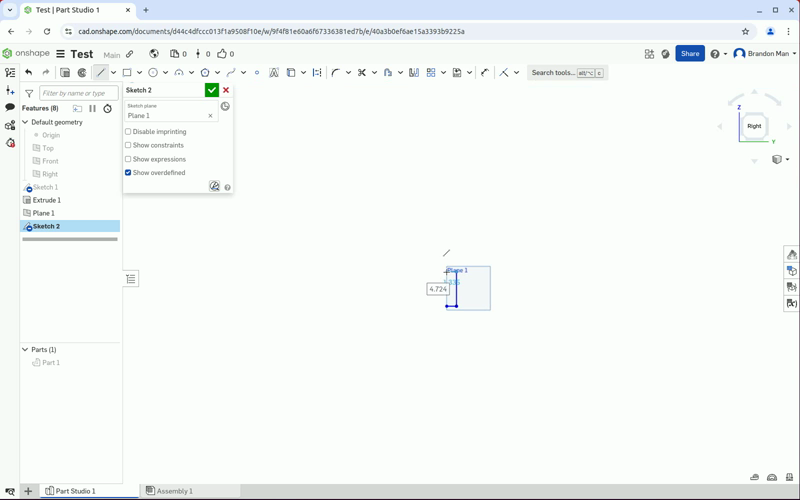
scroll(6)
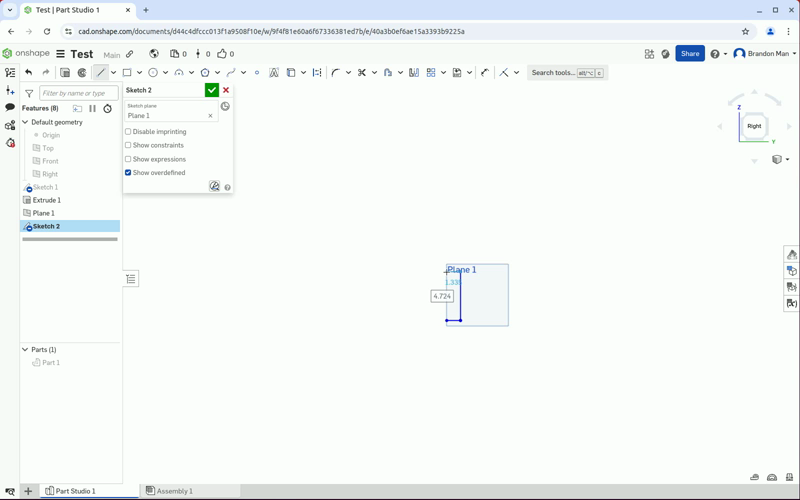
scroll(6)
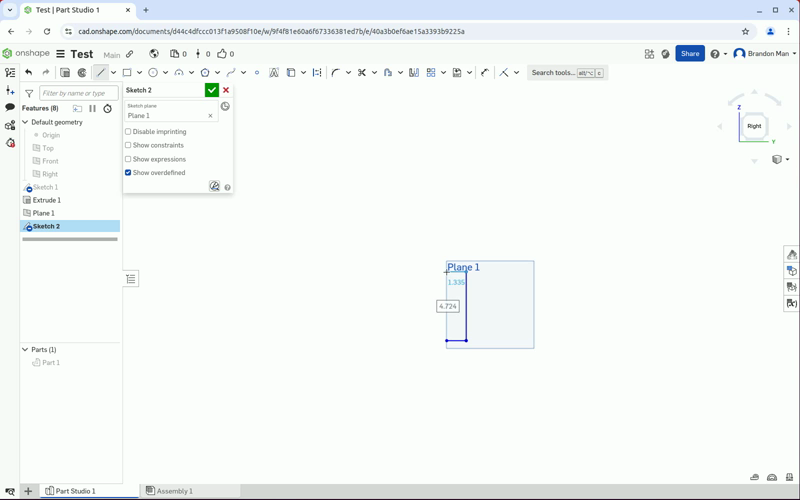
scroll(6)
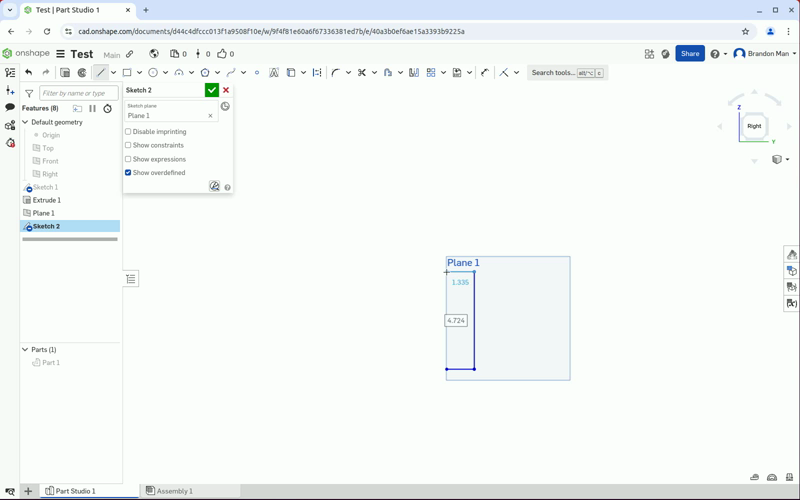
scroll(6)
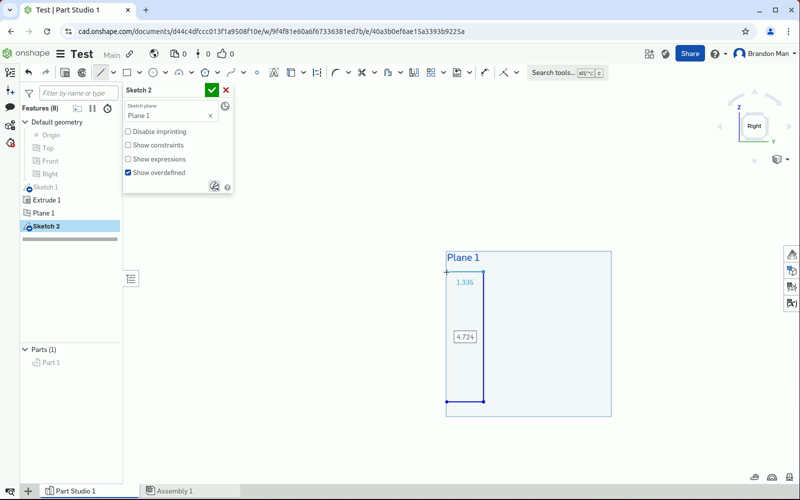
scroll(6)
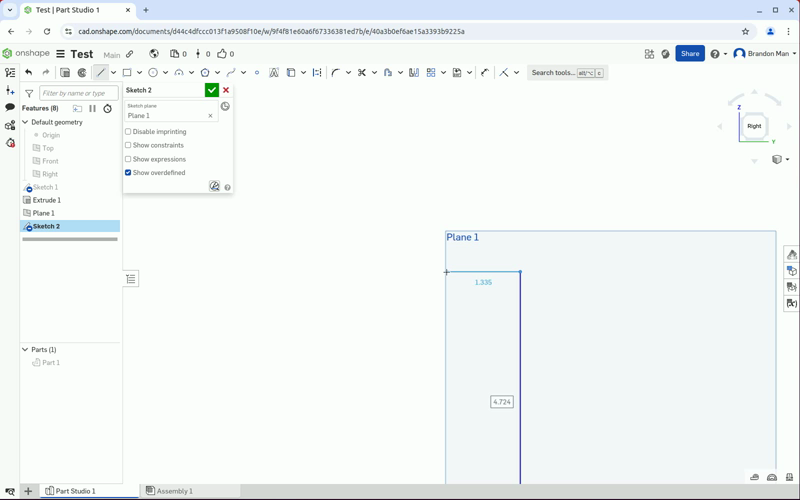
click(446, 271)
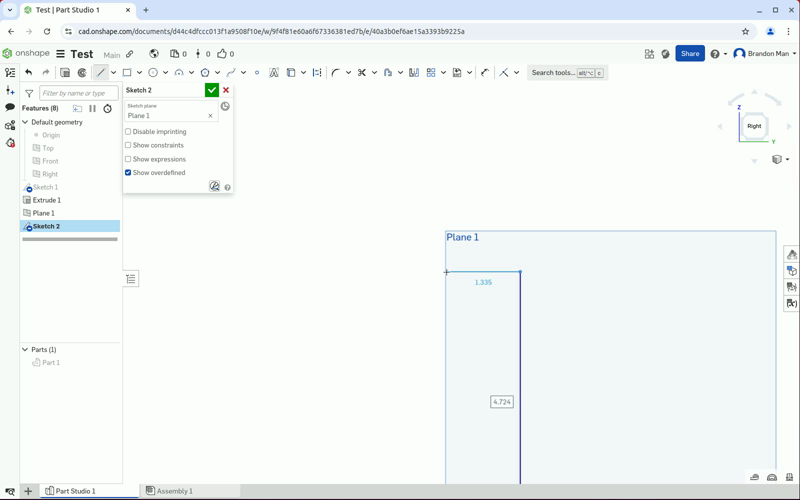
scroll(-6)
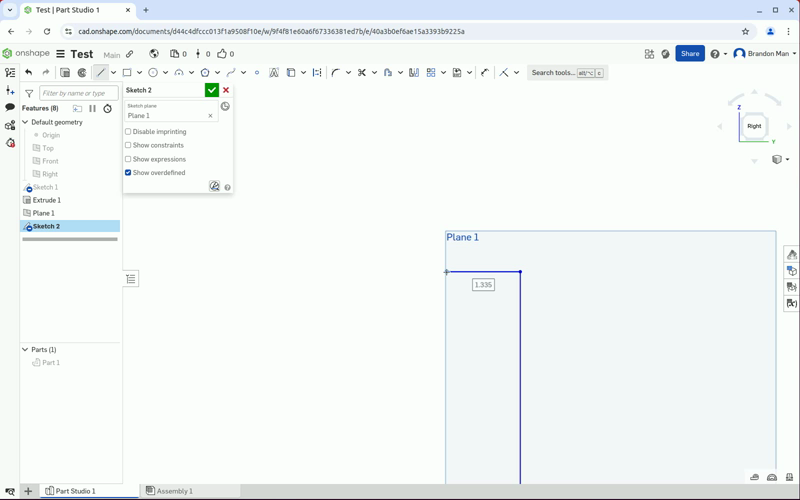
scroll(-6)
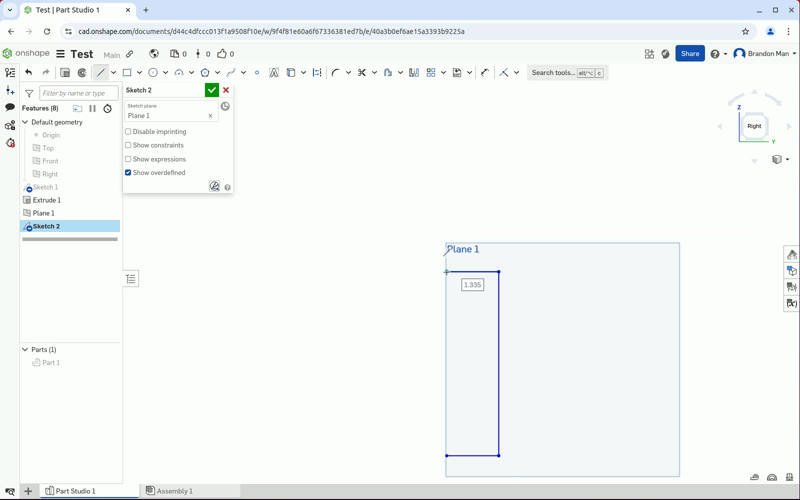
scroll(-6)
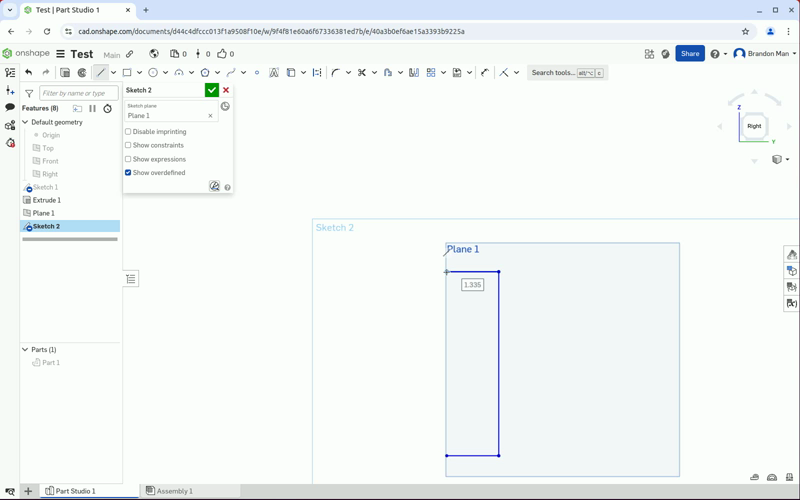
scroll(-6)
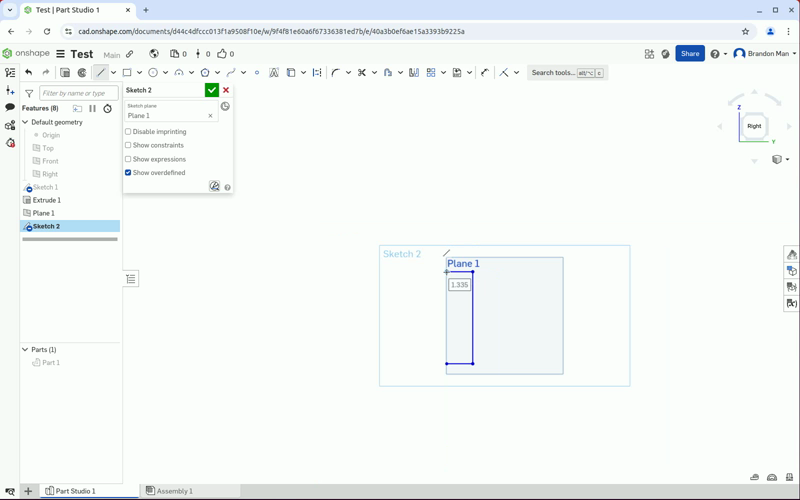
scroll(-6)
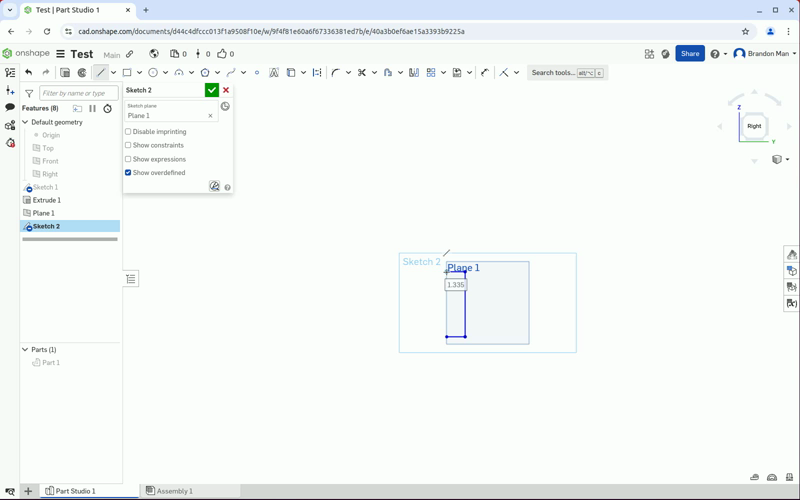
scroll(-6)
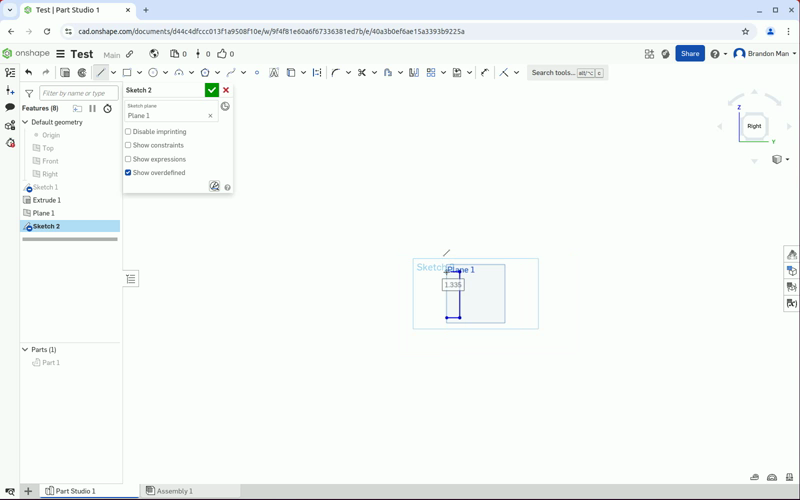
scroll(-6)
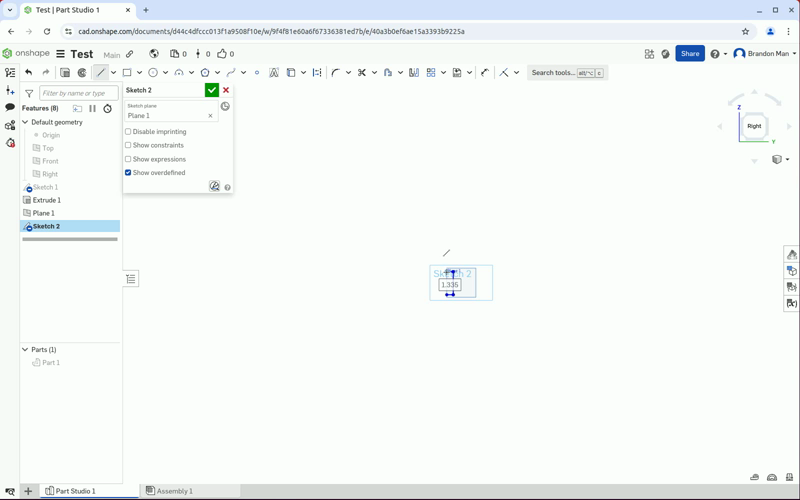
key_up(shift)
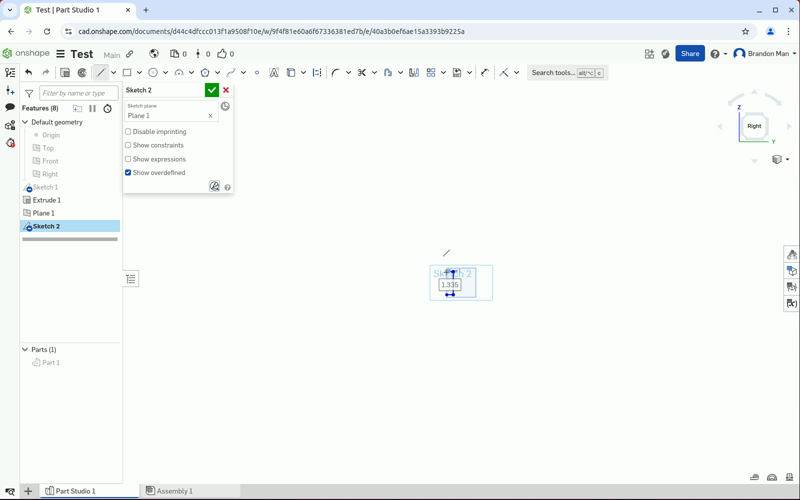
mouse_move(476, 271)
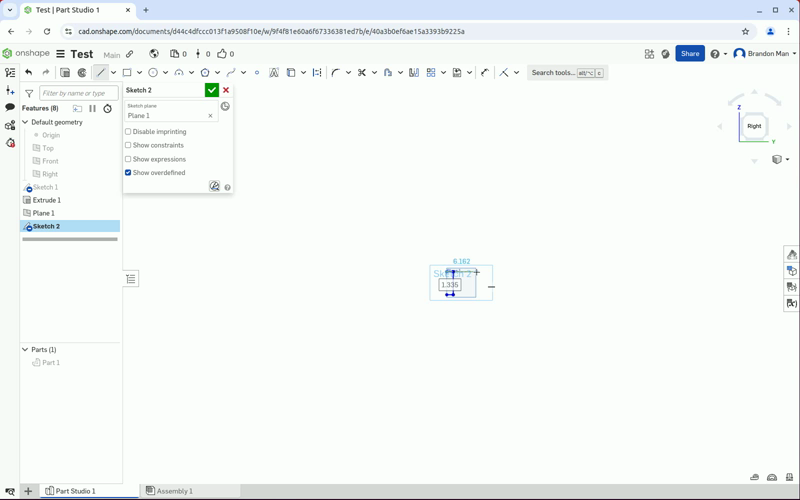
key_down(shift)
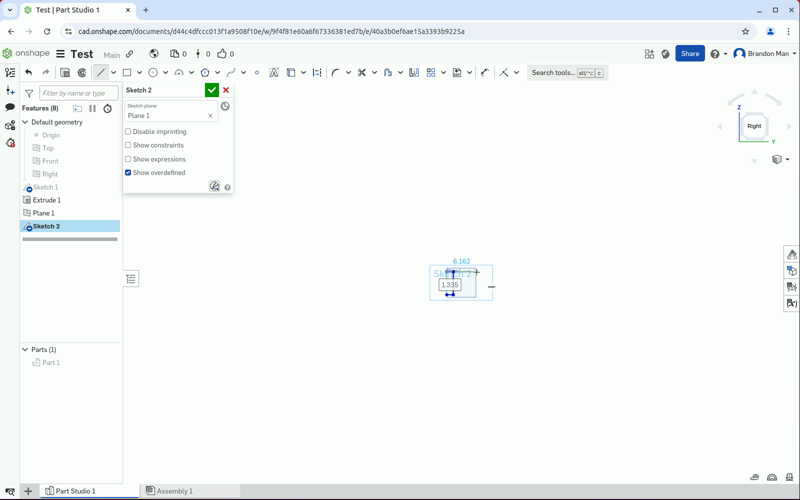
mouse_move(446, 294)
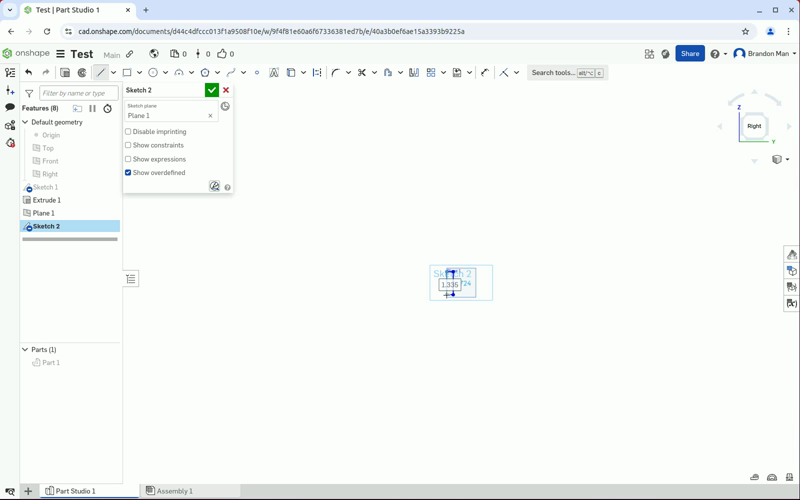
key_up(shift)
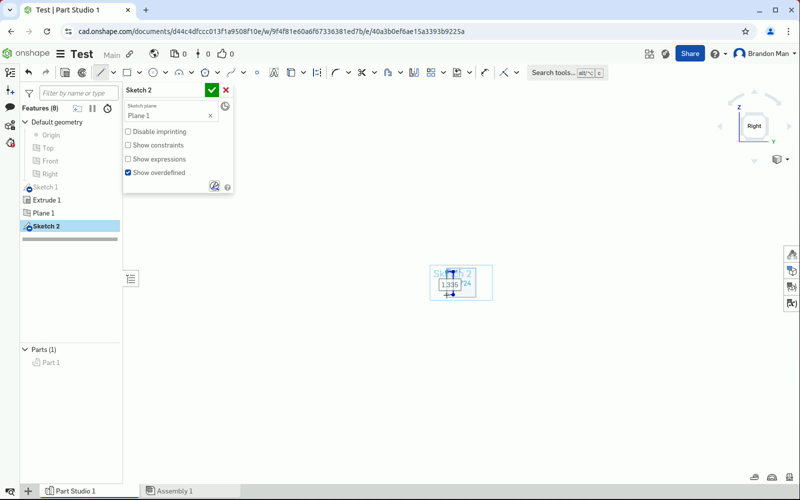
click(446, 294)
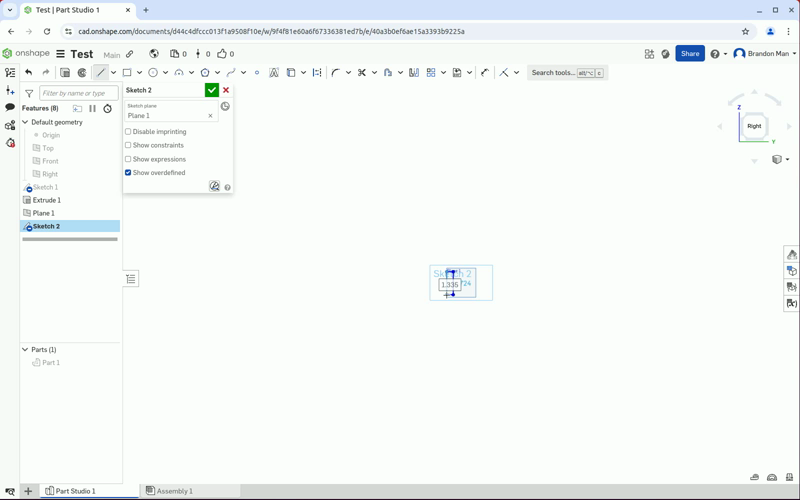
key(esc)
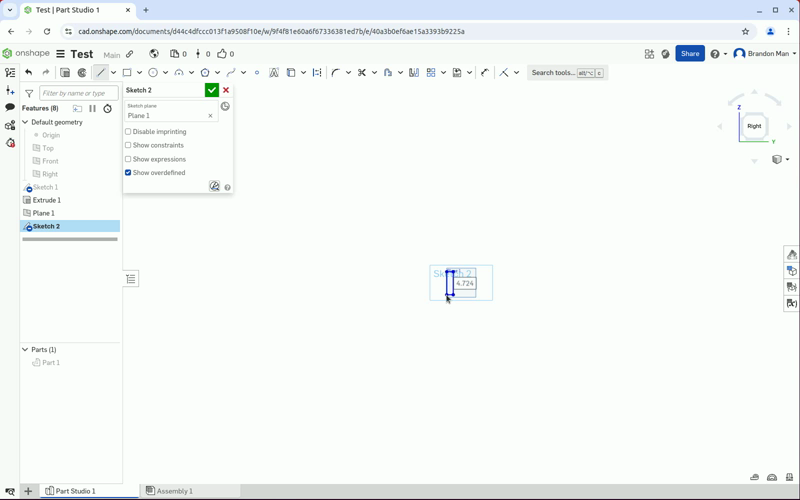
mouse_move(452, 293)
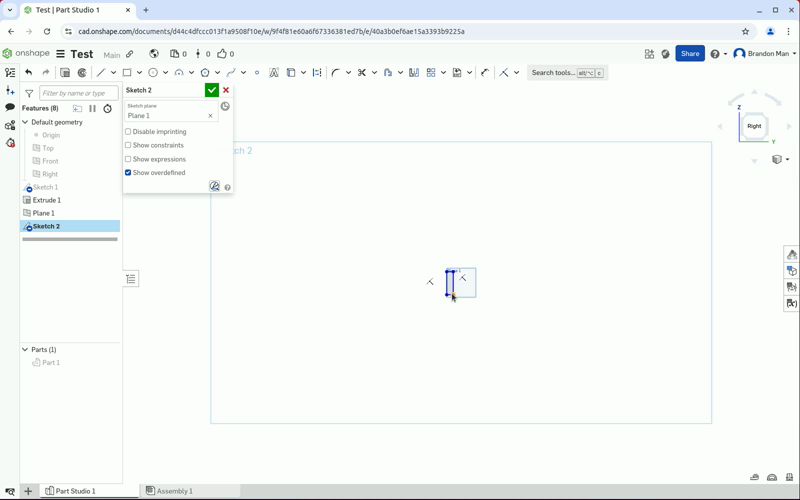
scroll(6)
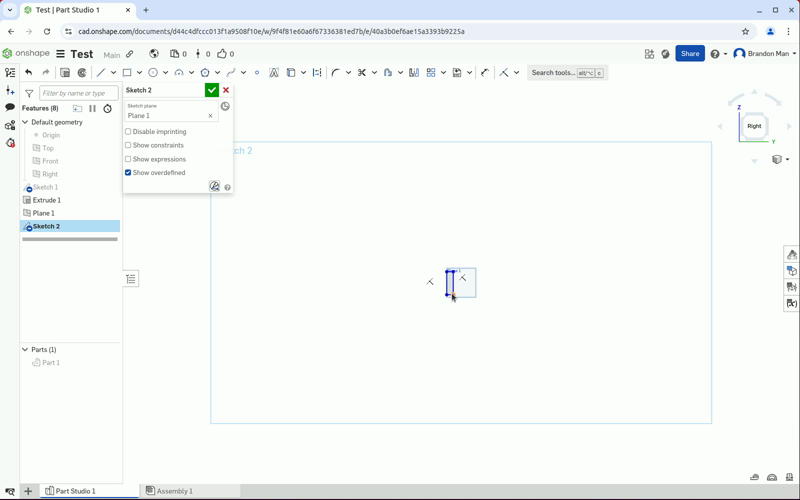
scroll(6)
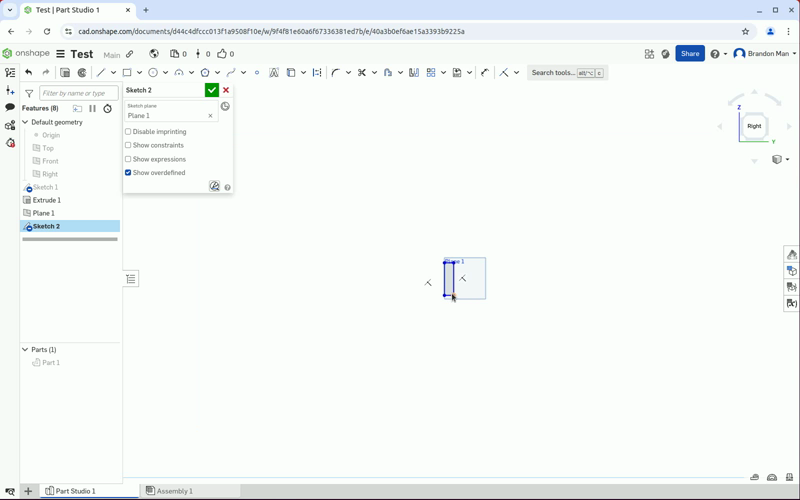
scroll(6)
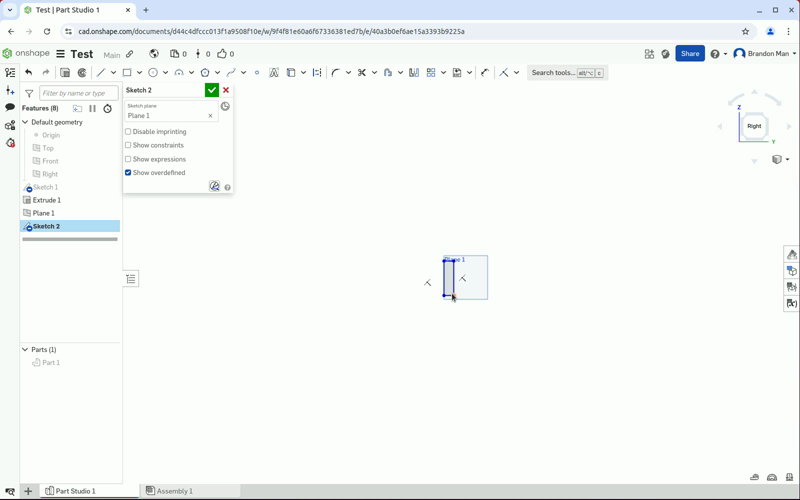
scroll(6)
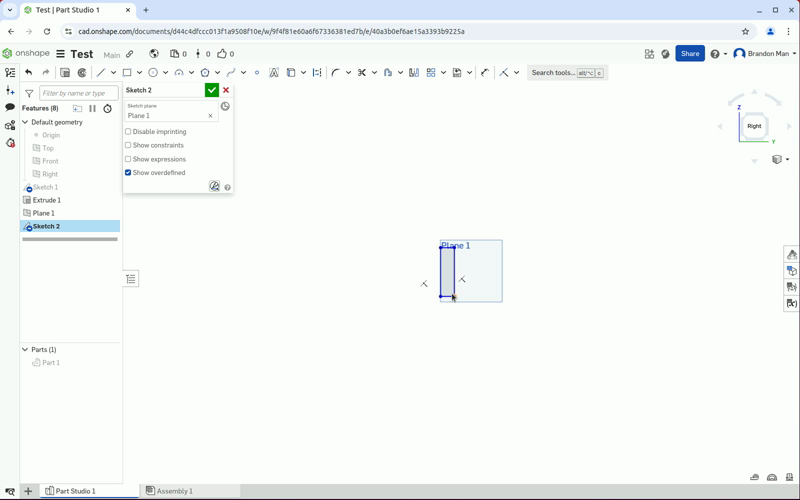
scroll(6)
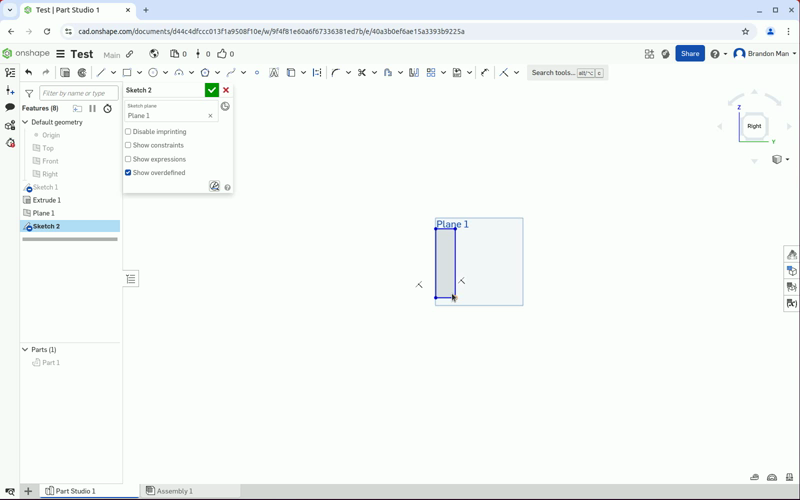
scroll(6)
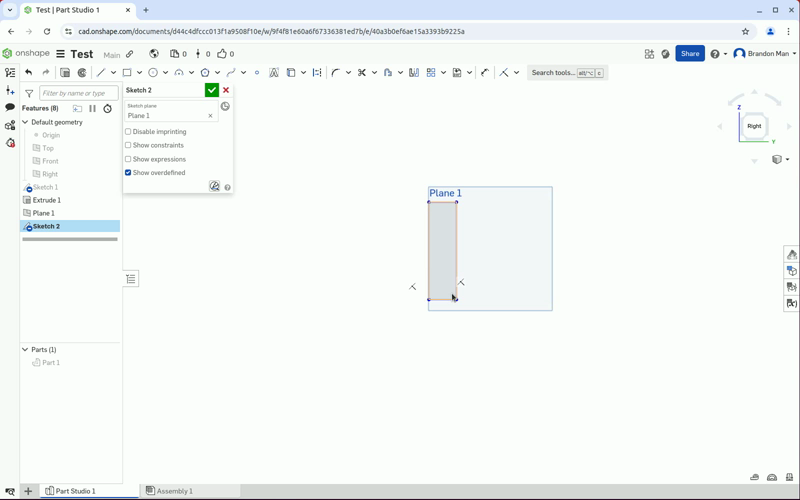
scroll(6)
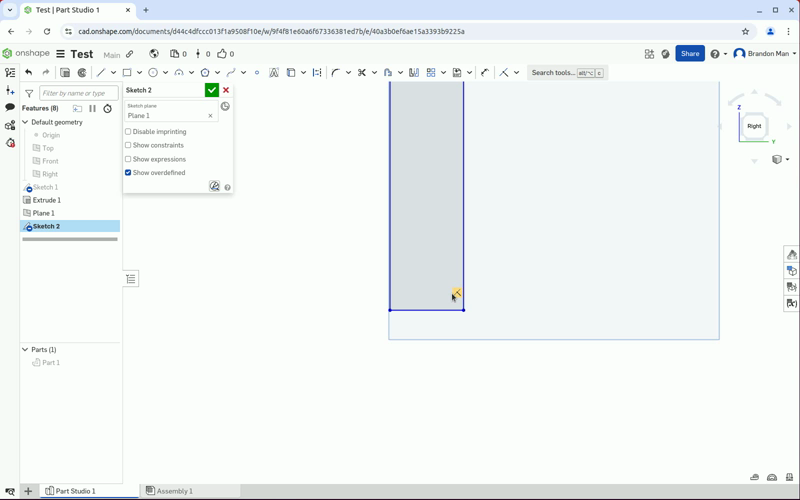
click(452, 293)
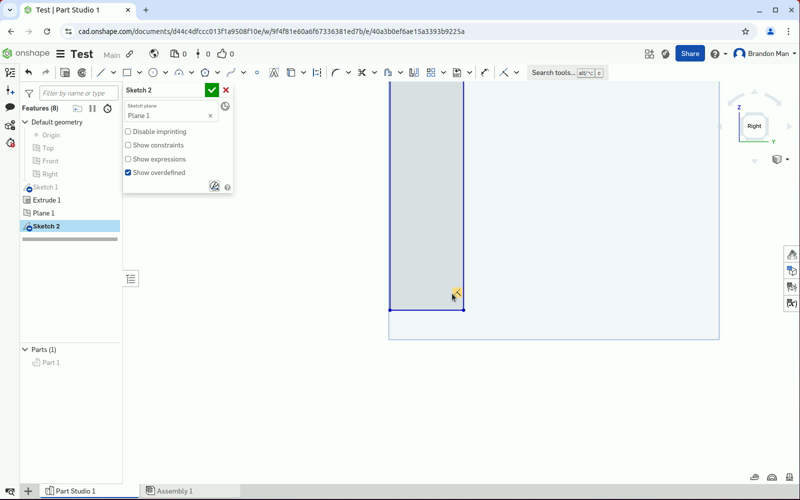
scroll(-6)
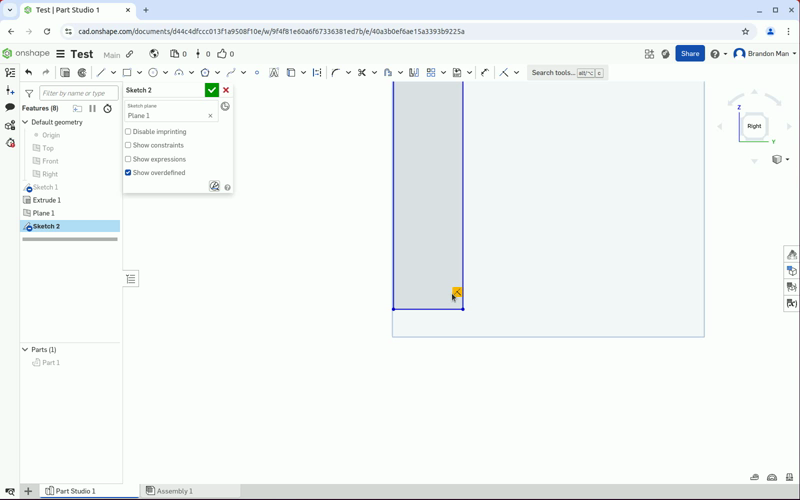
scroll(-6)
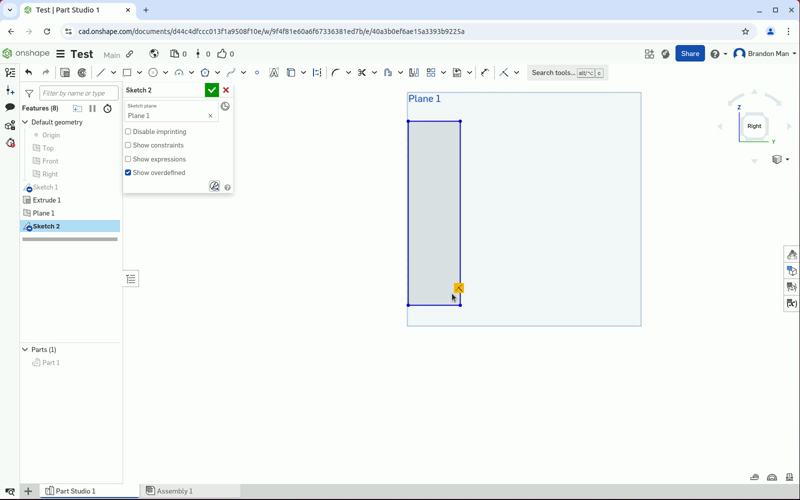
scroll(-6)
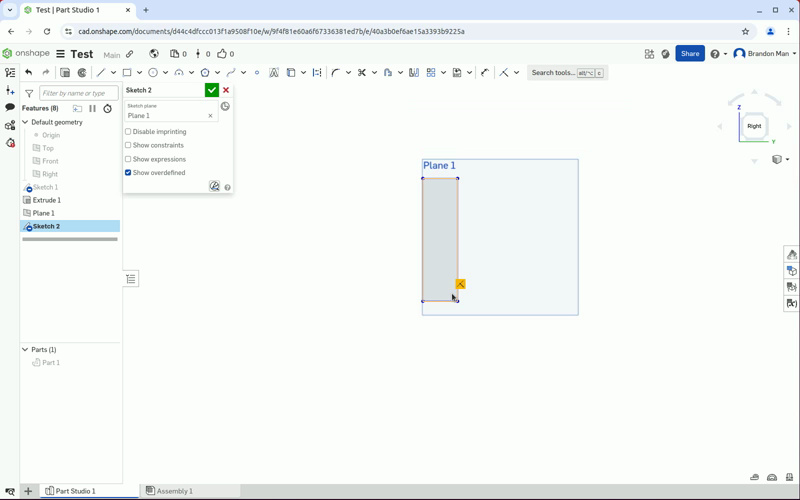
scroll(-6)
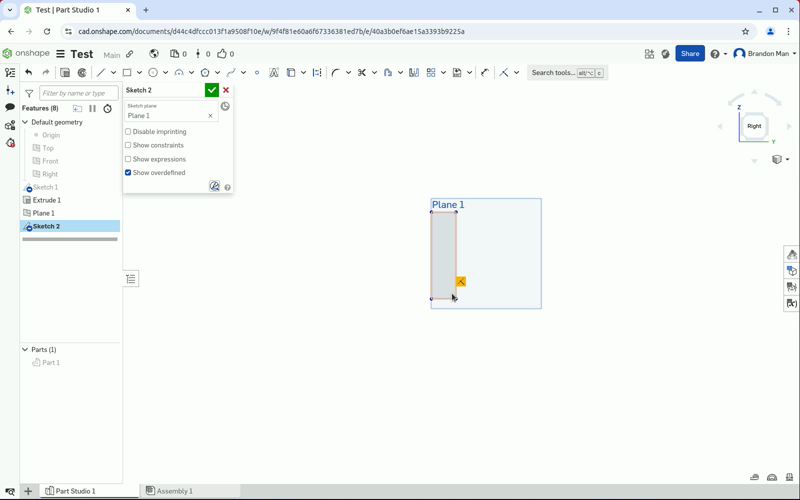
scroll(-6)
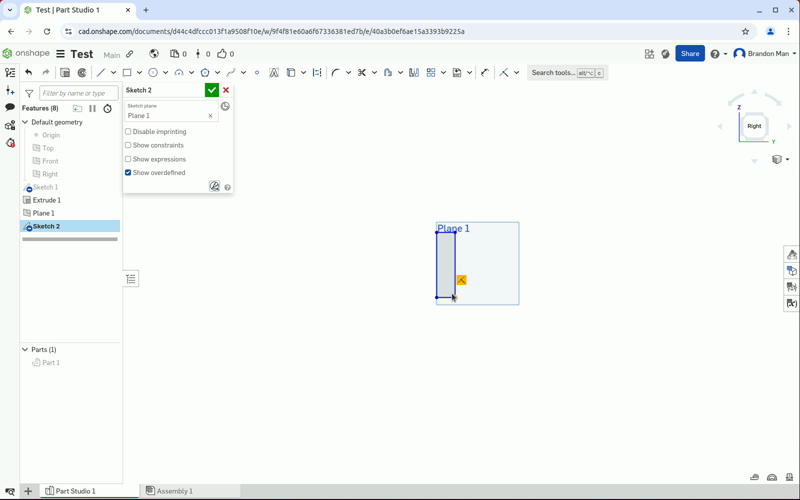
scroll(-6)
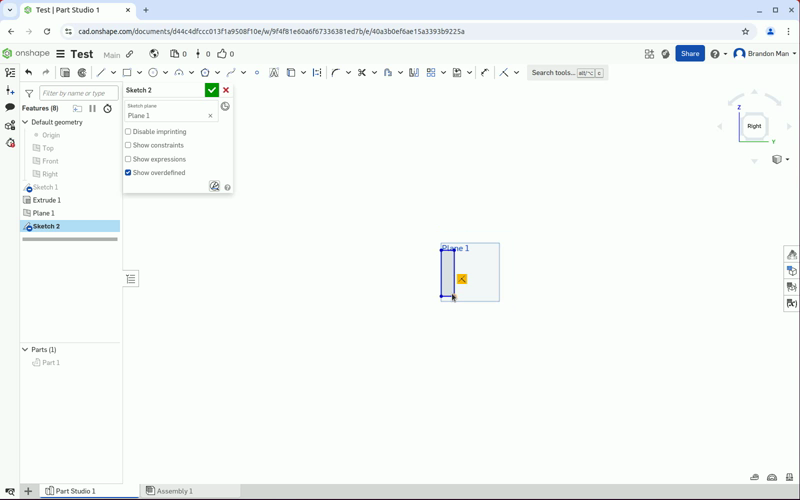
scroll(-6)
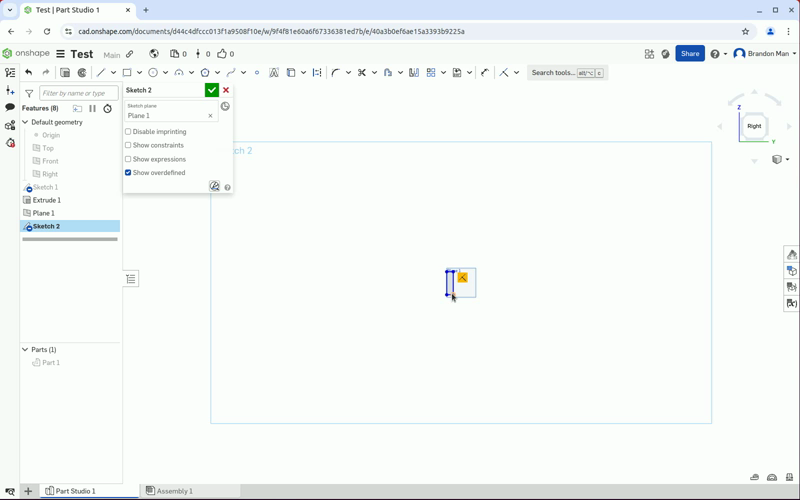
mouse_move(73, 352)
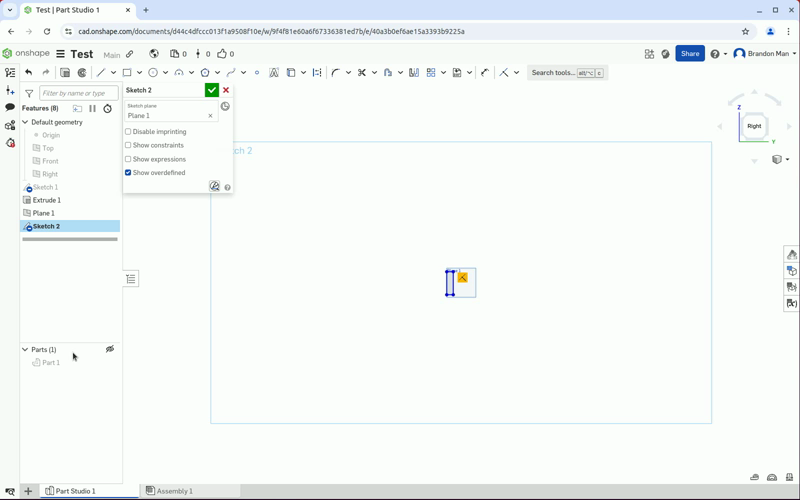
key(shift+y)
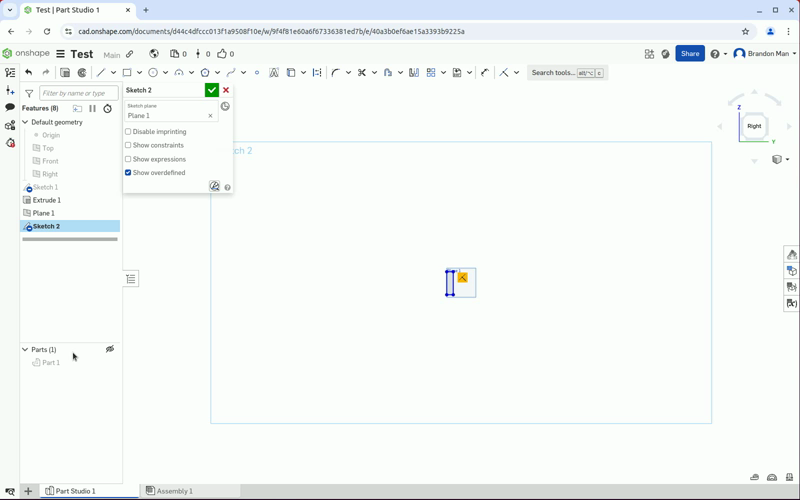
key(shift+e)
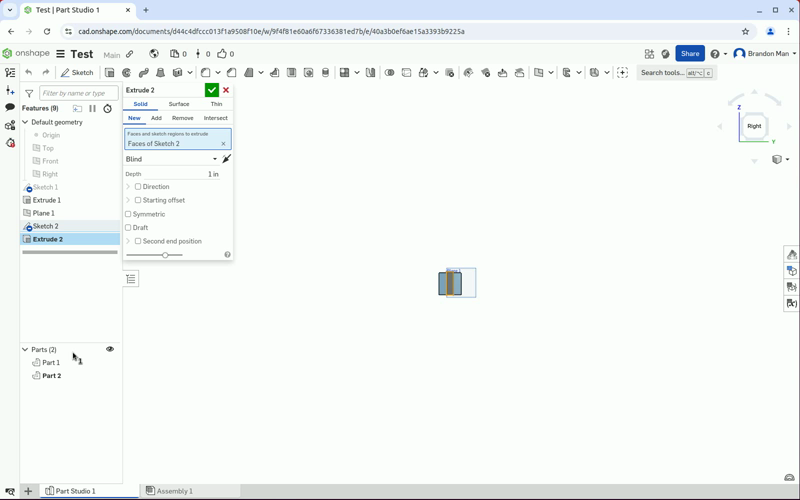
mouse_move(143, 106)
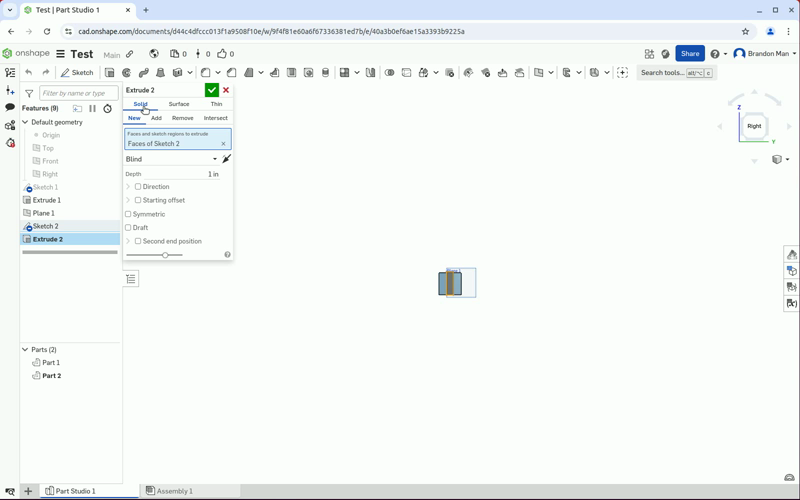
click(143, 106)
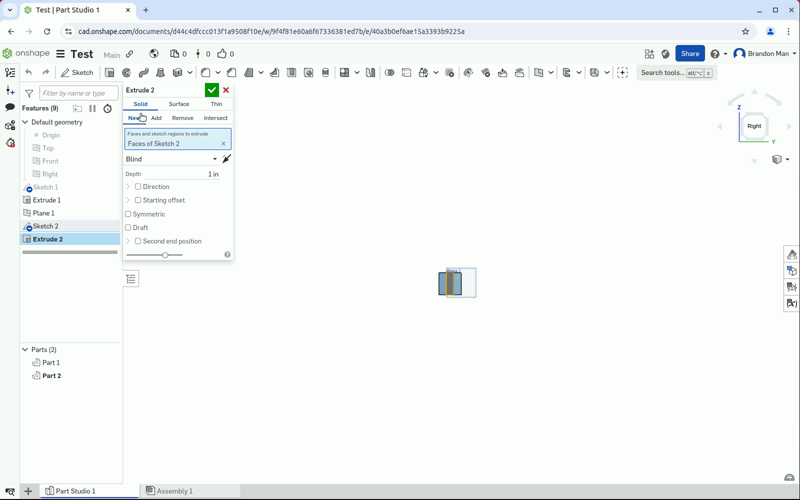
mouse_move(137, 120)
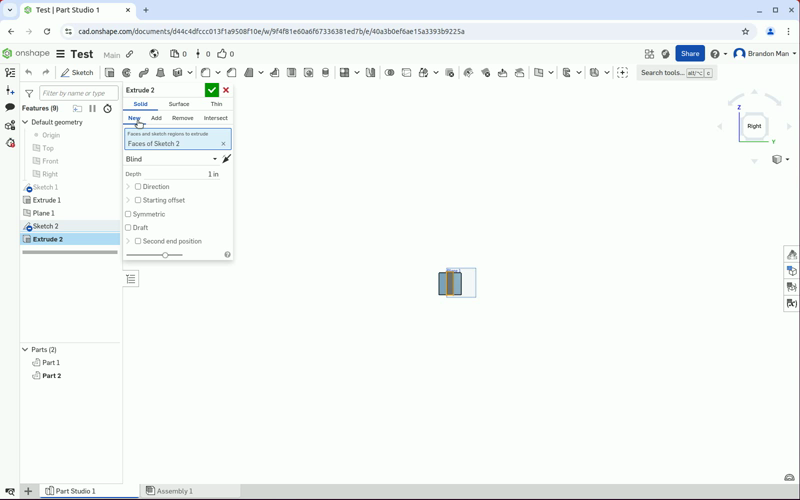
click(137, 120)
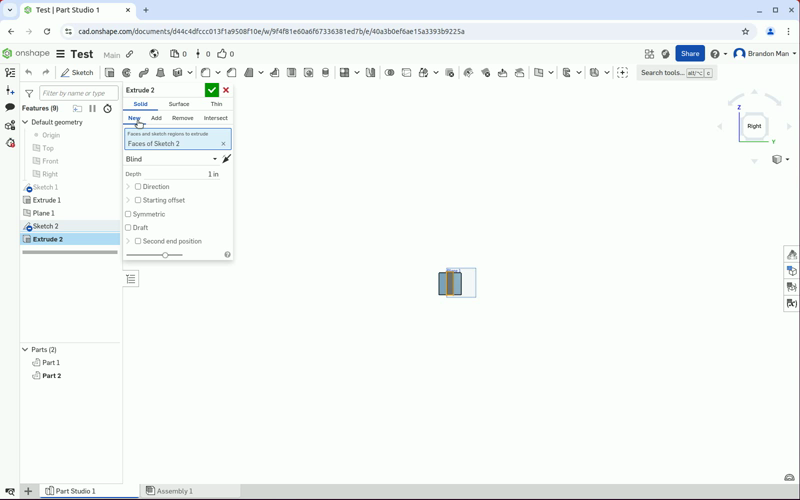
key(tab, 4)
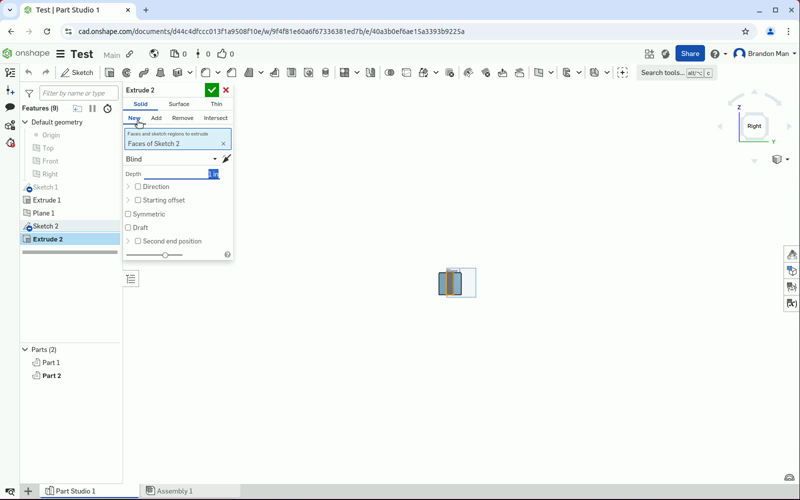
text(1.204)
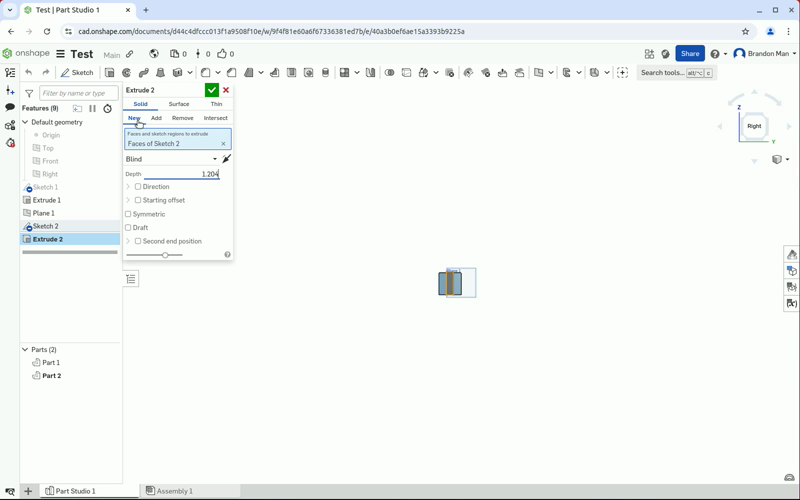
key(enter)
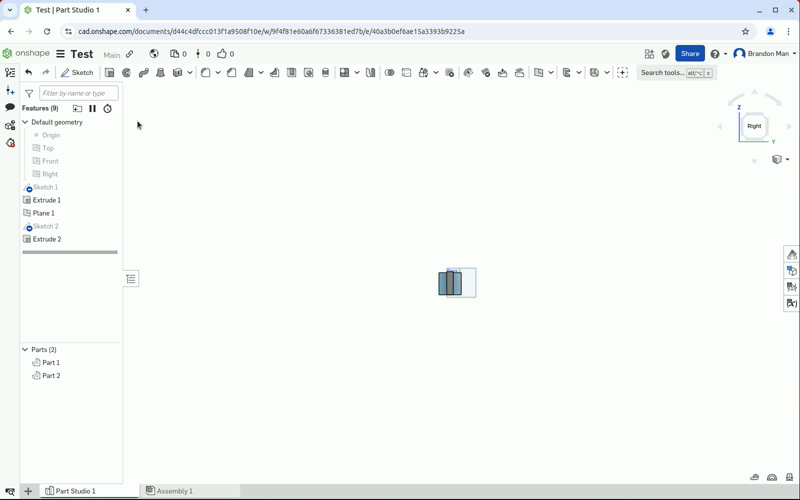
key(shift+h)
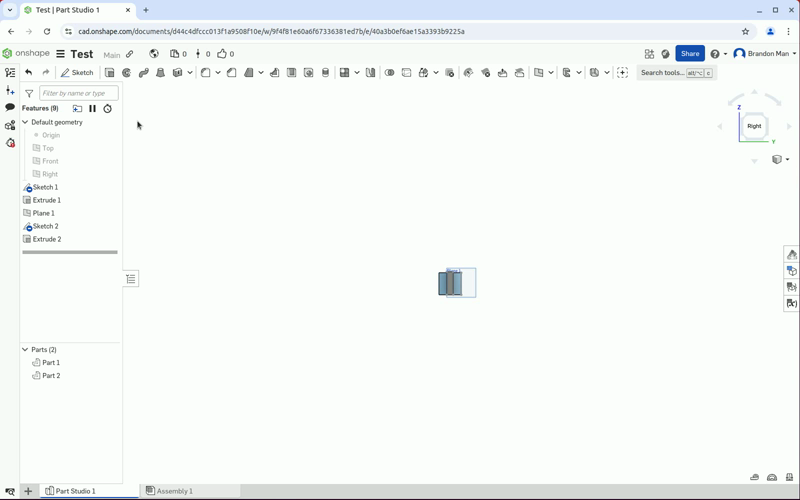
key(shift+h)
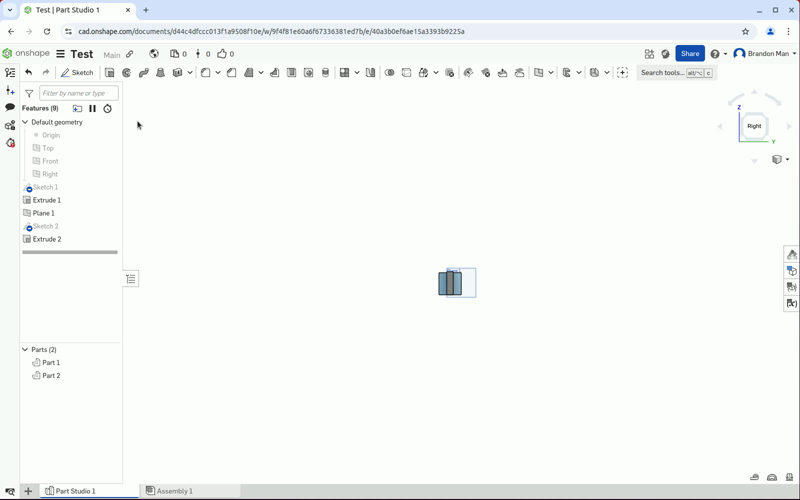
mouse_move(73, 189)
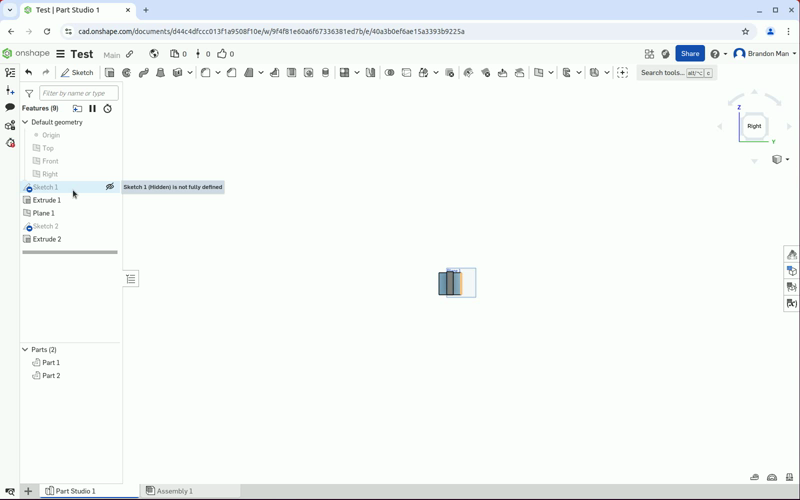
click(73, 189)
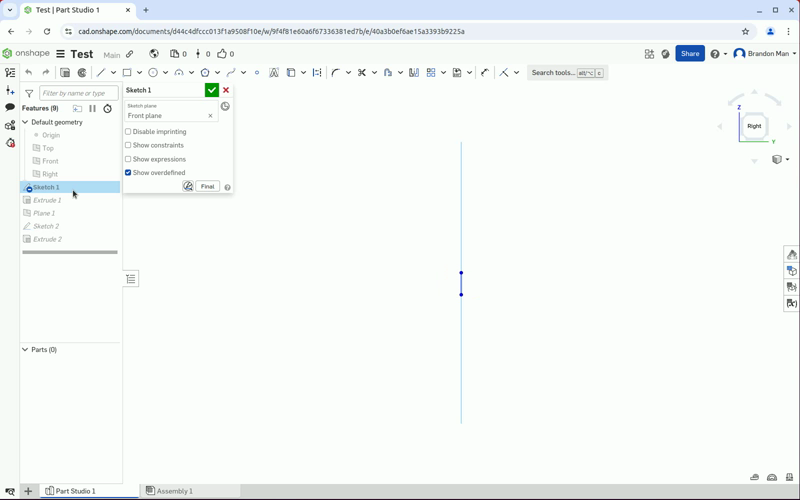
mouse_move(229, 92)
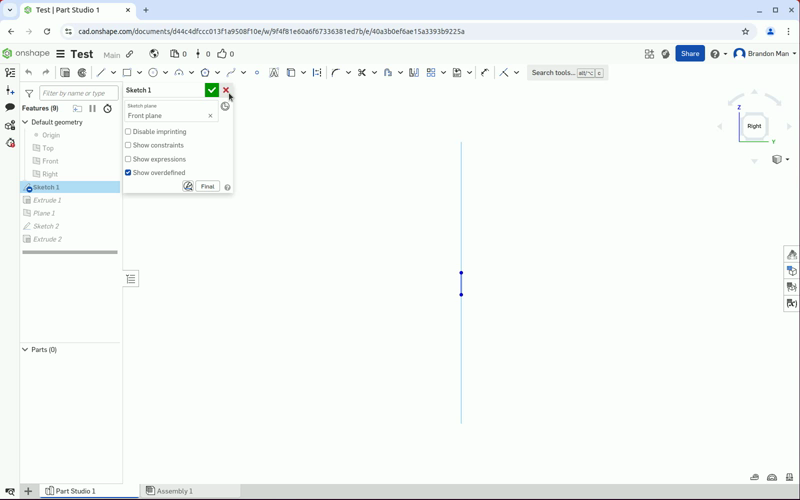
click(229, 92)
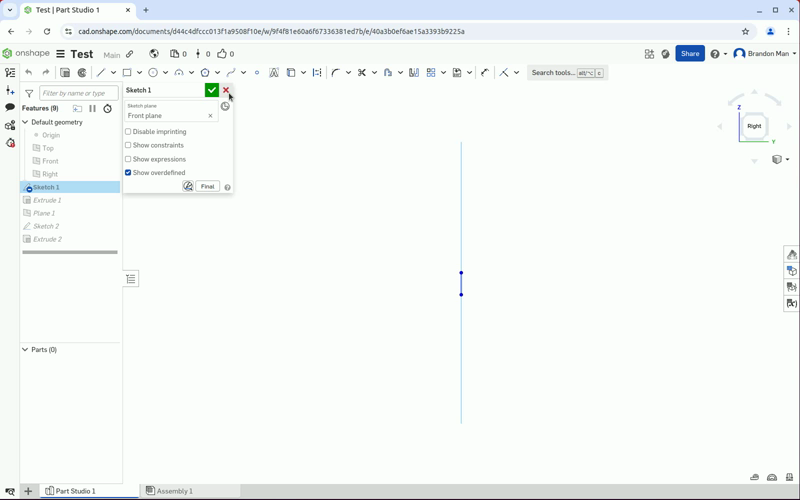
key(shift+s)
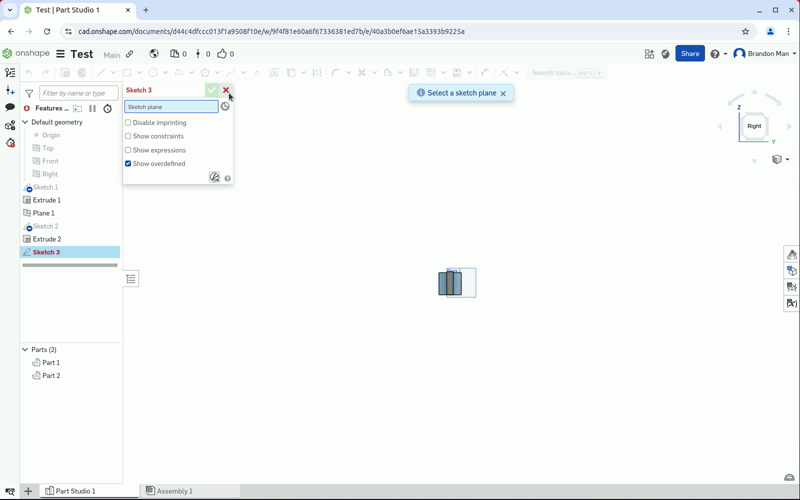
mouse_move(73, 176)
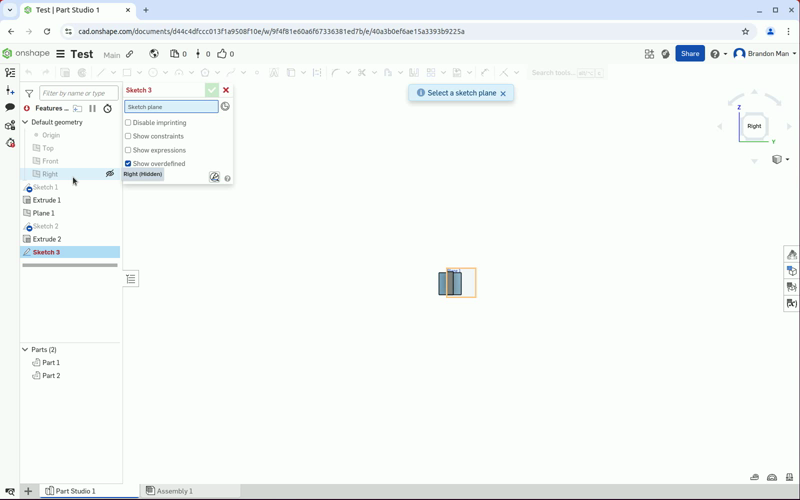
click(73, 176)
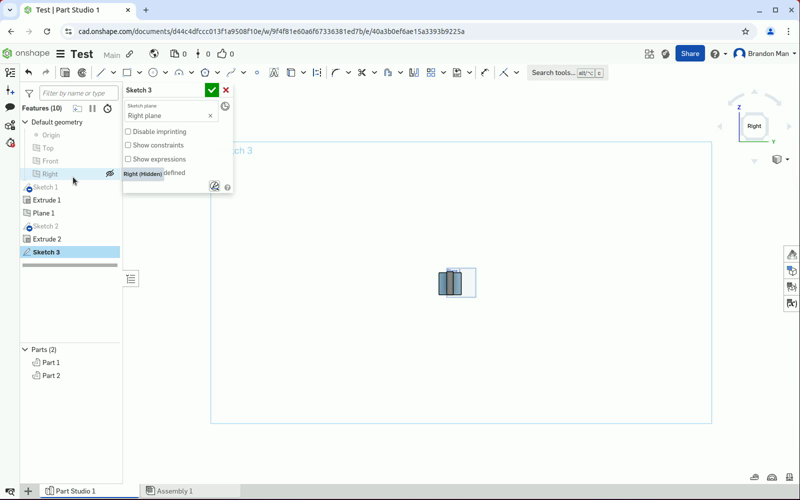
mouse_move(73, 352)
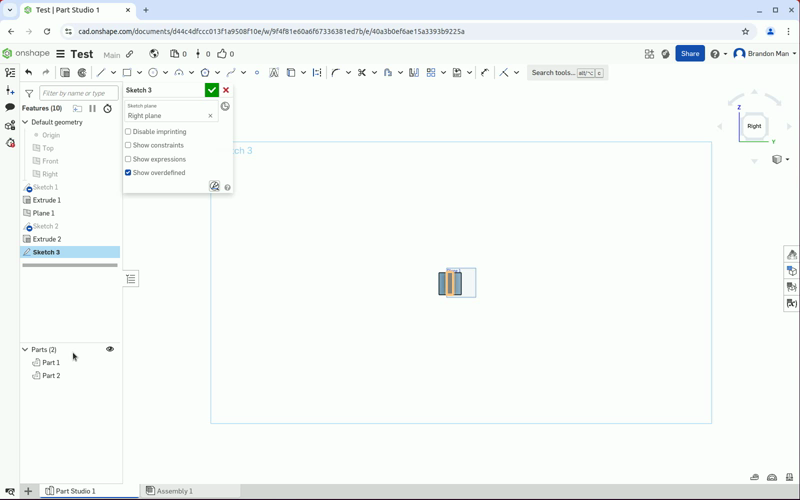
key(y)
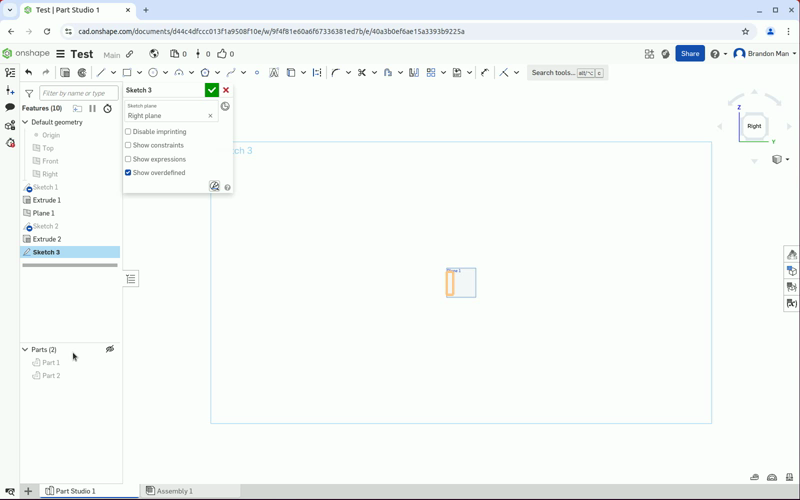
key(l)
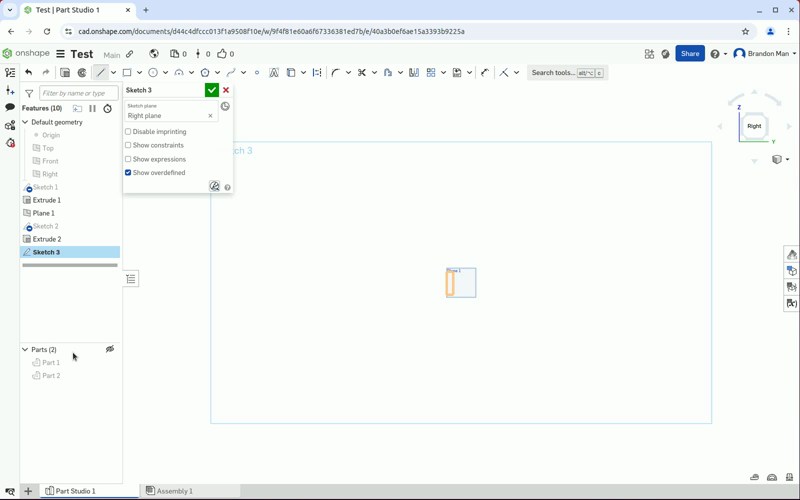
key_down(shift)
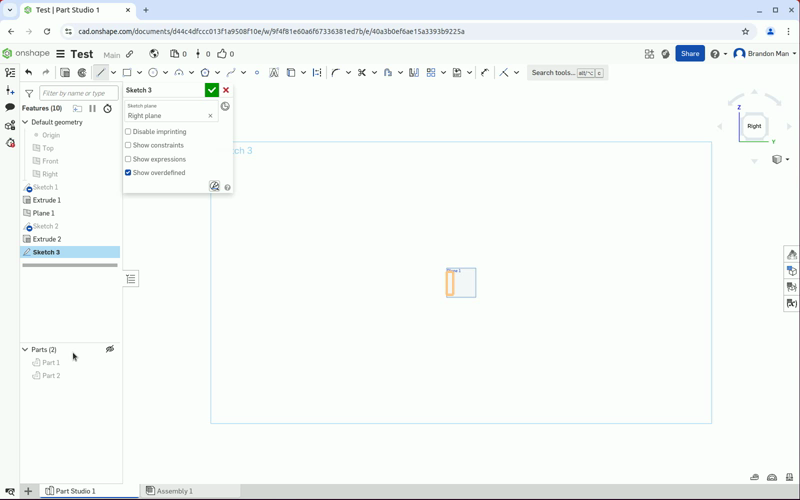
mouse_move(446, 294)
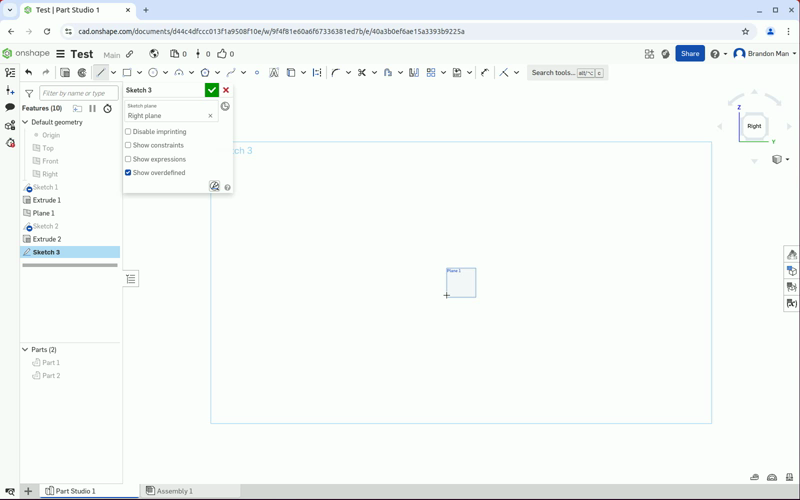
click(446, 294)
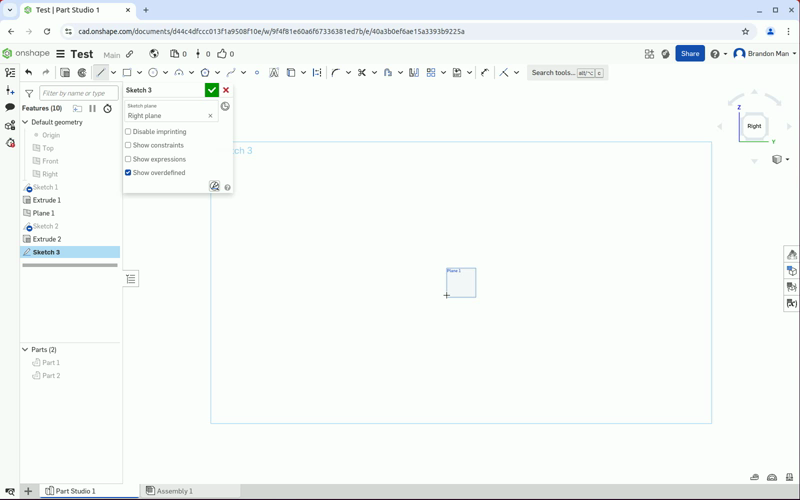
key_up(shift)
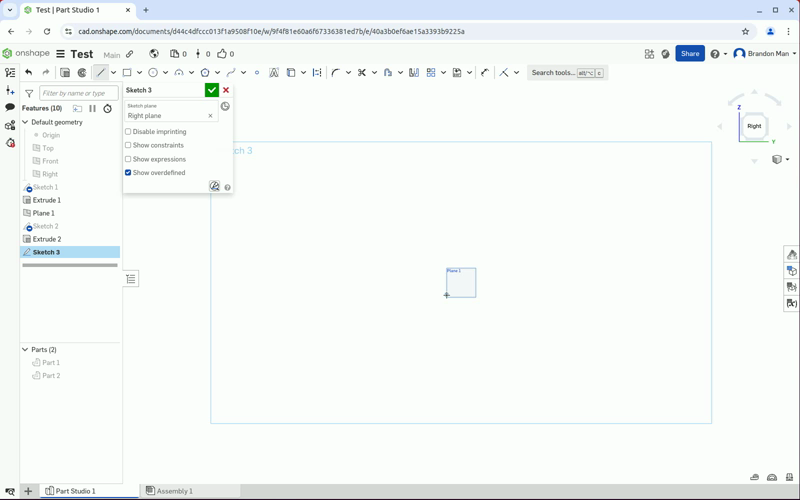
key_down(shift)
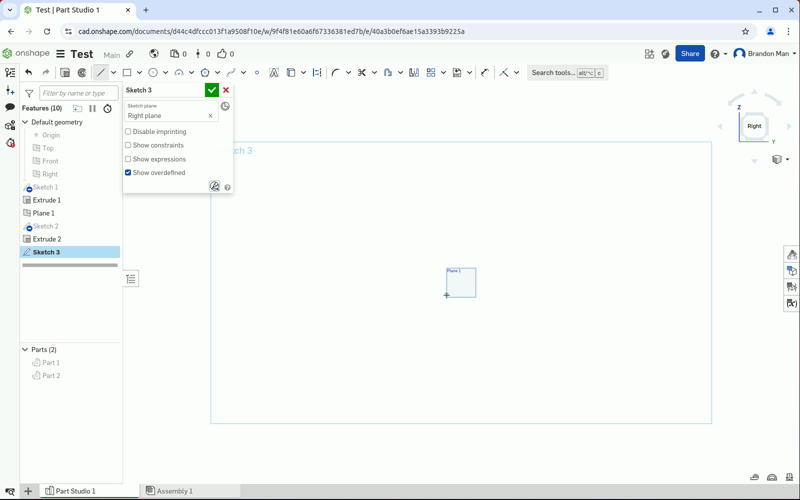
mouse_move(476, 294)
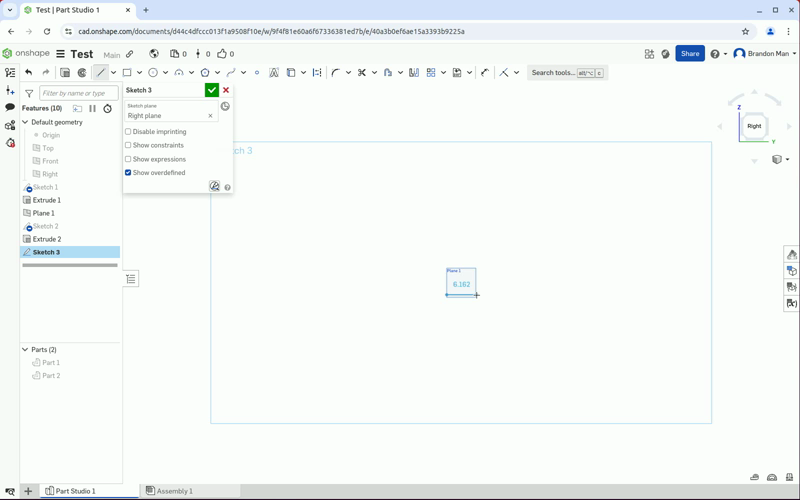
mouse_move(453, 294)
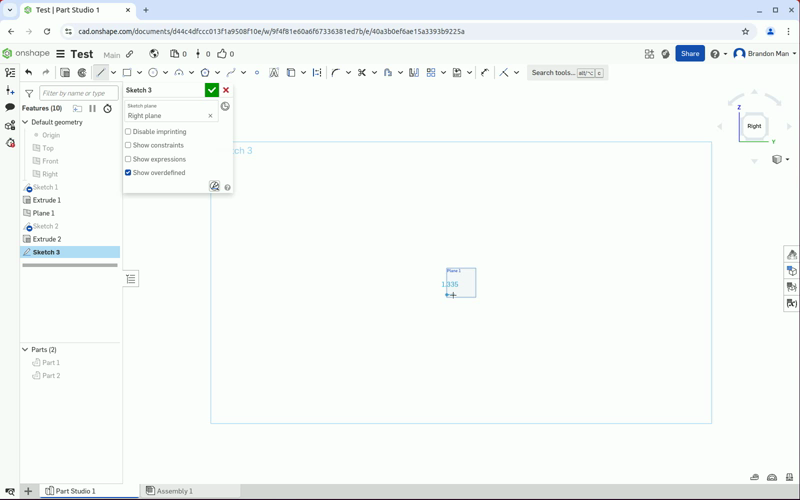
scroll(6)
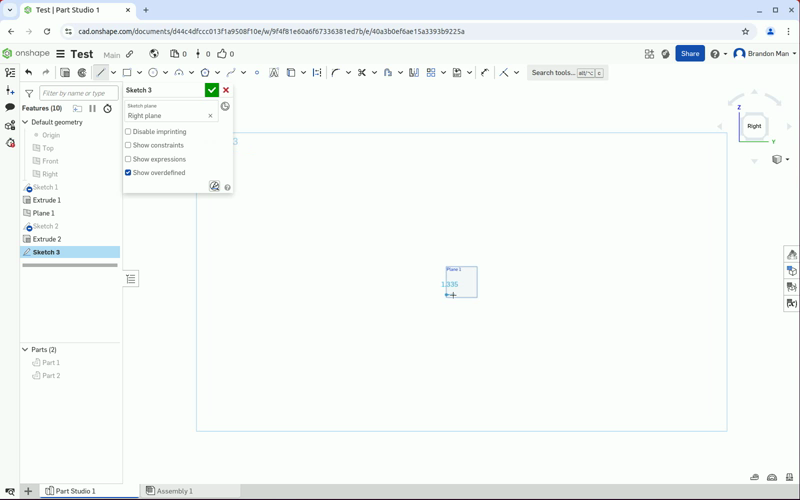
scroll(6)
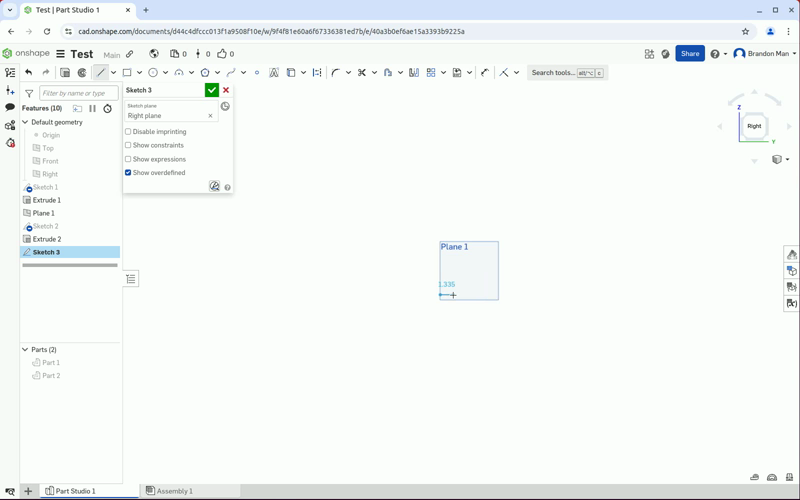
scroll(6)
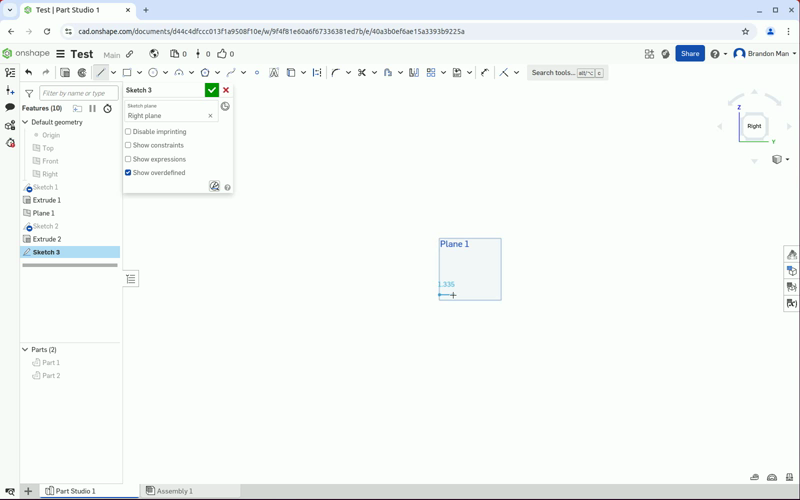
scroll(6)
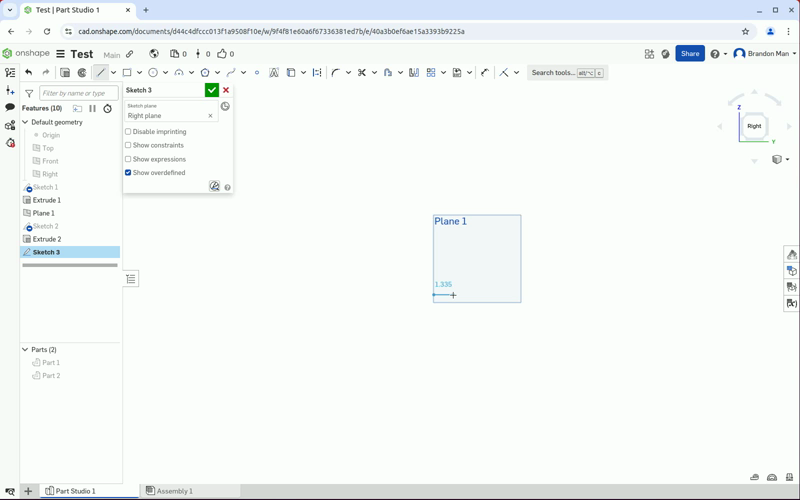
scroll(6)
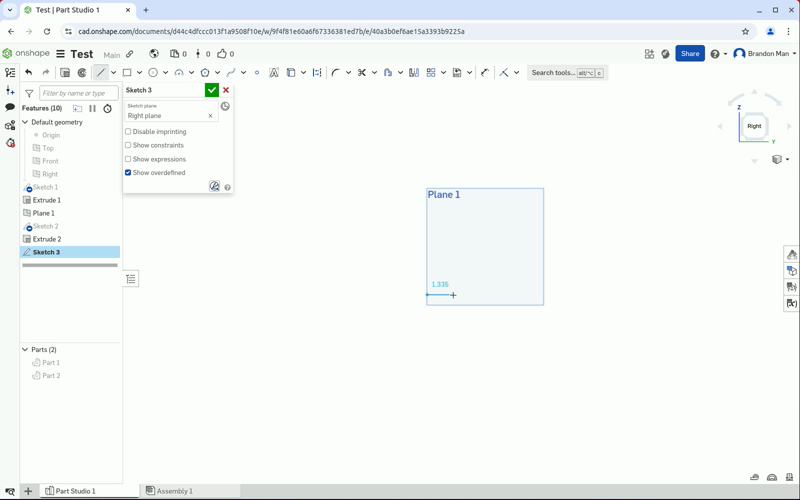
scroll(6)
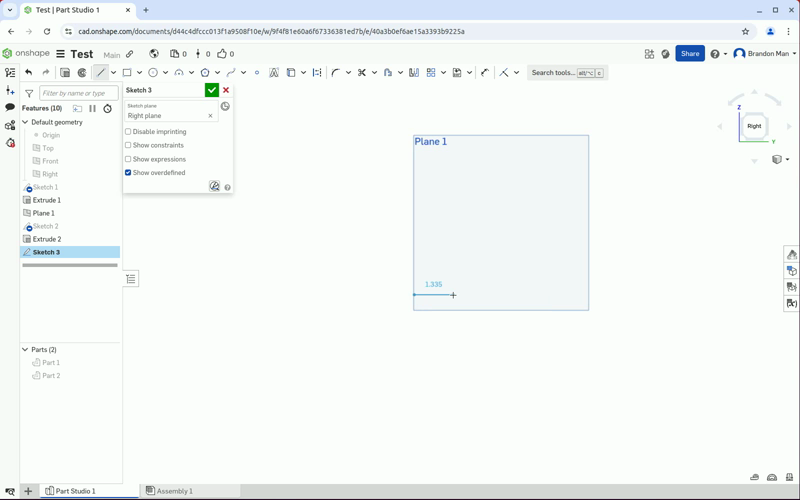
scroll(6)
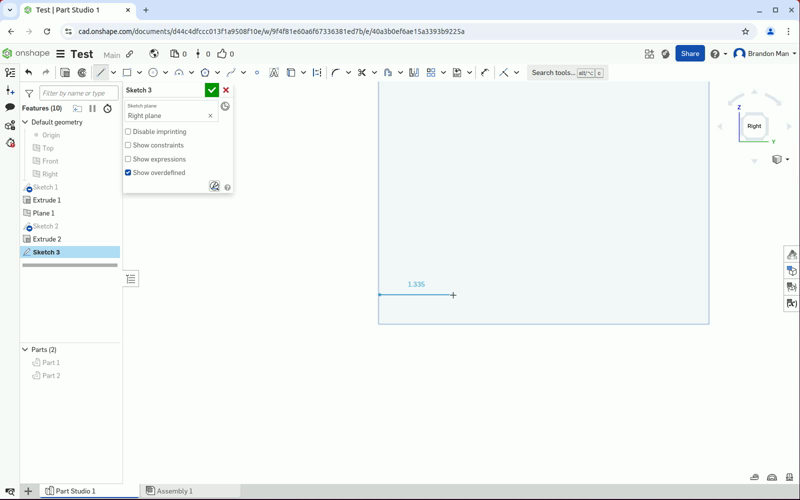
click(453, 294)
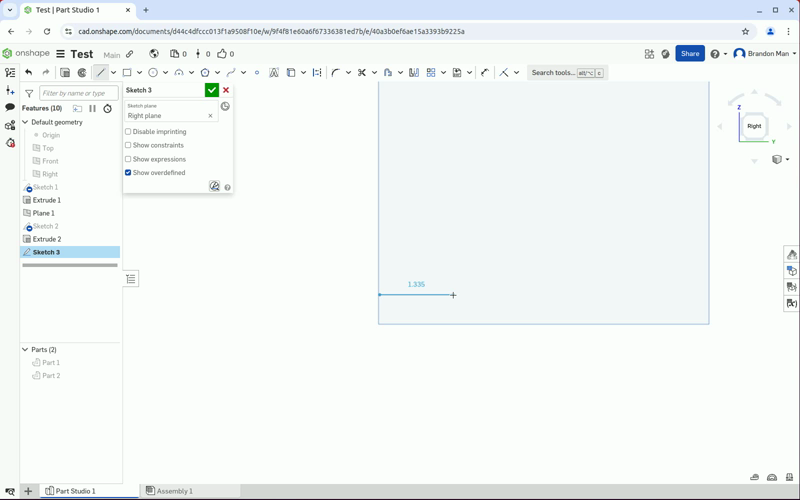
scroll(-6)
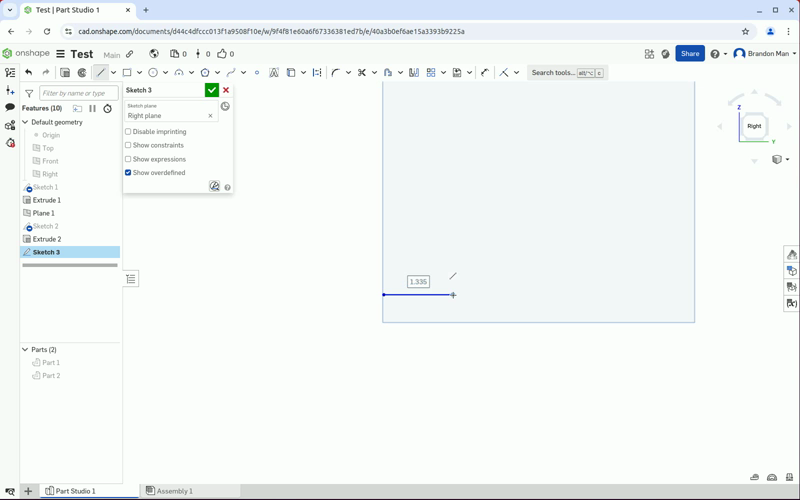
scroll(-6)
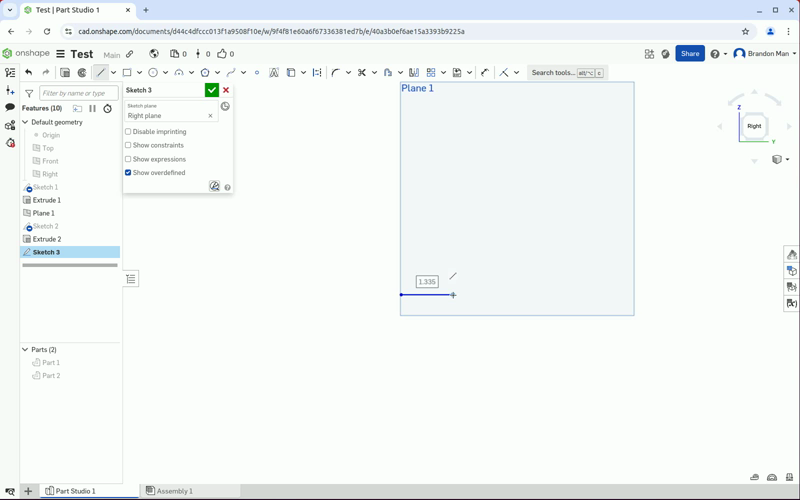
scroll(-6)
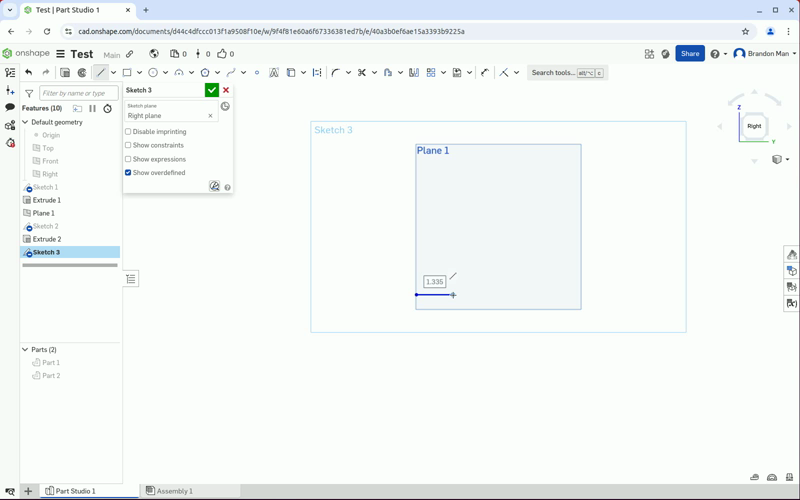
scroll(-6)
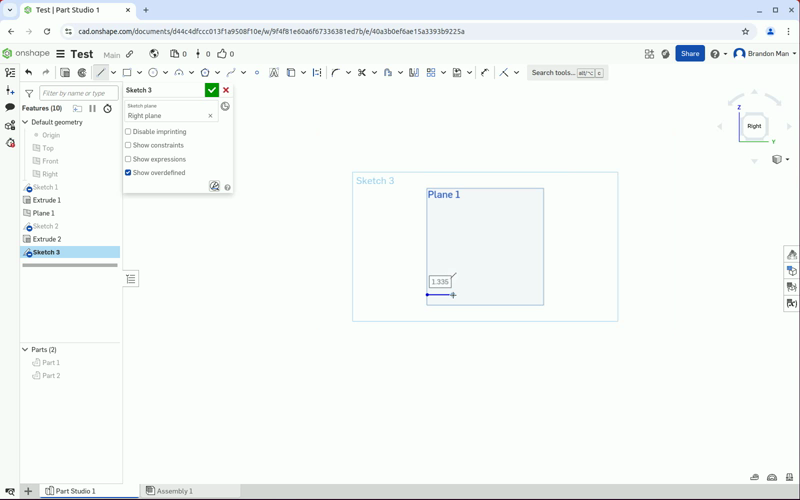
scroll(-6)
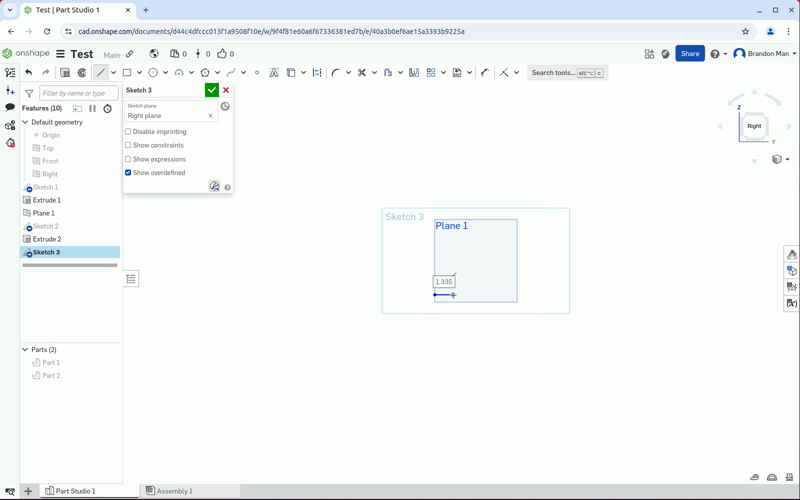
scroll(-6)
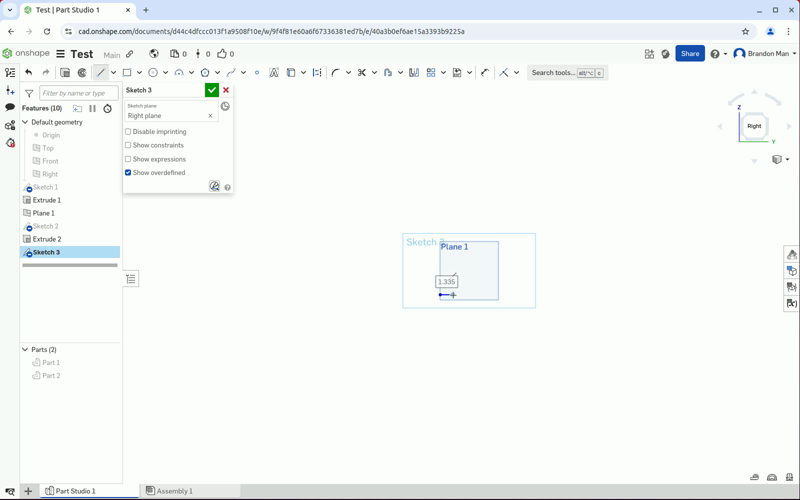
scroll(-6)
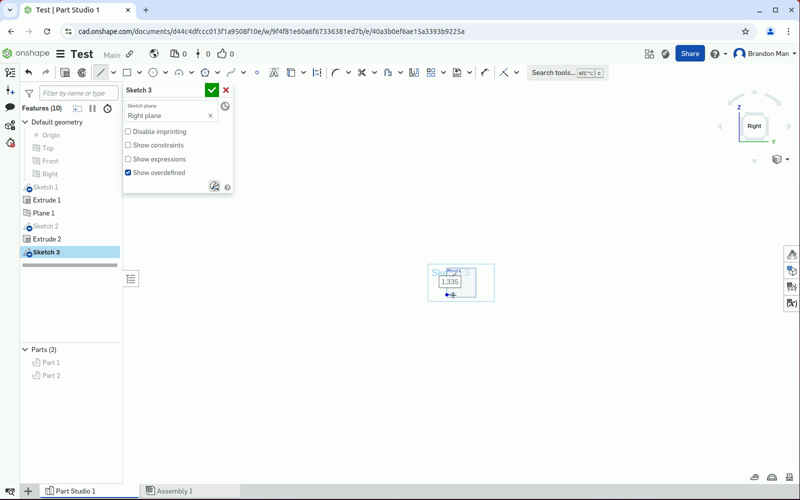
key_up(shift)
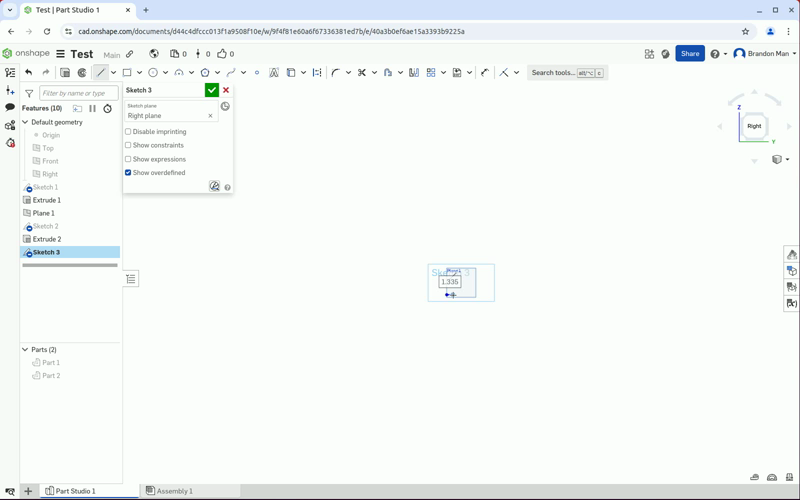
key_down(shift)
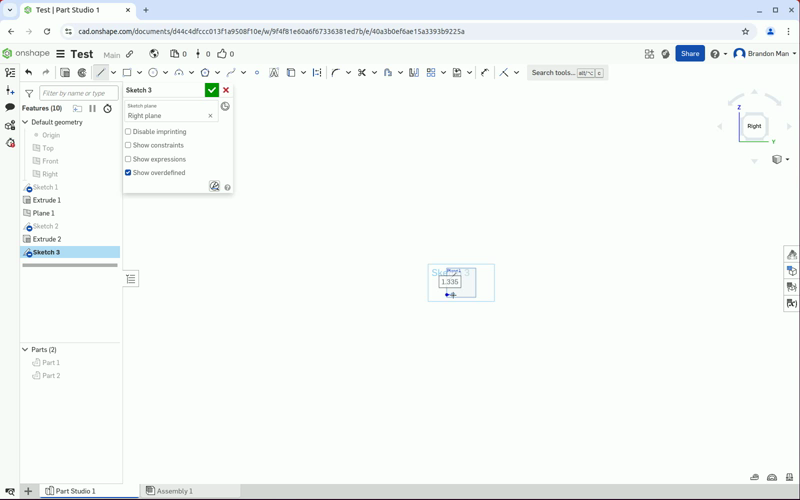
mouse_move(483, 294)
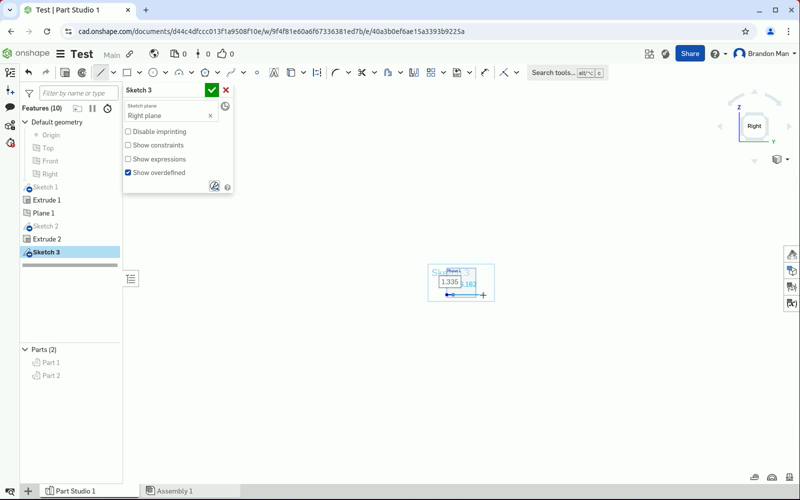
mouse_move(453, 271)
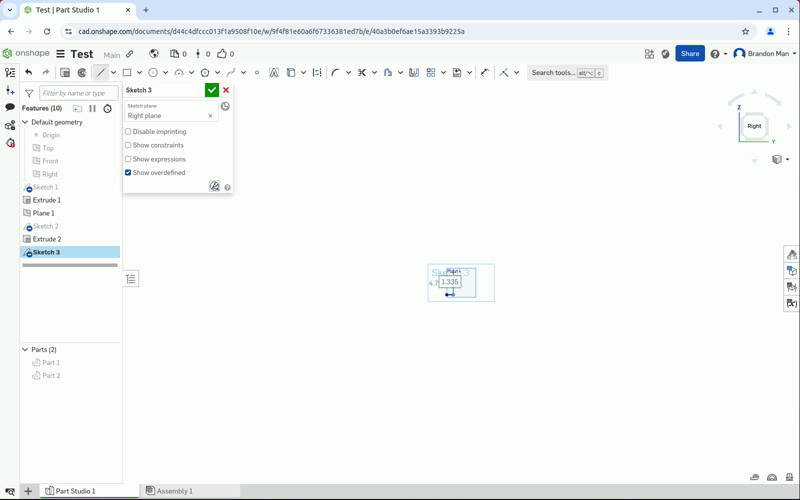
click(453, 271)
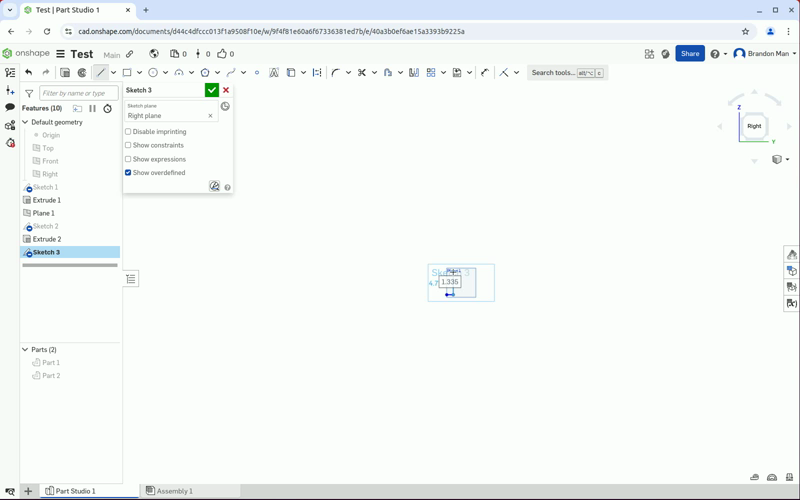
key_up(shift)
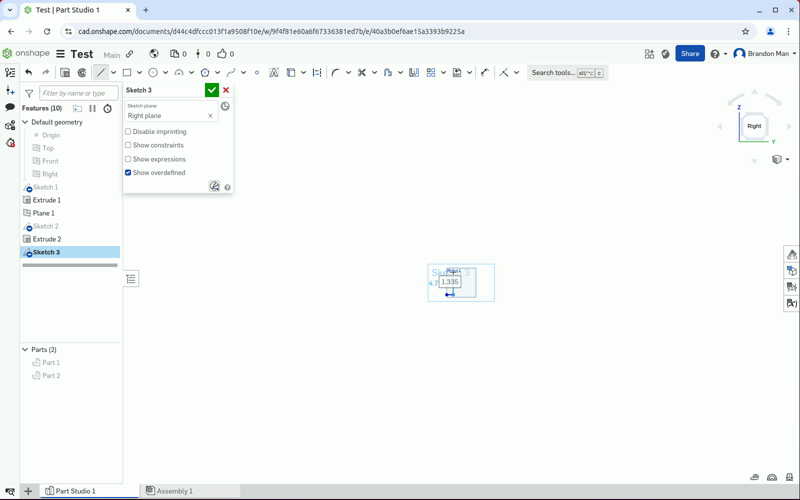
key_down(shift)
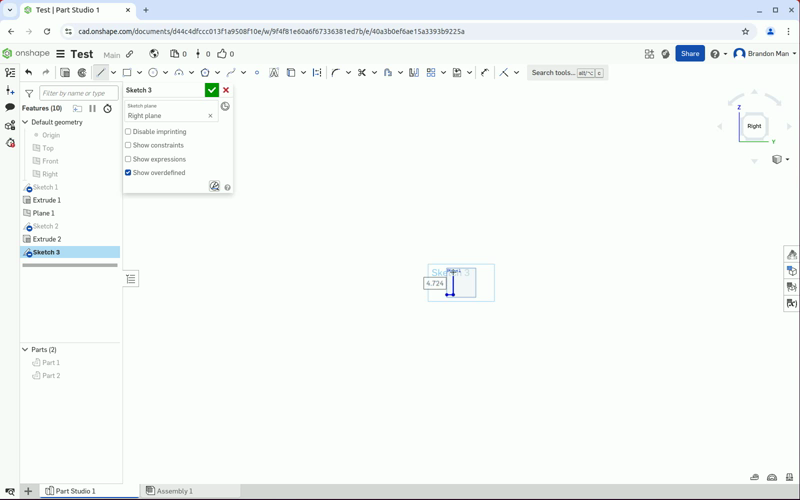
mouse_move(483, 271)
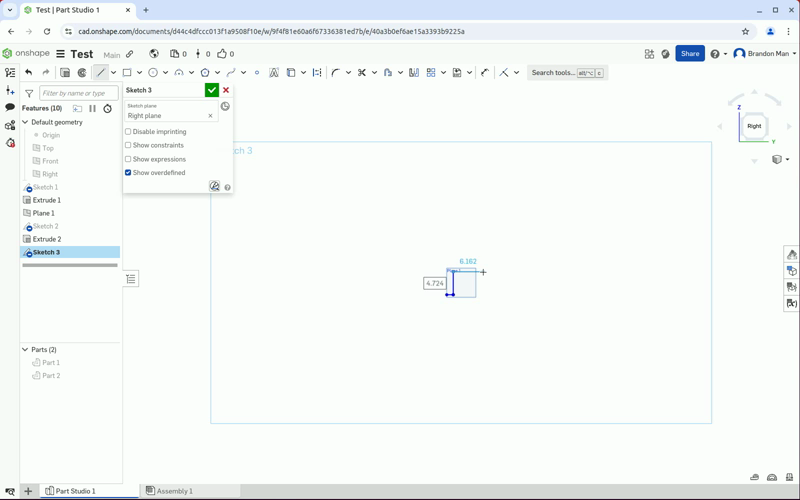
mouse_move(446, 271)
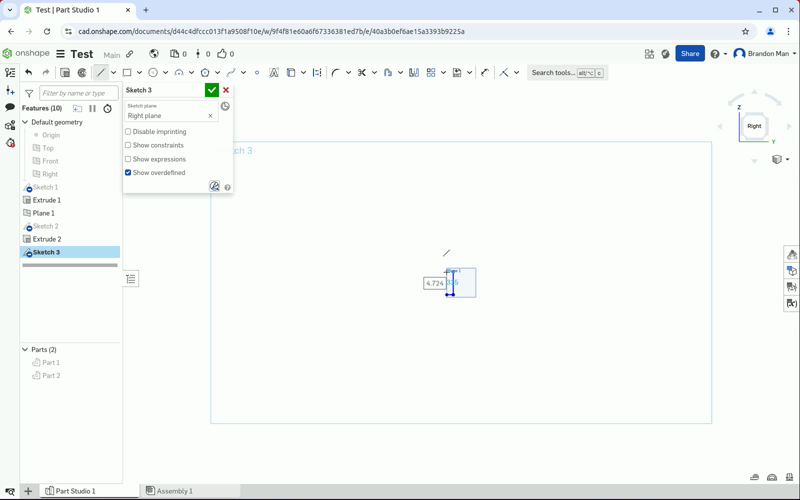
scroll(6)
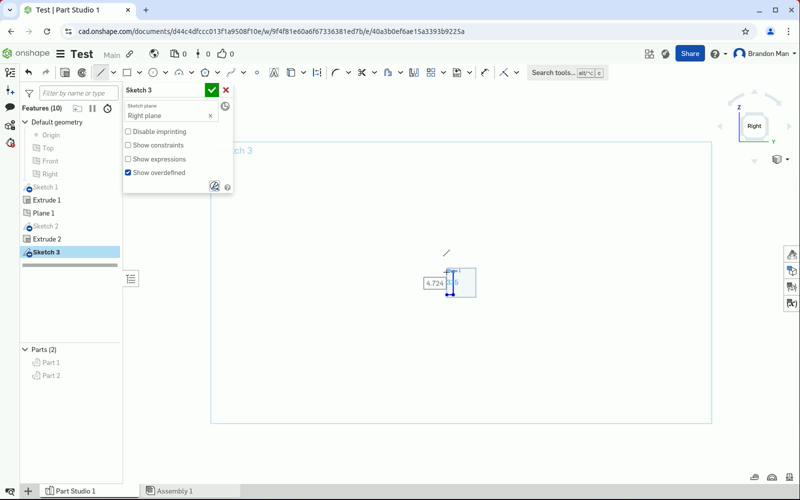
scroll(6)
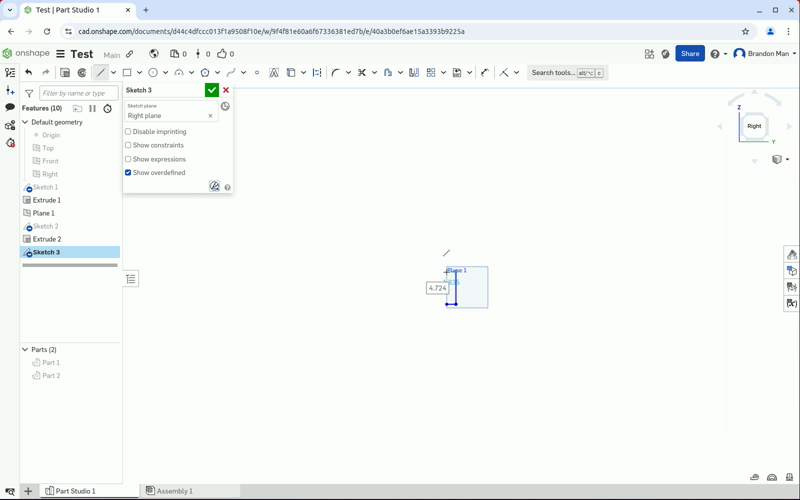
scroll(6)
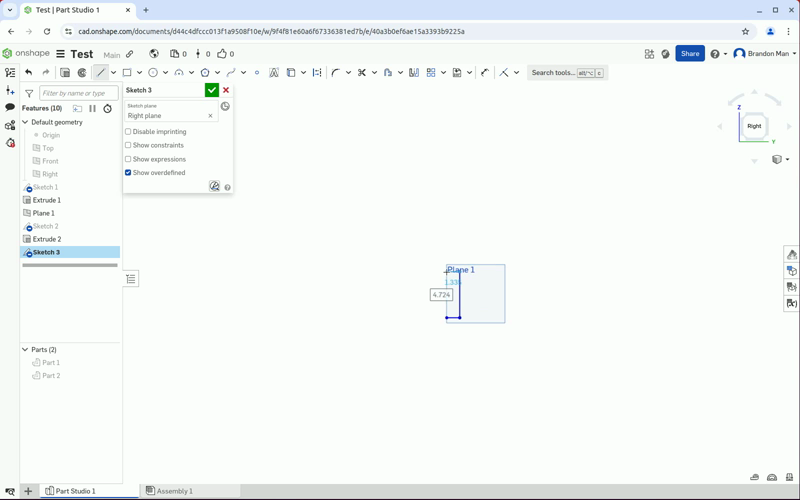
scroll(6)
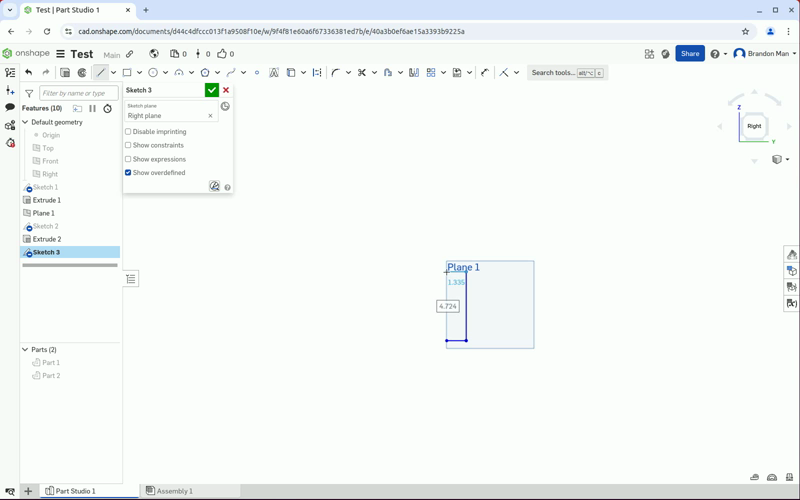
scroll(6)
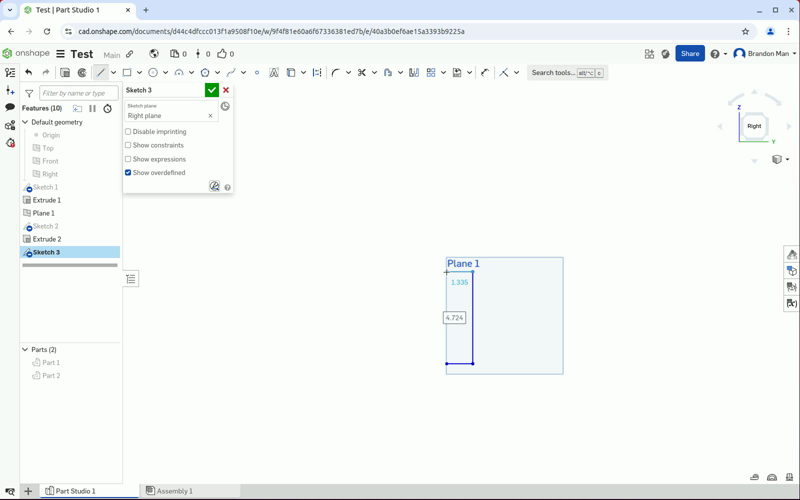
scroll(6)
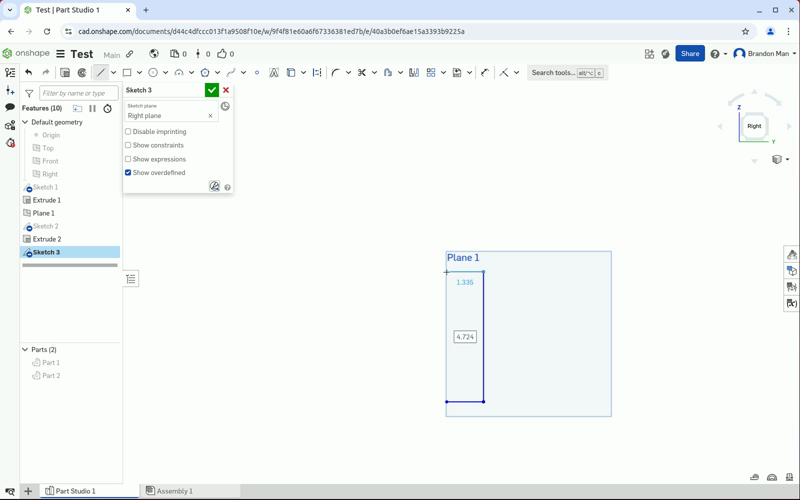
scroll(6)
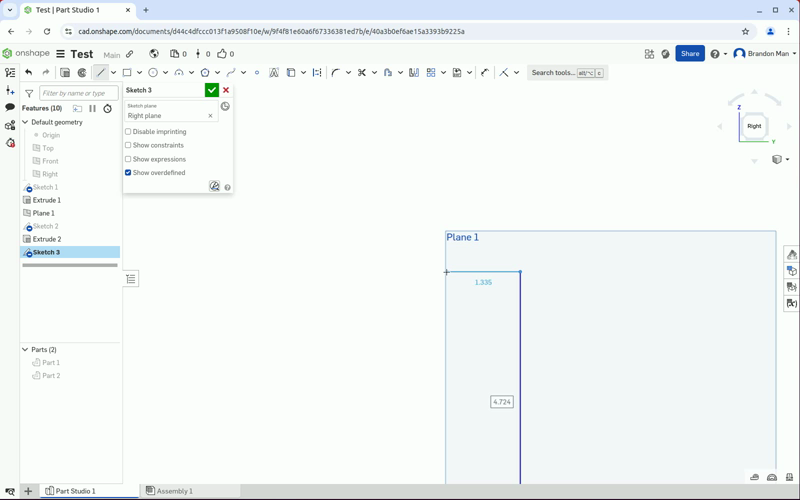
click(446, 271)
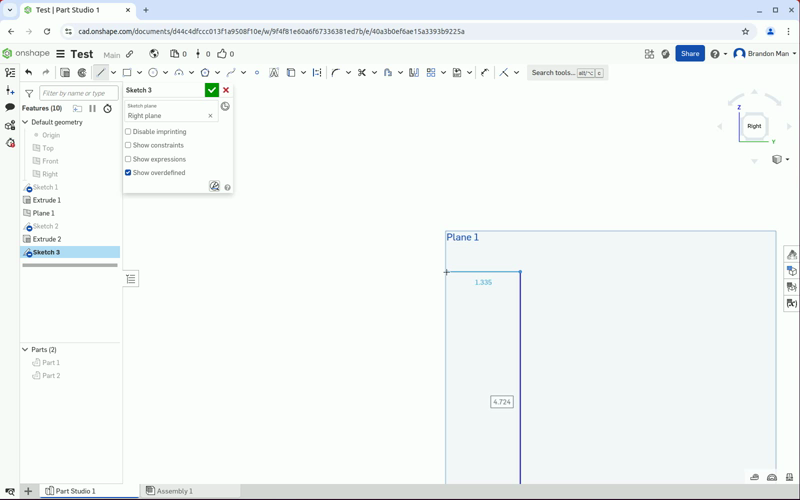
scroll(-6)
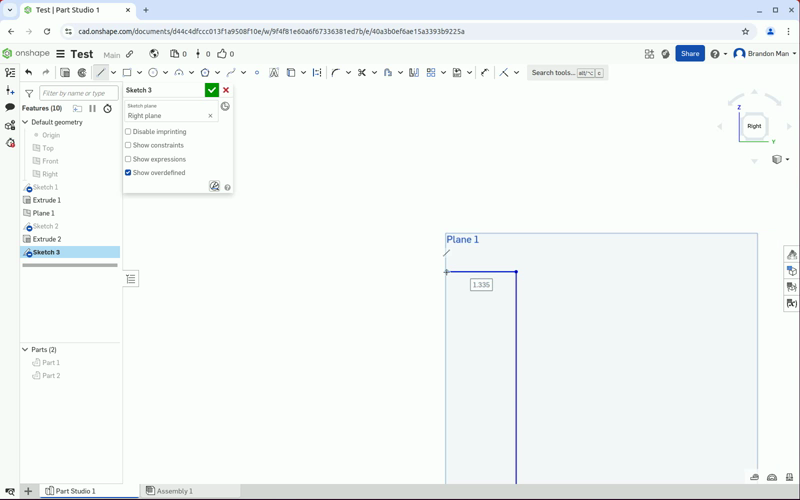
scroll(-6)
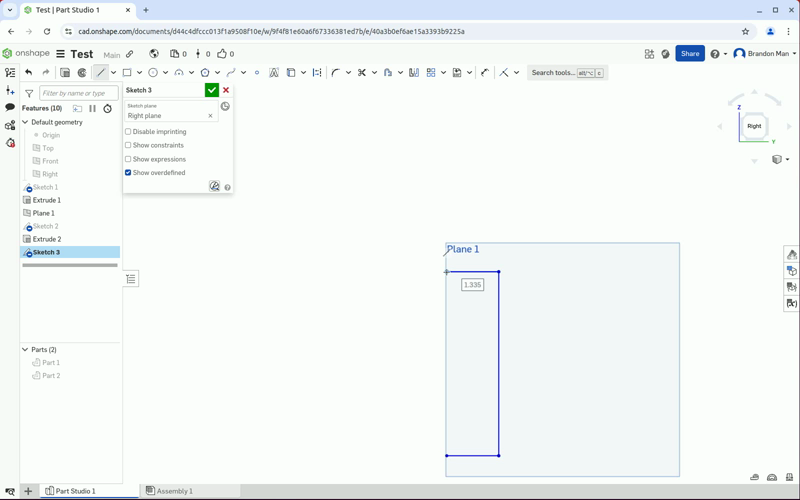
scroll(-6)
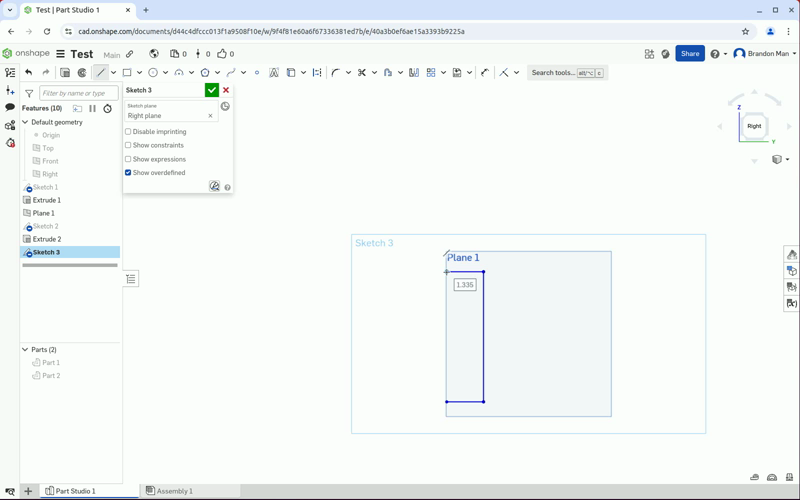
scroll(-6)
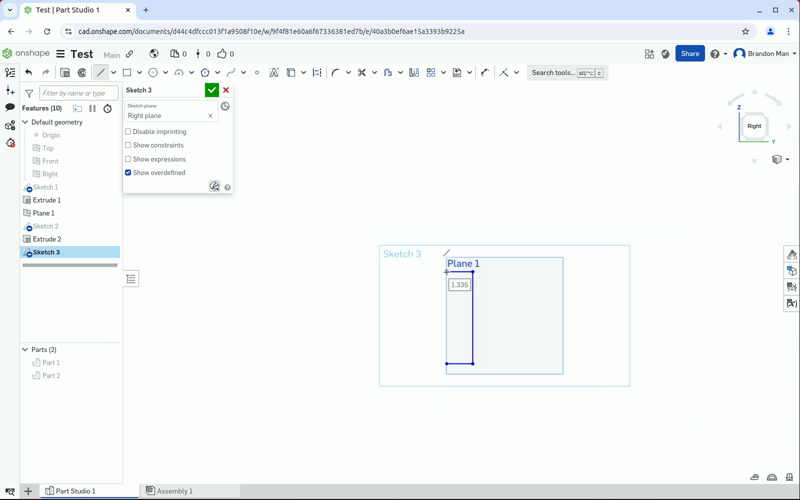
scroll(-6)
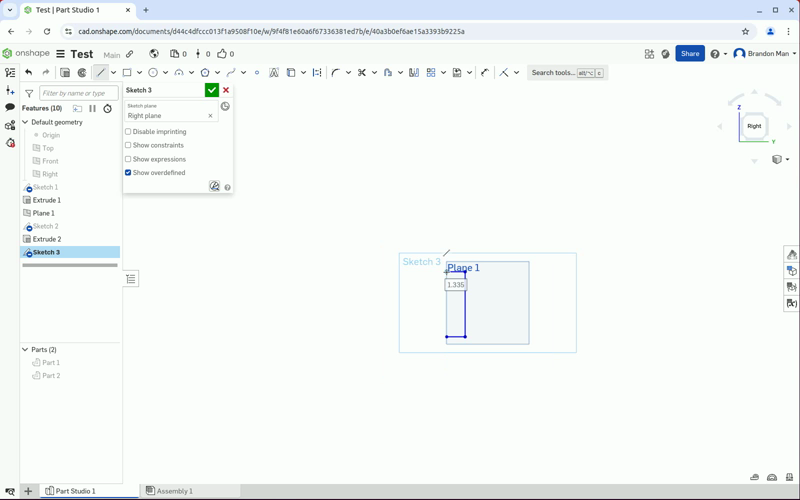
scroll(-6)
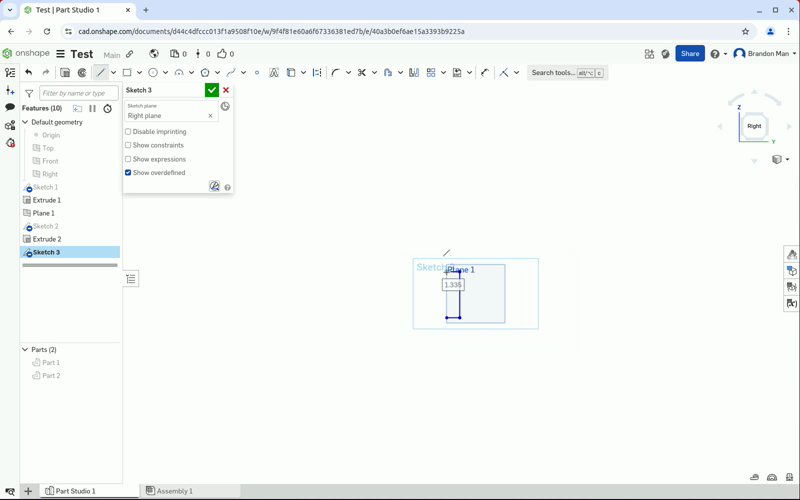
scroll(-6)
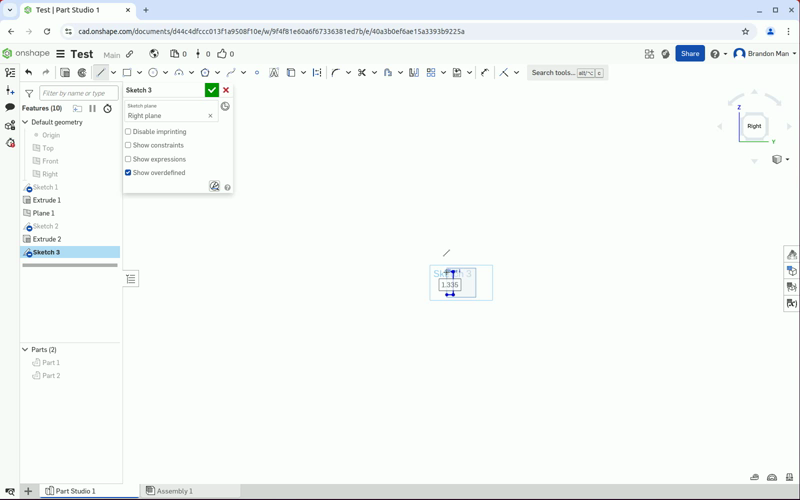
key_up(shift)
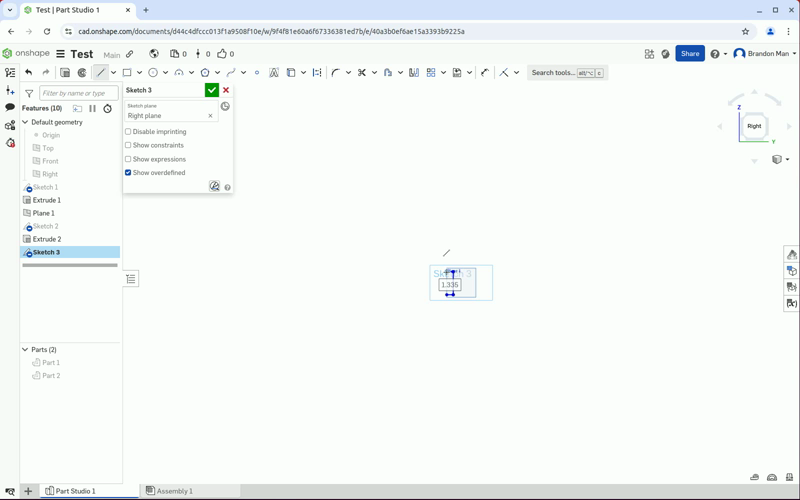
mouse_move(476, 271)
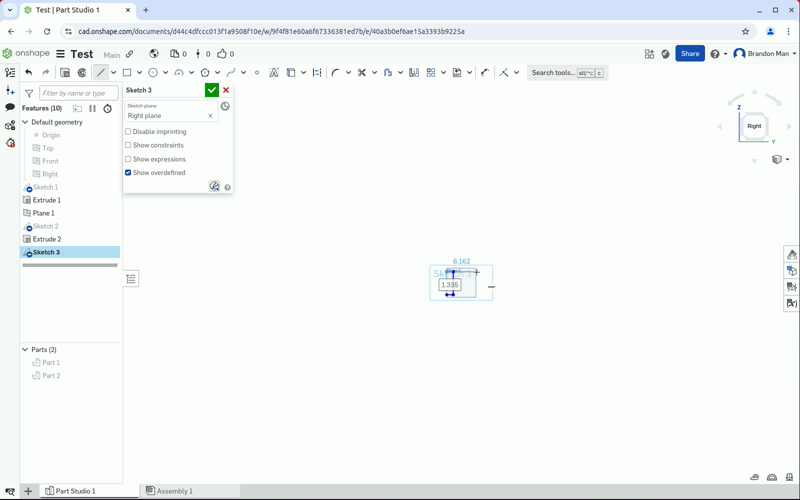
key_down(shift)
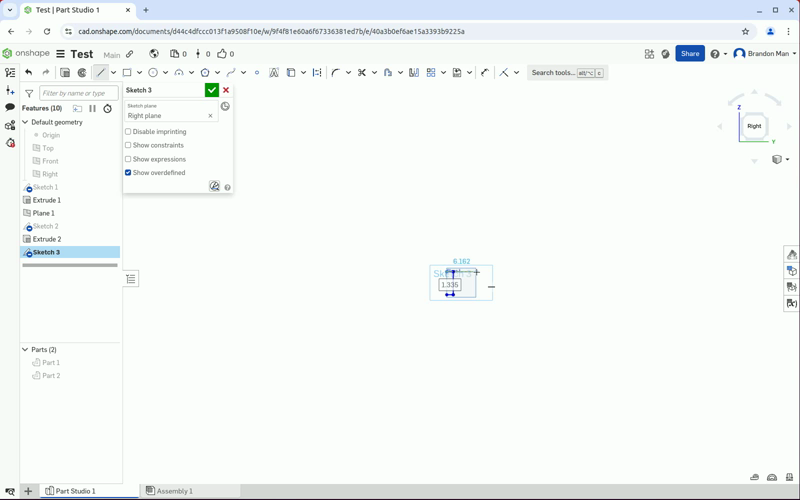
mouse_move(446, 294)
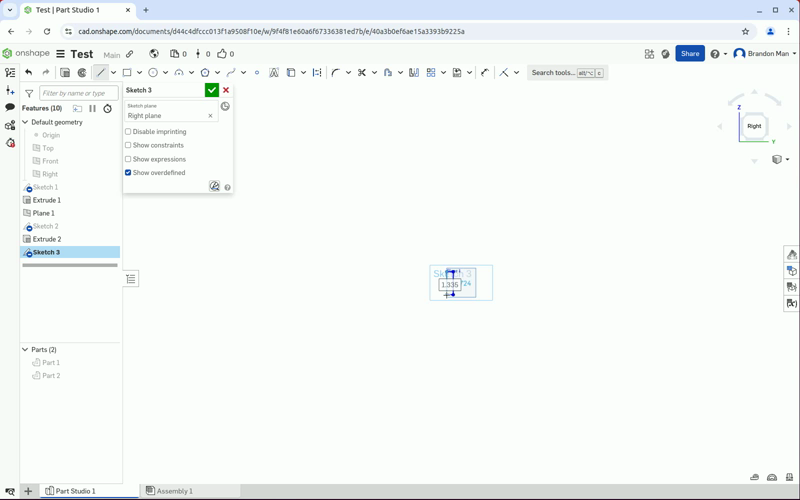
key_up(shift)
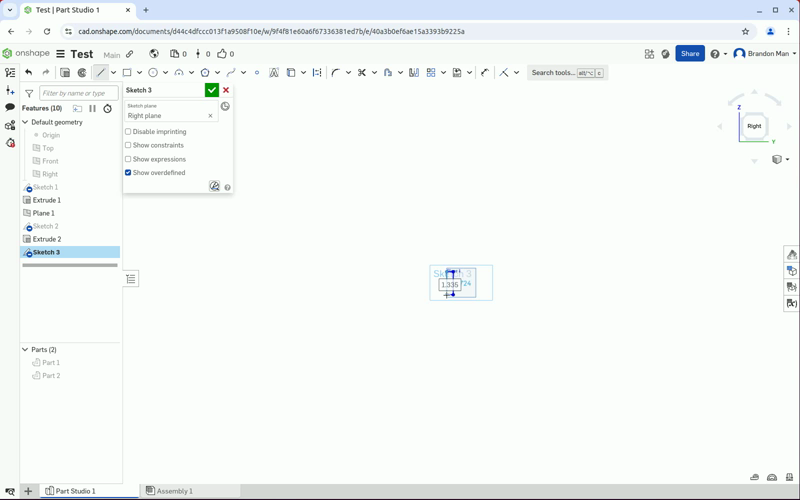
click(446, 294)
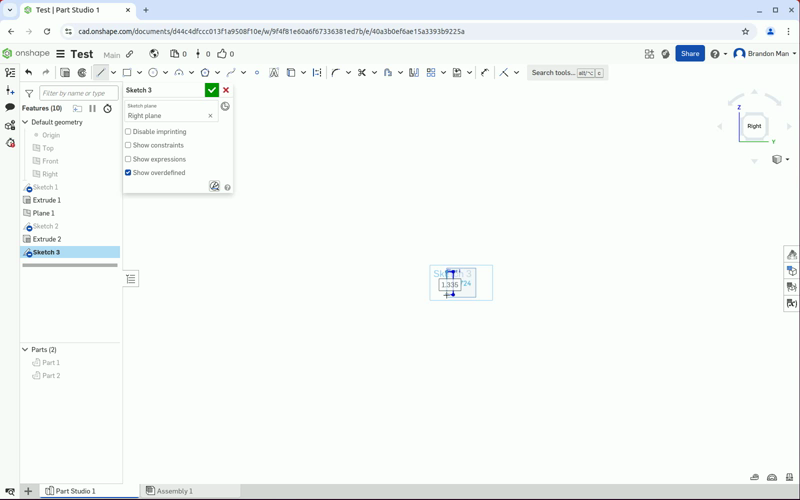
key(esc)
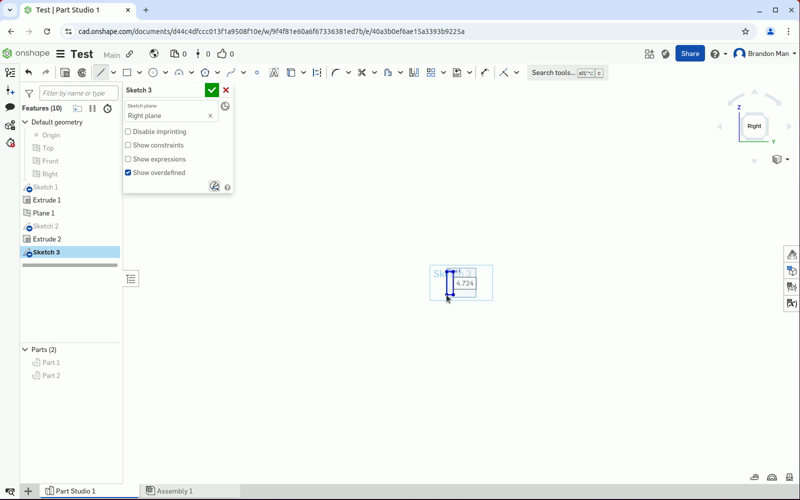
mouse_move(452, 287)
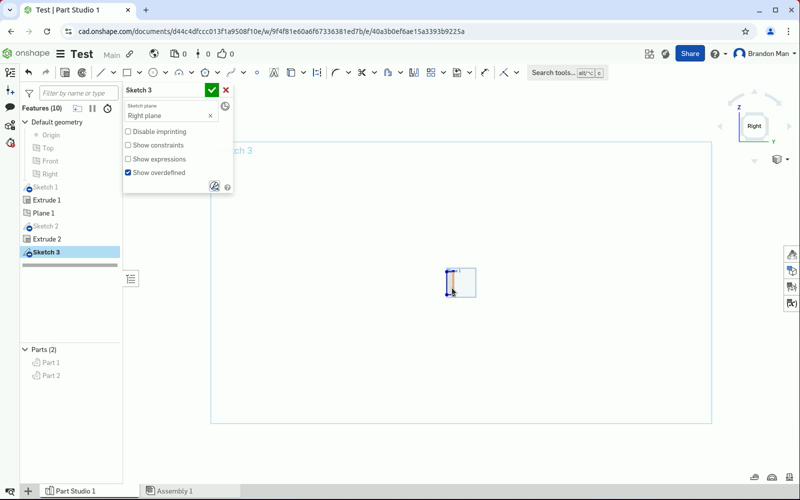
scroll(6)
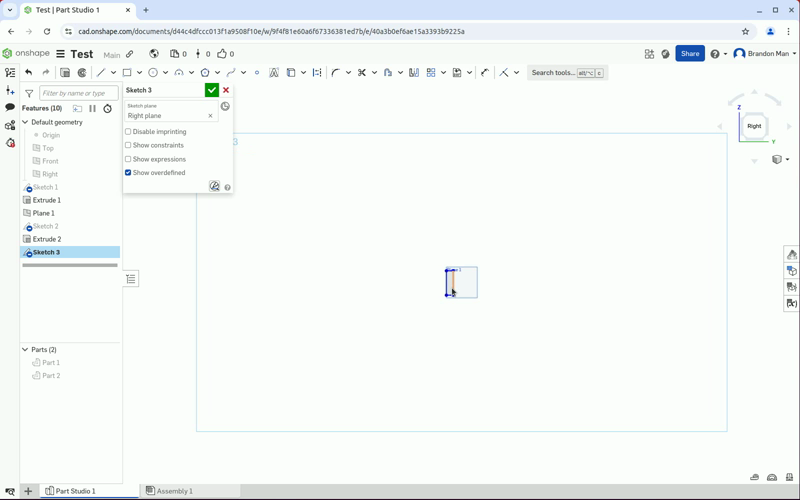
scroll(6)
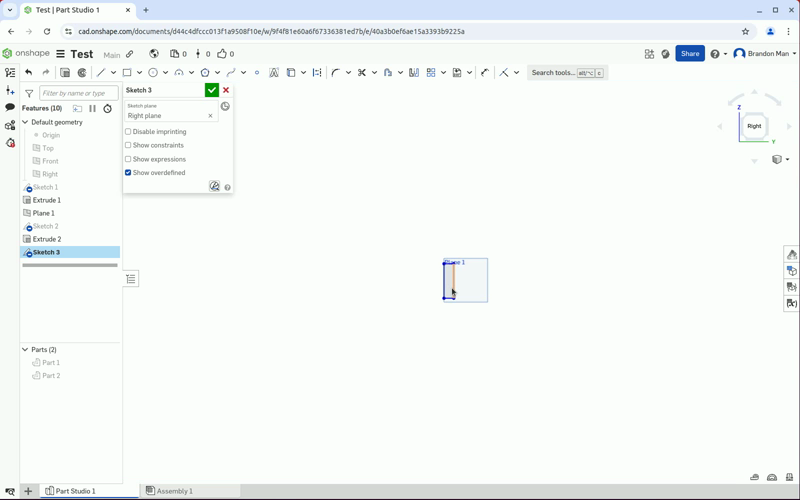
scroll(6)
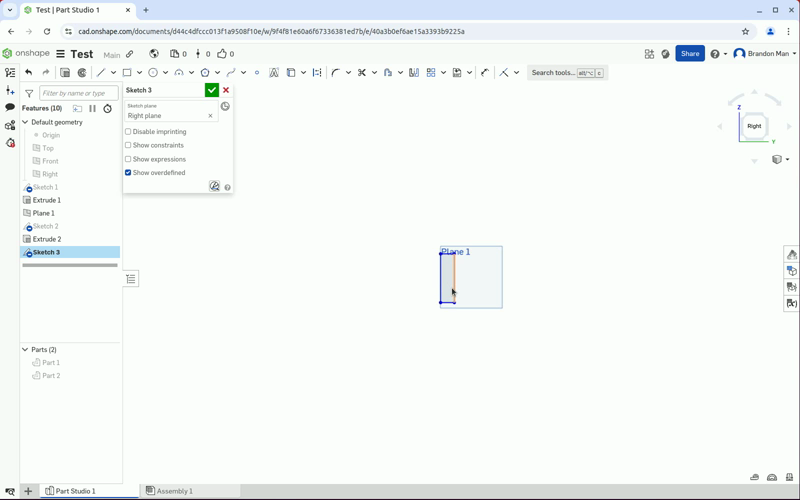
scroll(6)
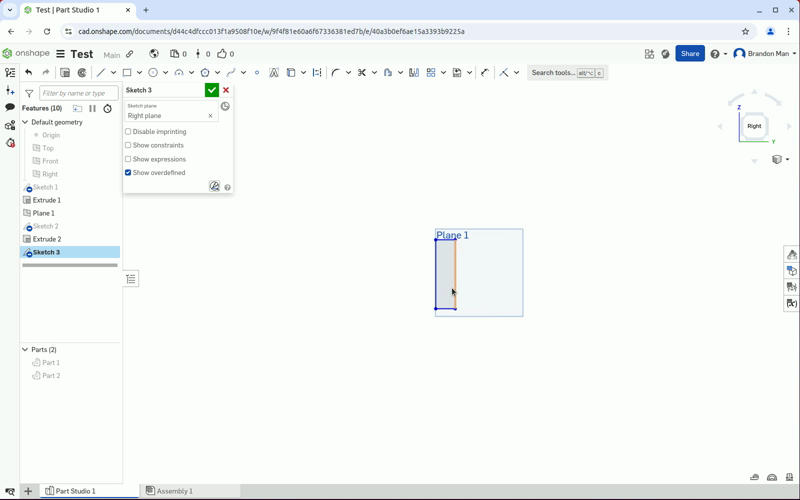
scroll(6)
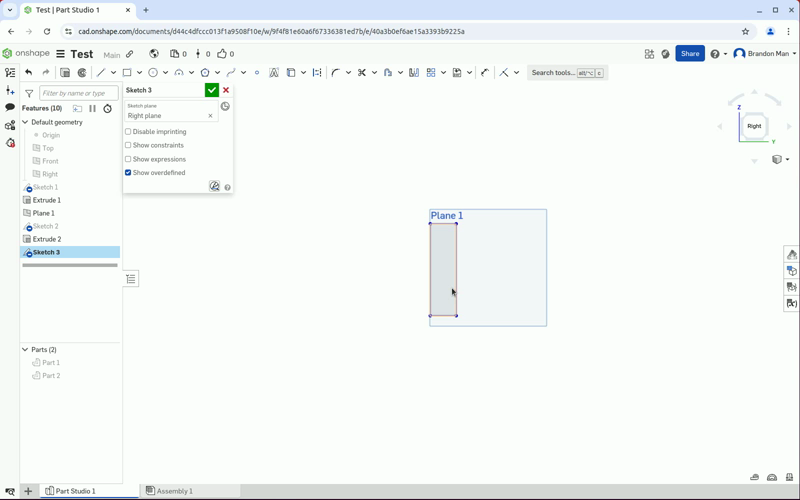
scroll(6)
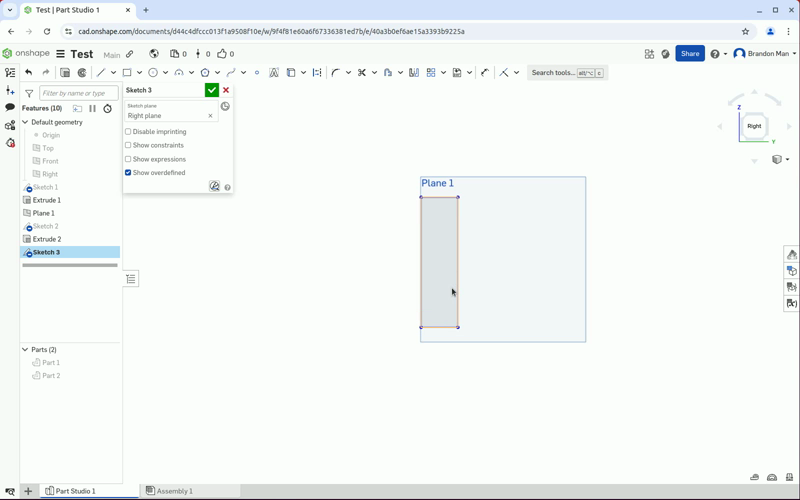
scroll(6)
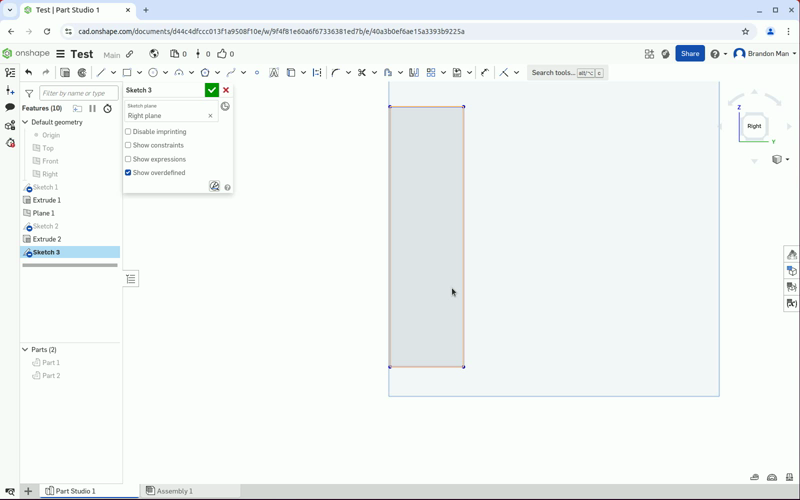
click(452, 287)
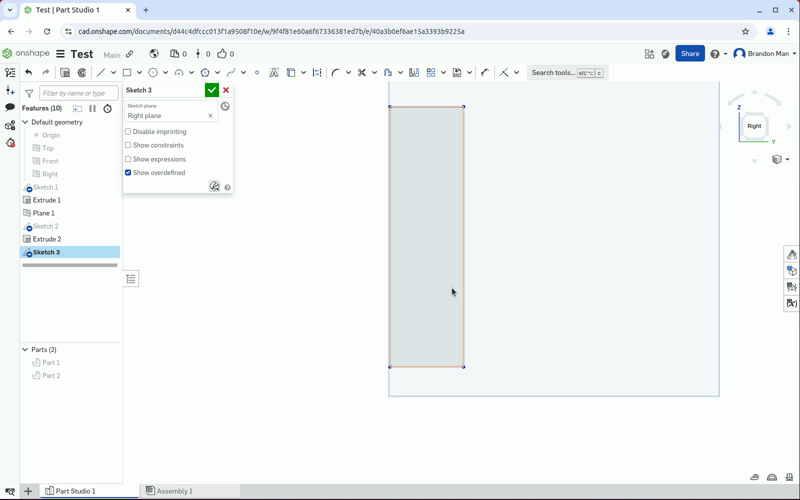
scroll(-6)
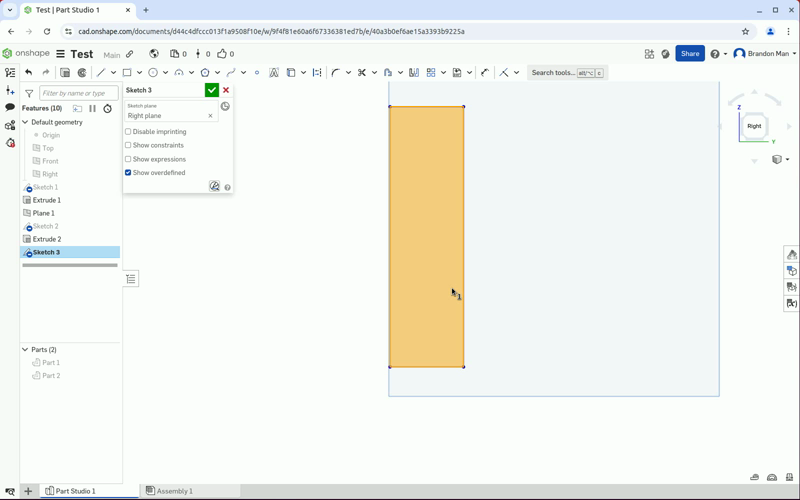
scroll(-6)
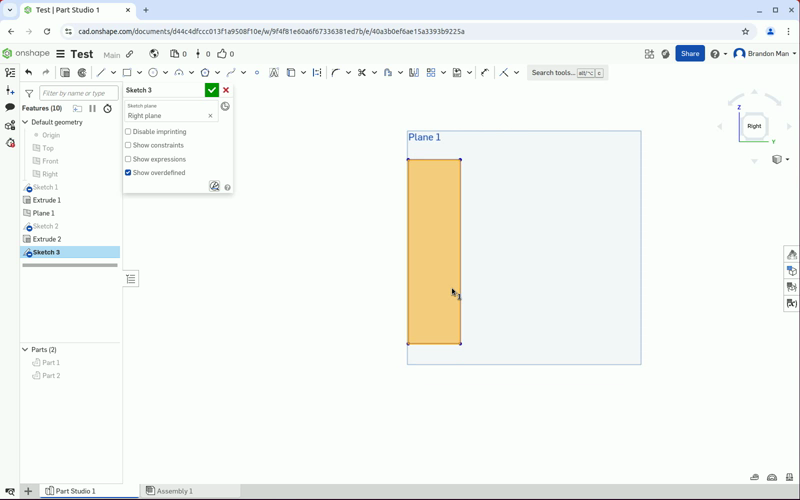
scroll(-6)
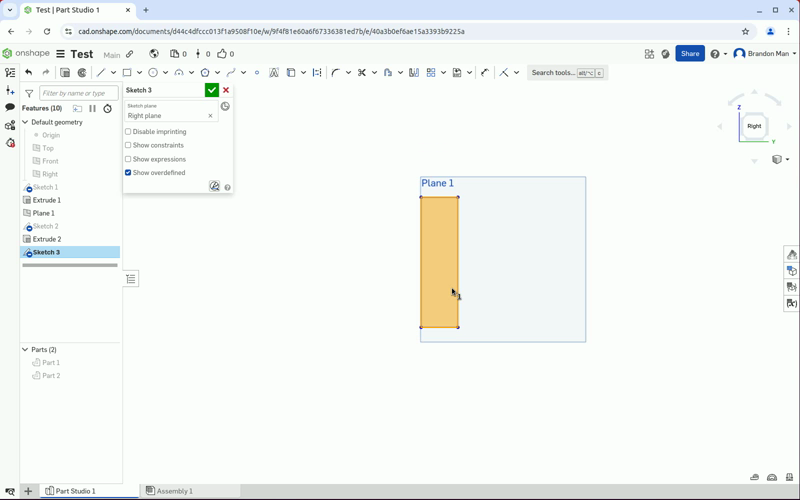
scroll(-6)
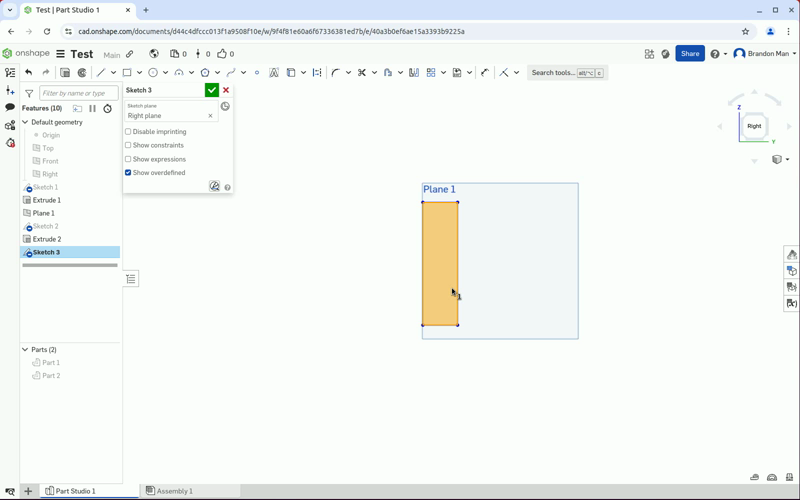
scroll(-6)
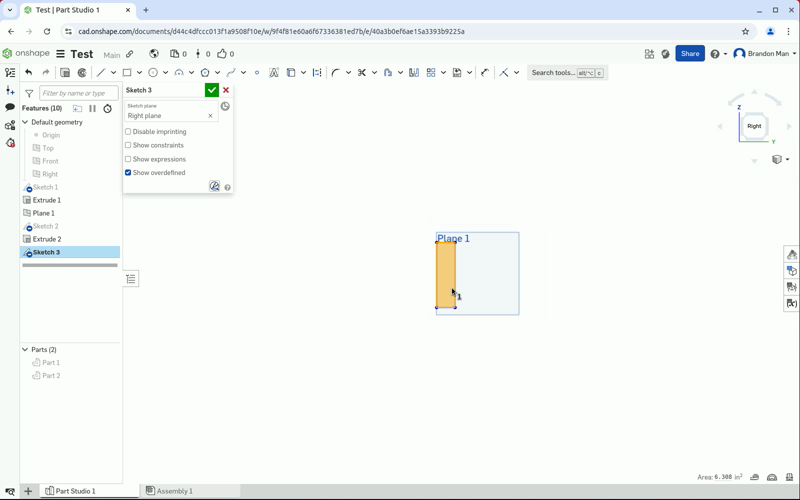
scroll(-6)
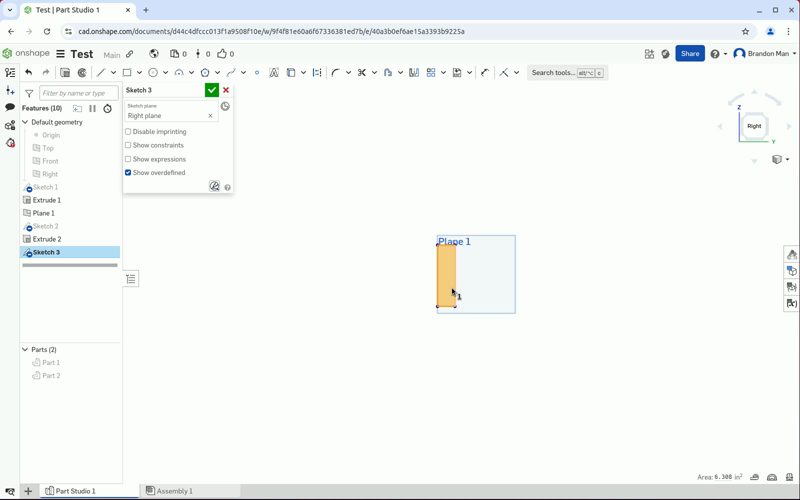
scroll(-6)
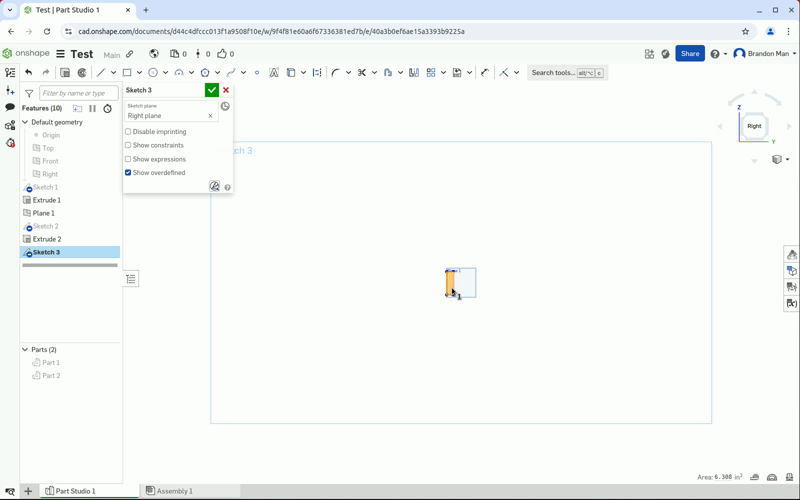
mouse_move(73, 352)
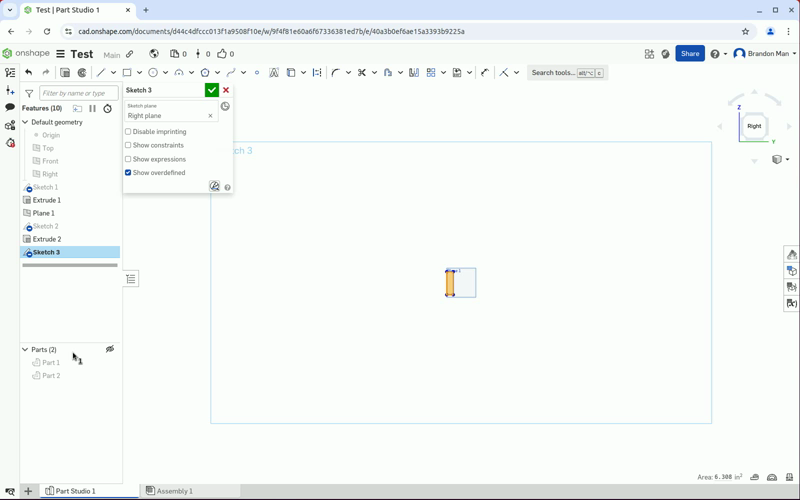
key(shift+y)
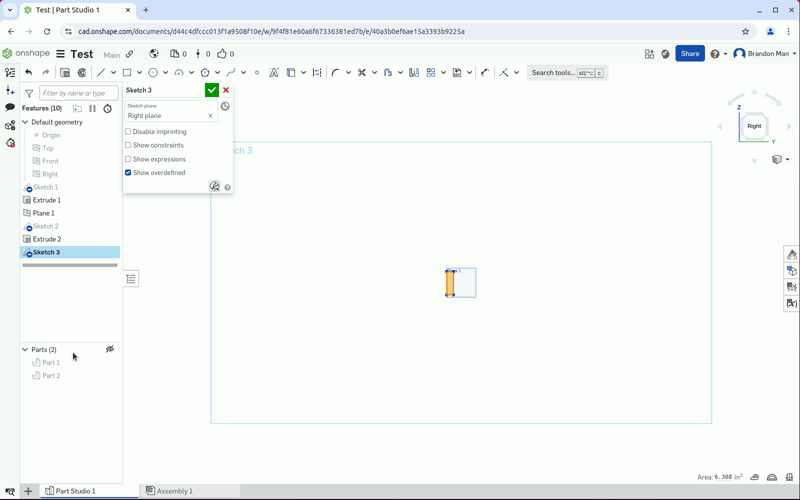
key(shift+e)
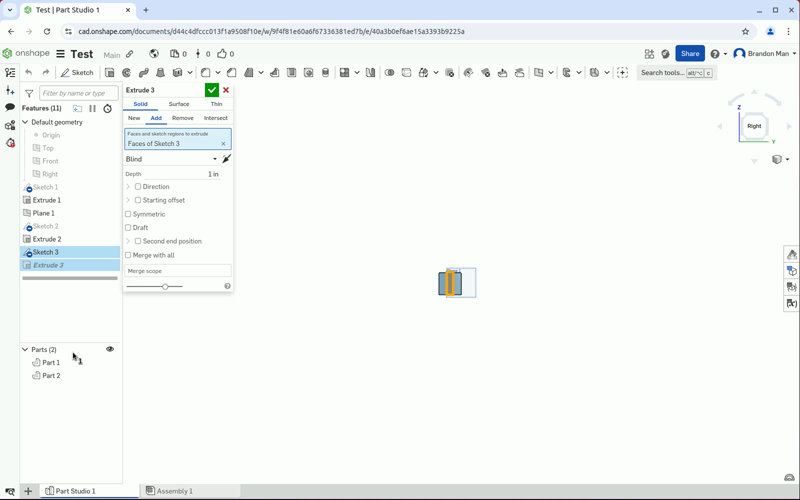
mouse_move(143, 106)
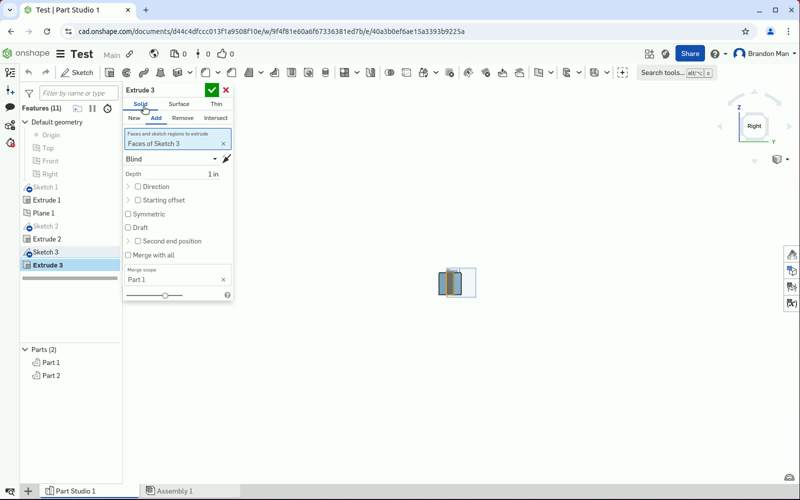
click(143, 106)
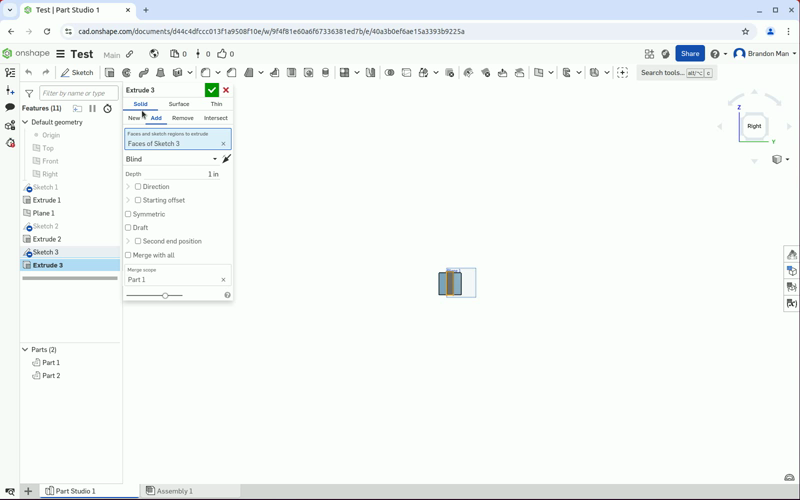
mouse_move(137, 120)
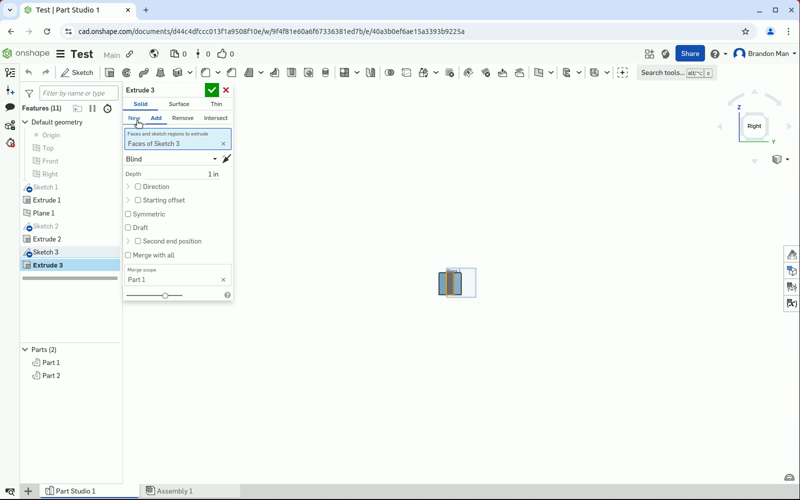
click(137, 120)
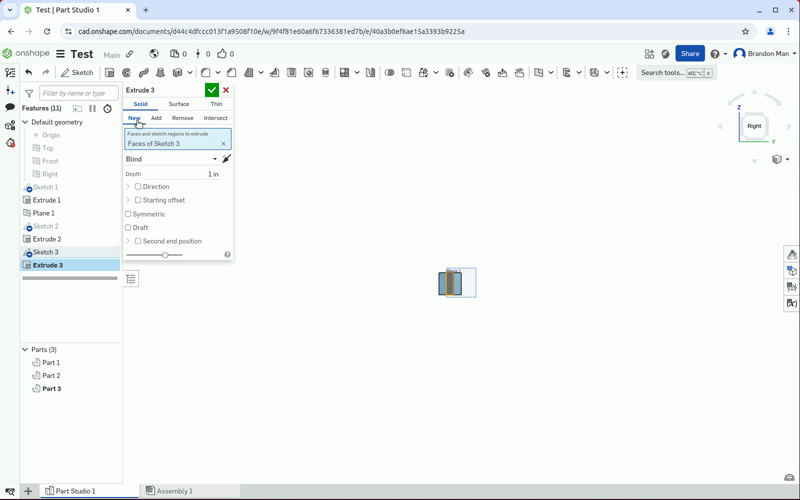
key(tab, 4)
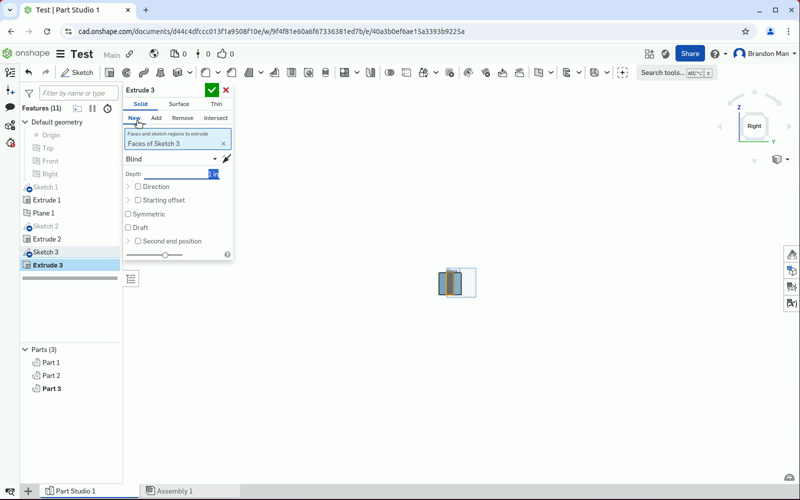
text(-30.811)
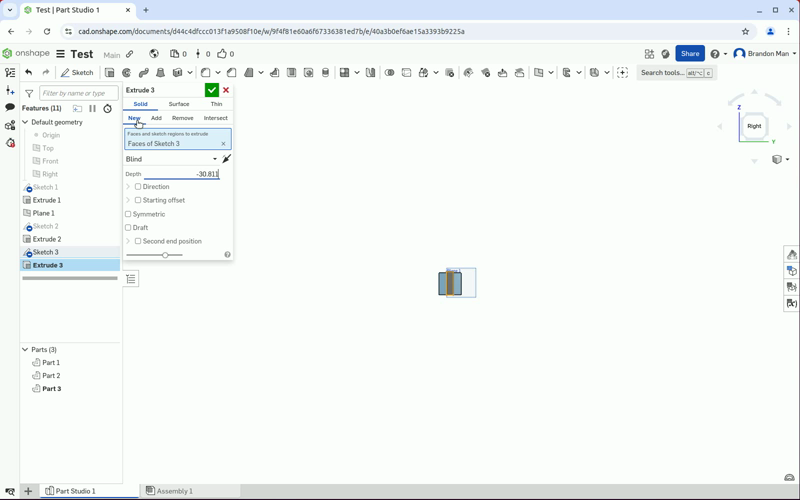
key(enter)
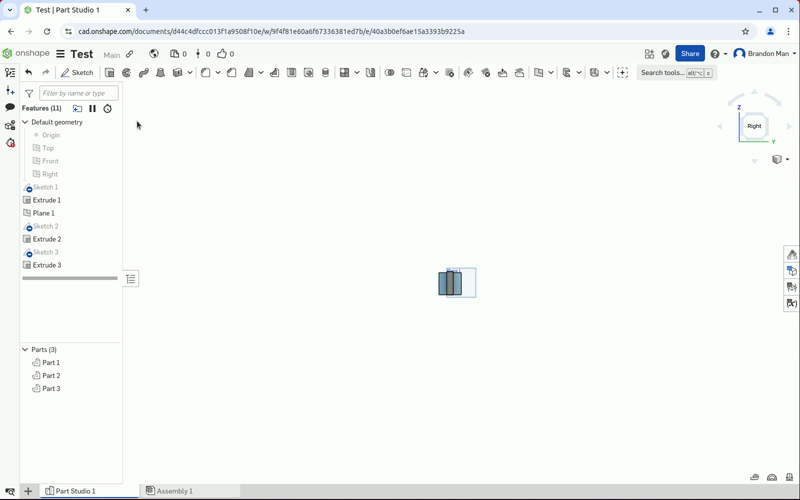
key(shift+h)
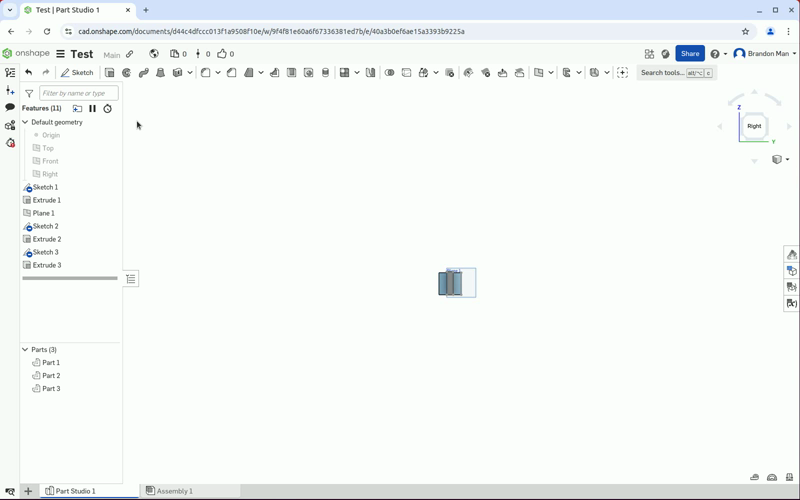
key(shift+h)
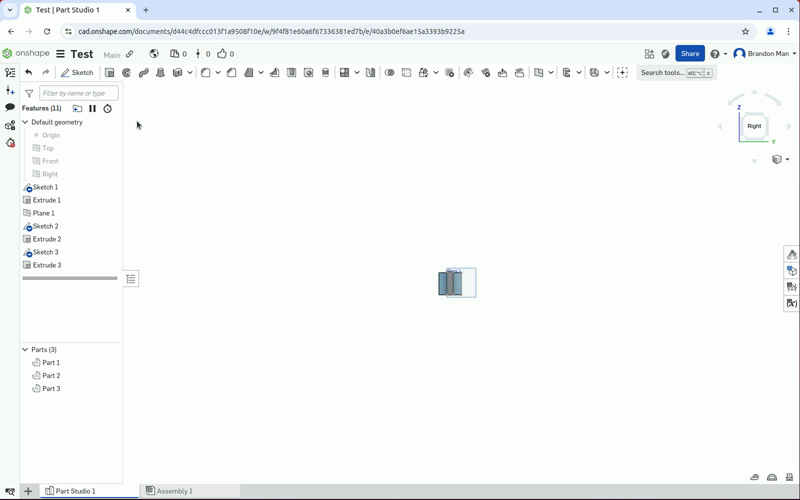
key(shift+7)
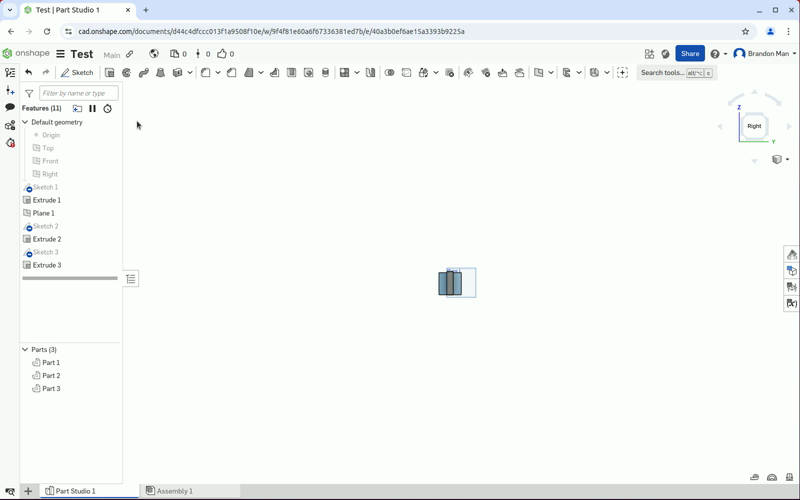
key(right, 2)
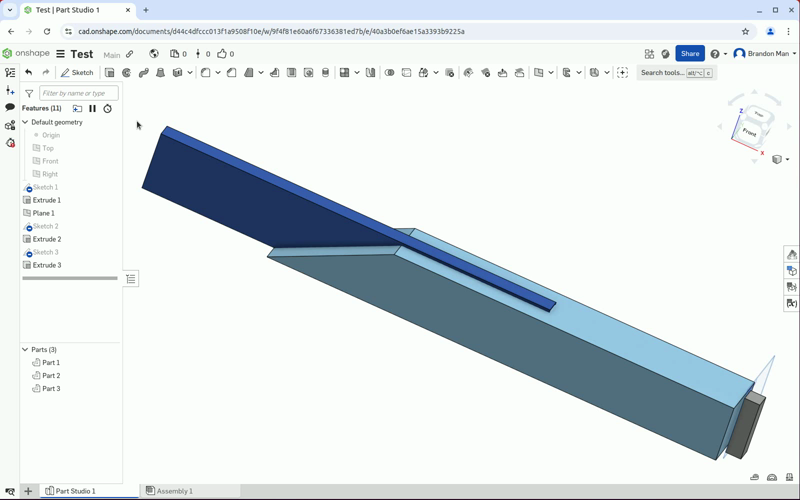
key(down, 2)
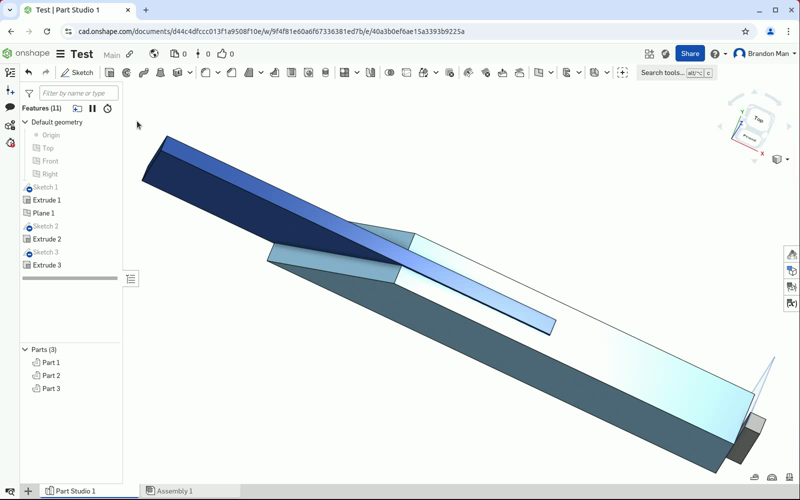
key(up, 2)
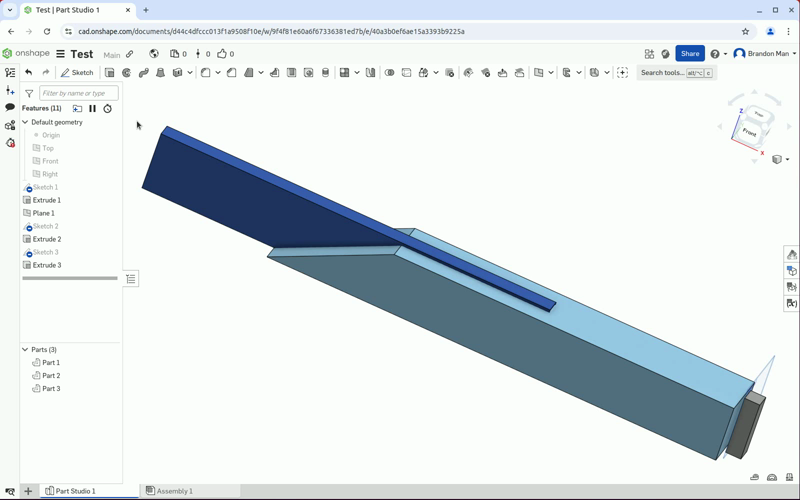
key(left, 2)
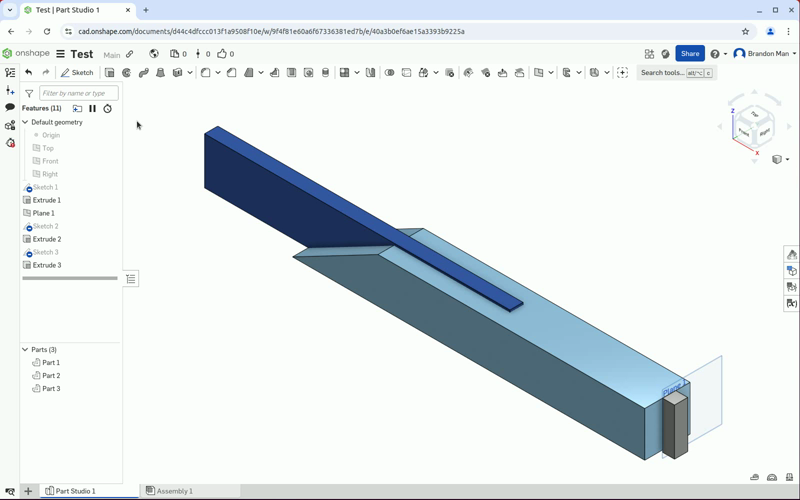
mouse_move(73, 189)
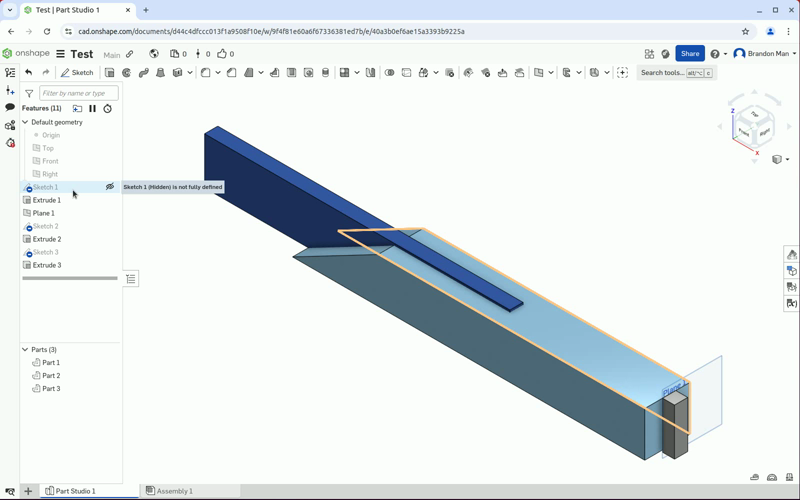
click(73, 189)